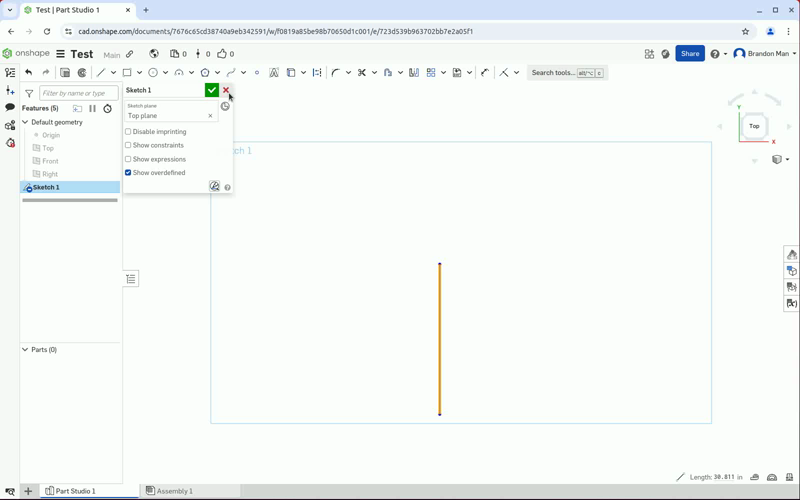
key(shift+h)
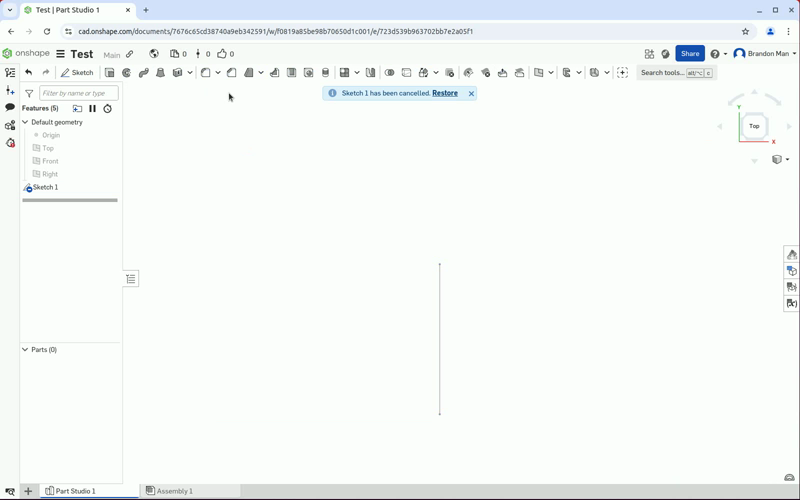
key(shift+s)
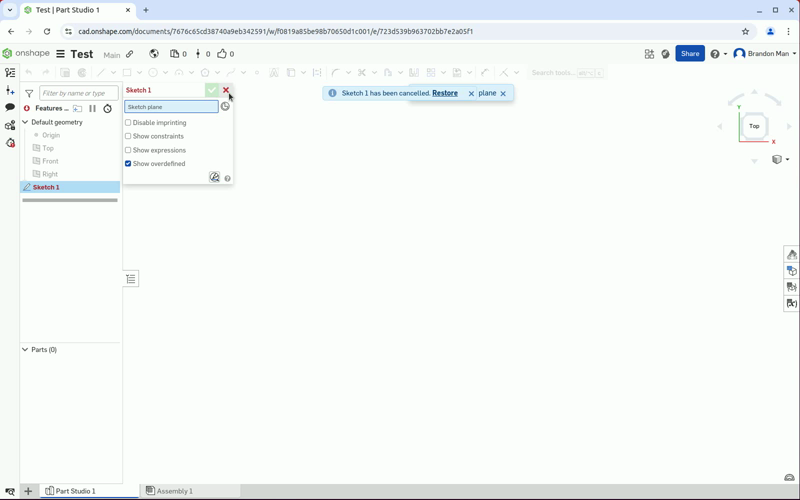
mouse_move(73, 150)
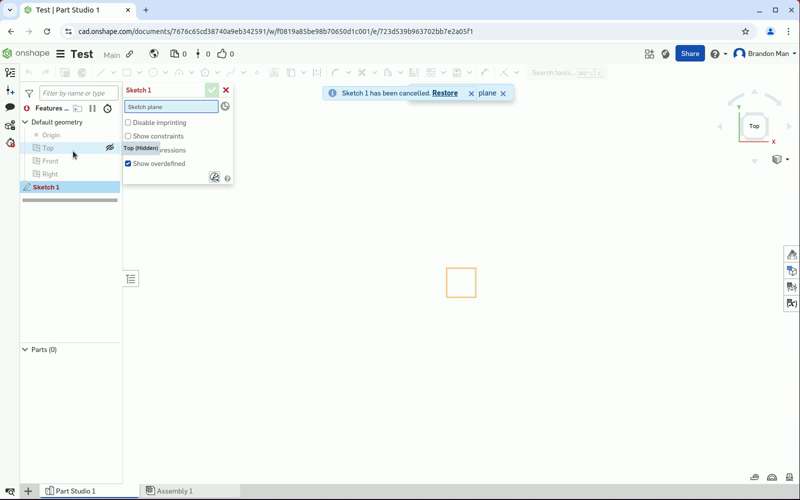
click(73, 150)
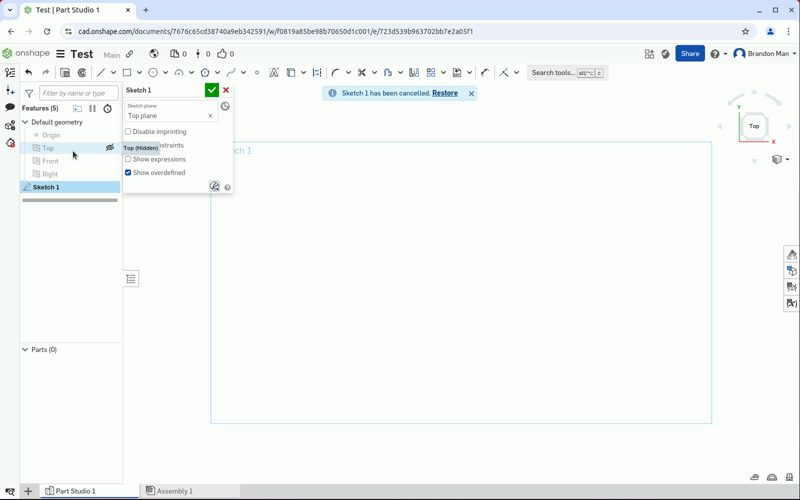
mouse_move(73, 352)
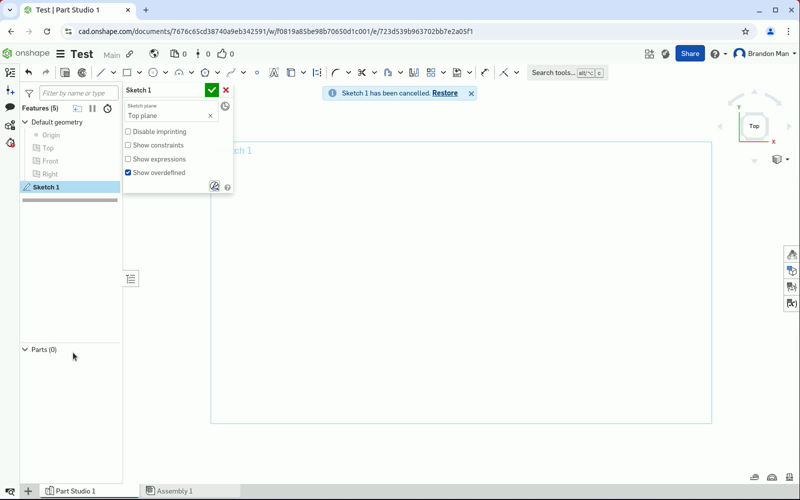
key(y)
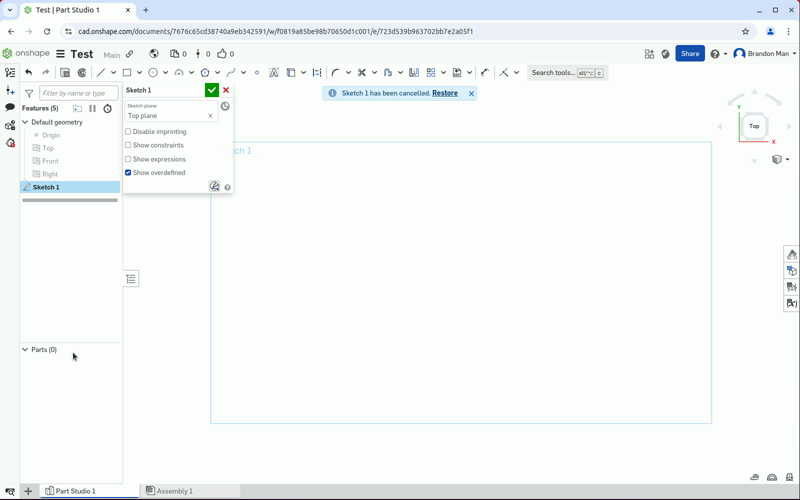
key(l)
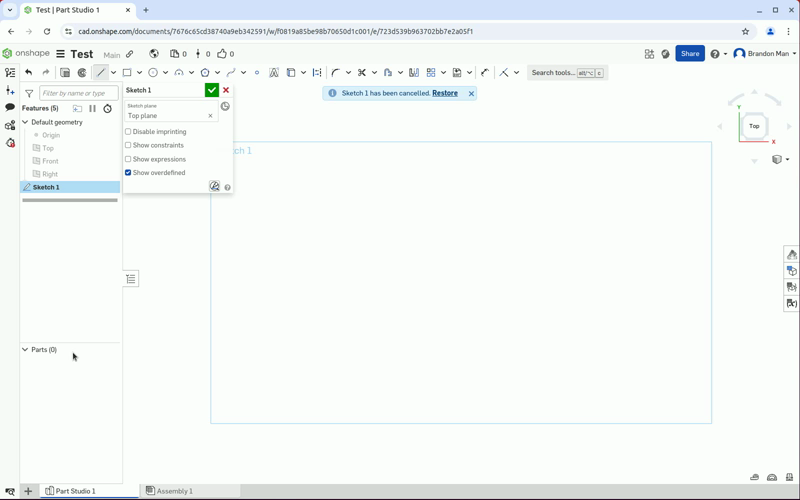
key_down(shift)
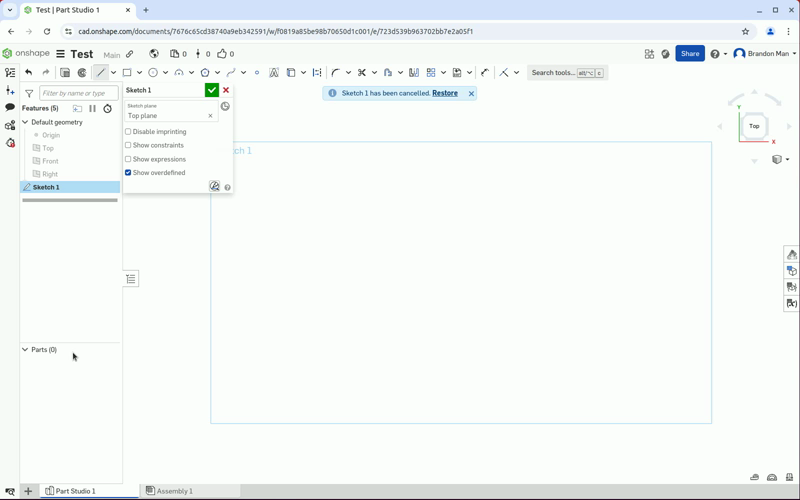
mouse_move(460, 286)
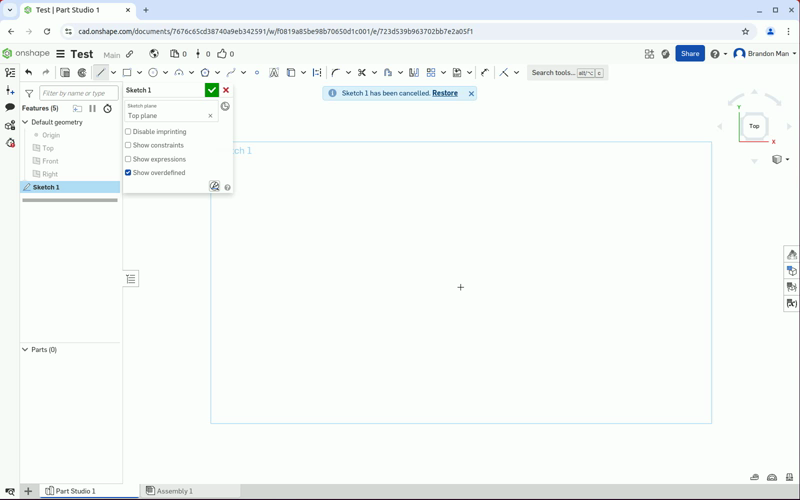
click(460, 286)
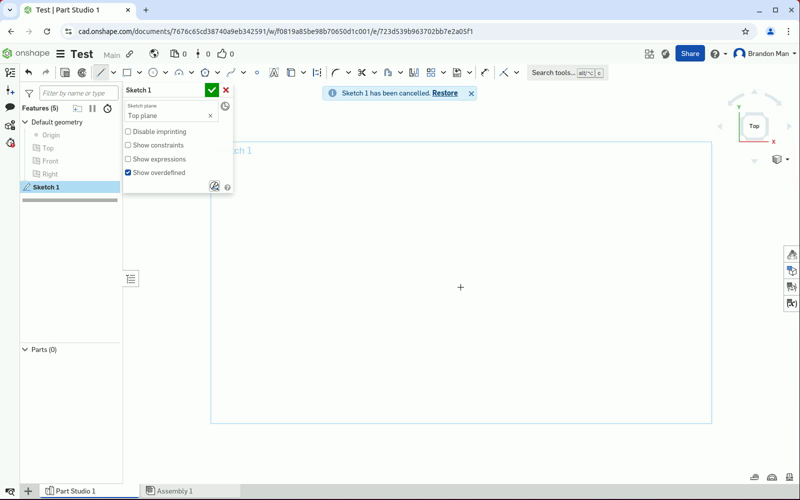
key_up(shift)
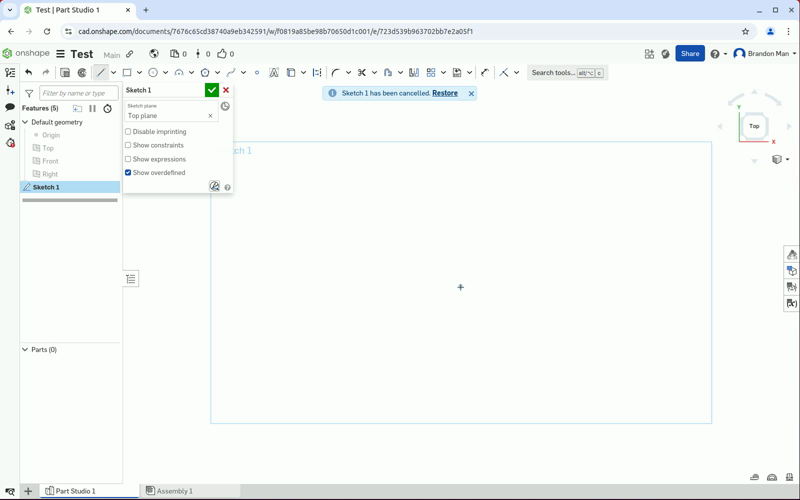
key_down(shift)
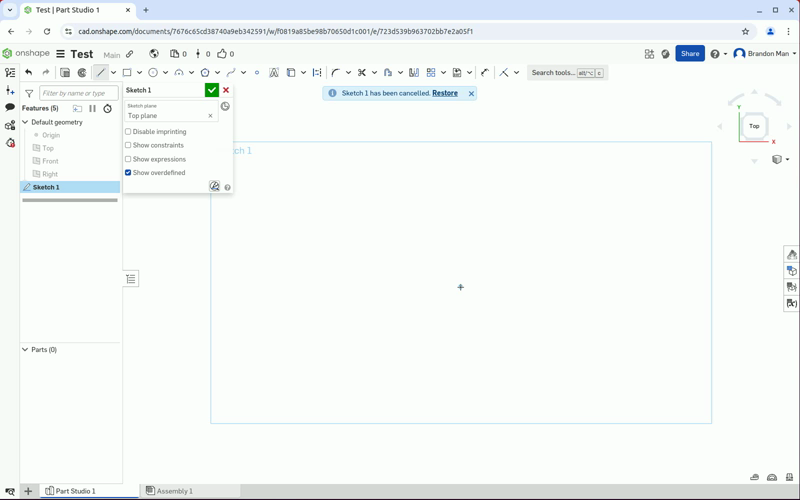
mouse_move(490, 286)
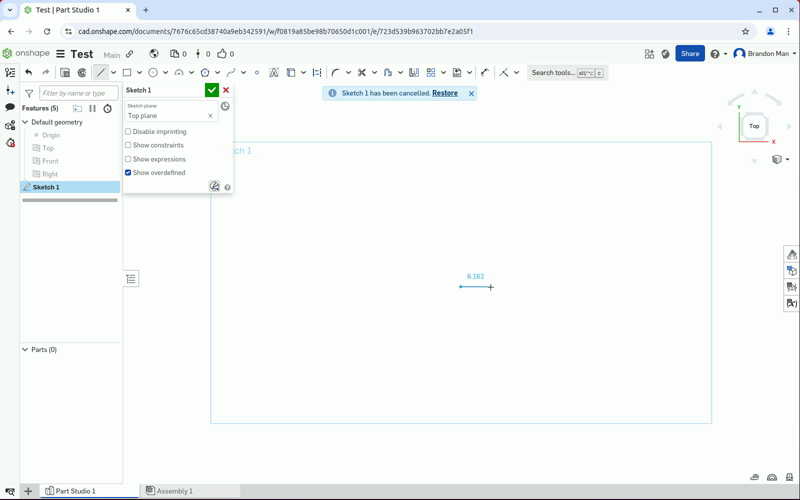
mouse_move(474, 288)
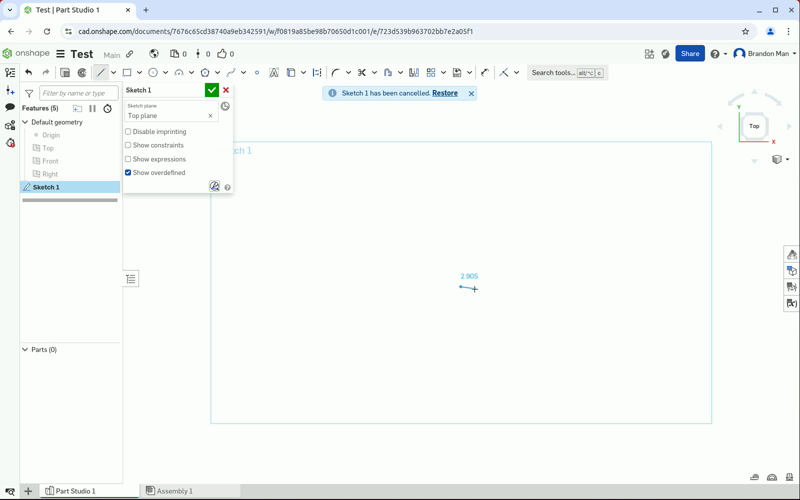
click(474, 288)
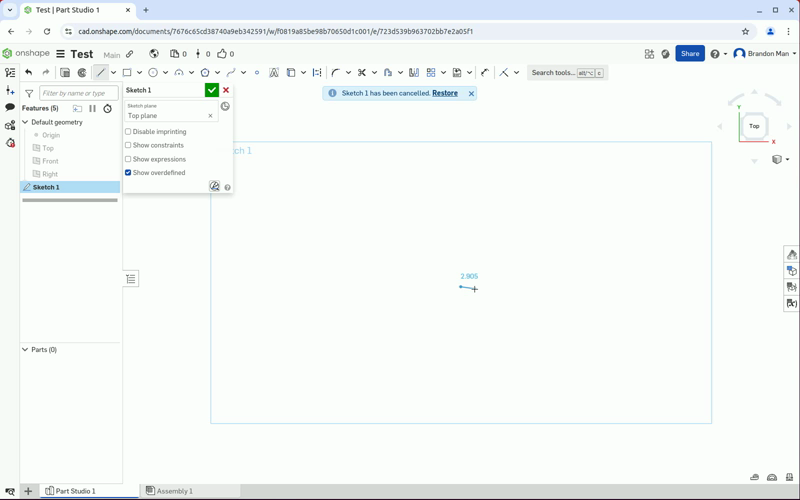
key_up(shift)
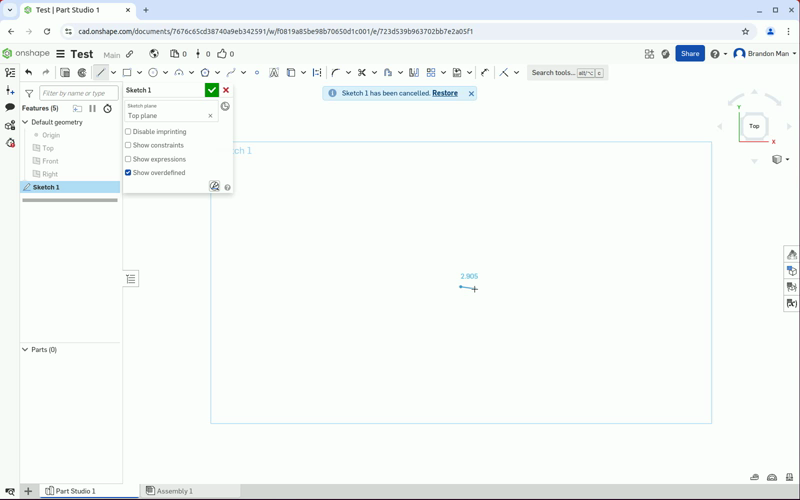
key_down(shift)
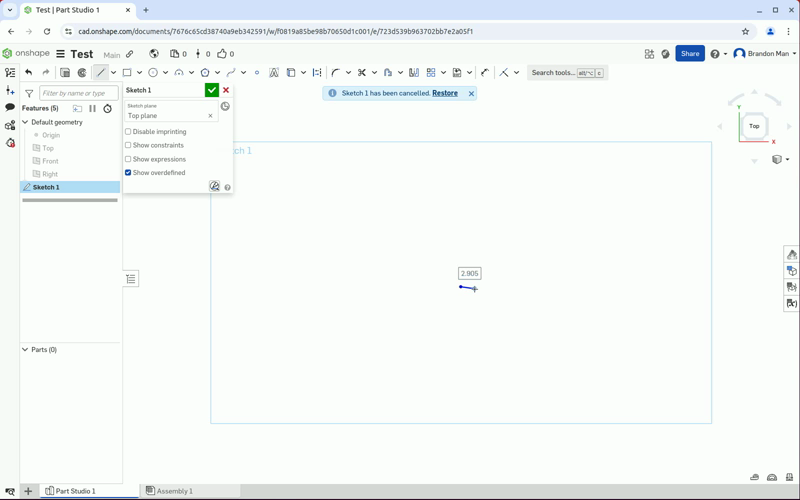
mouse_move(559, 288)
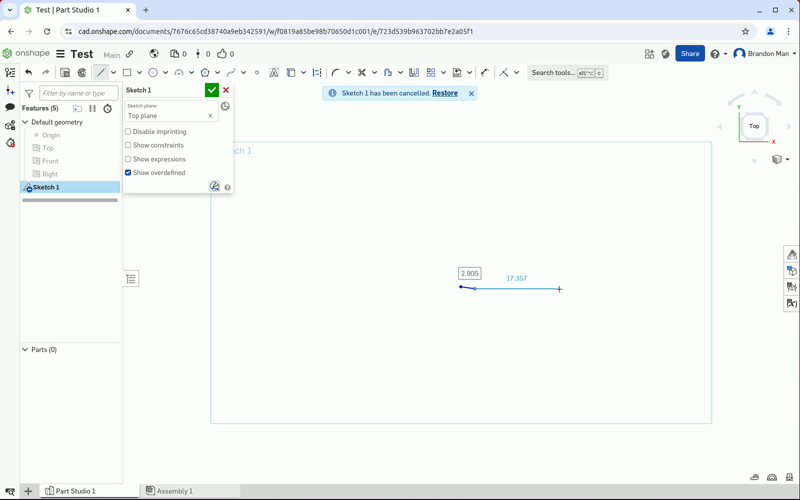
click(559, 288)
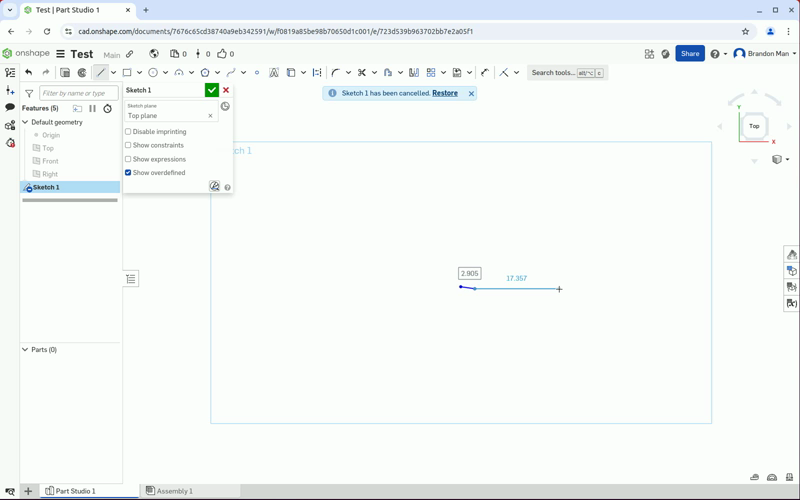
key_up(shift)
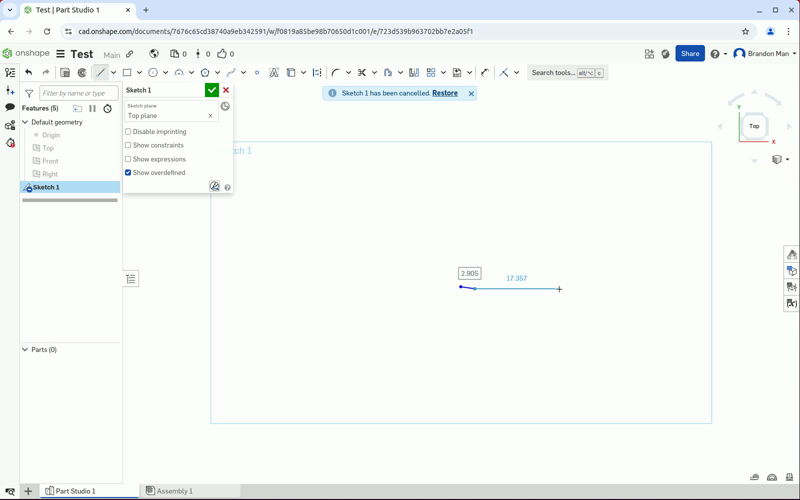
key_down(shift)
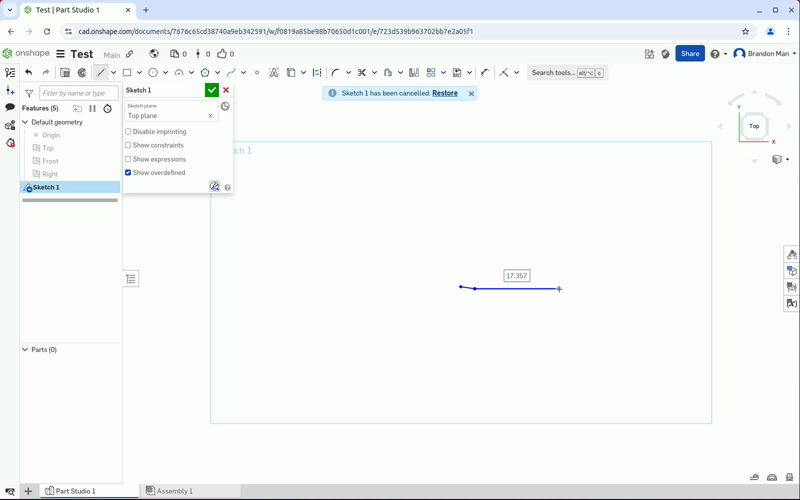
mouse_move(589, 288)
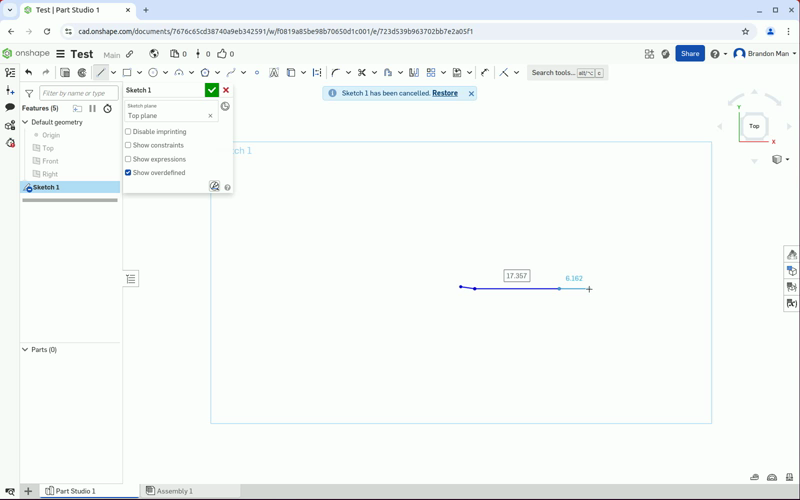
mouse_move(573, 286)
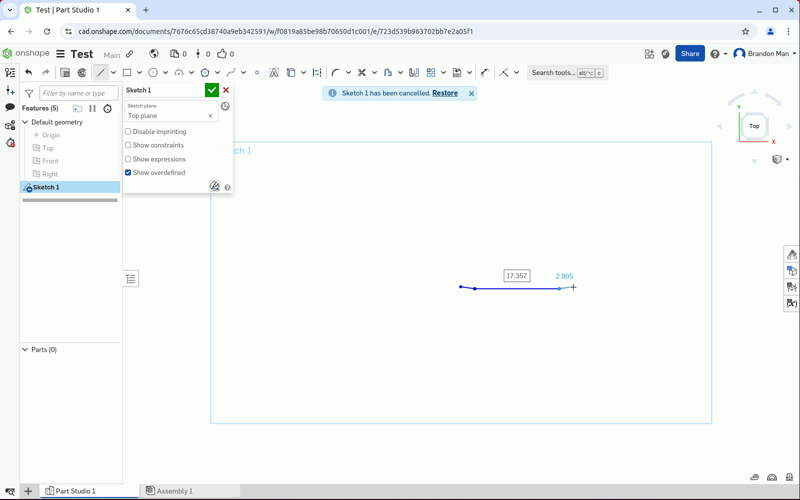
click(573, 286)
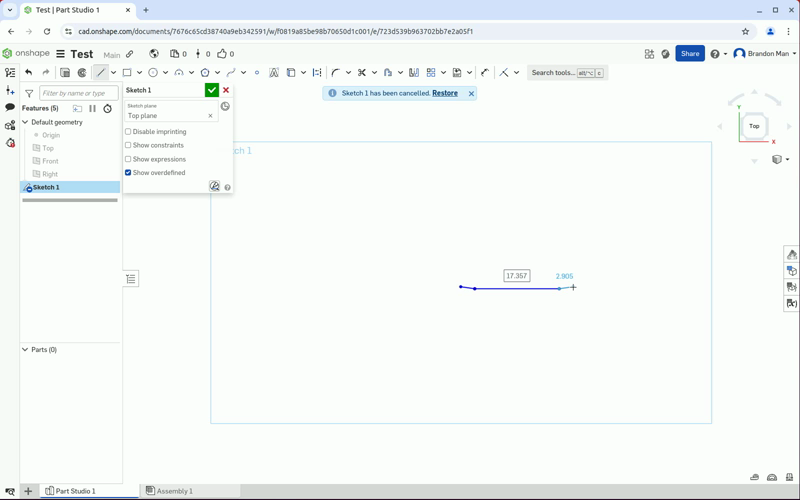
key_up(shift)
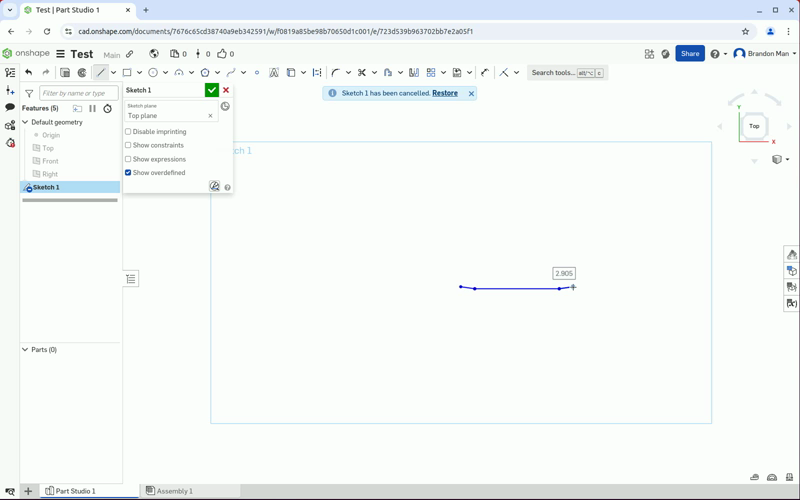
key_down(shift)
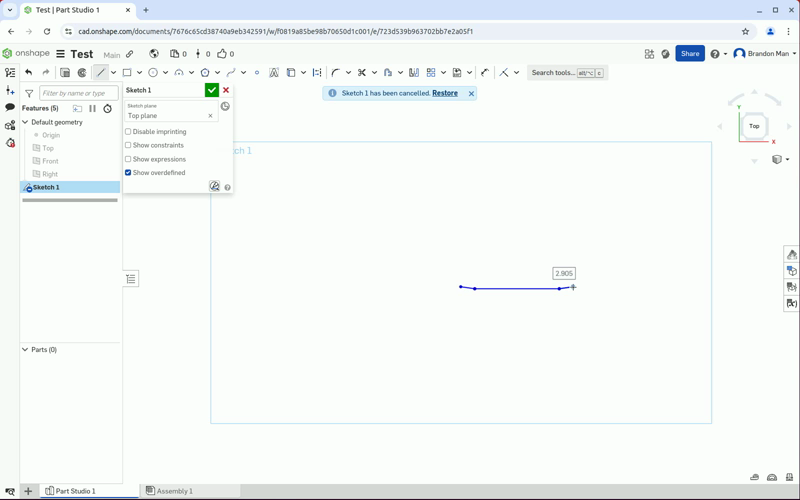
mouse_move(589, 286)
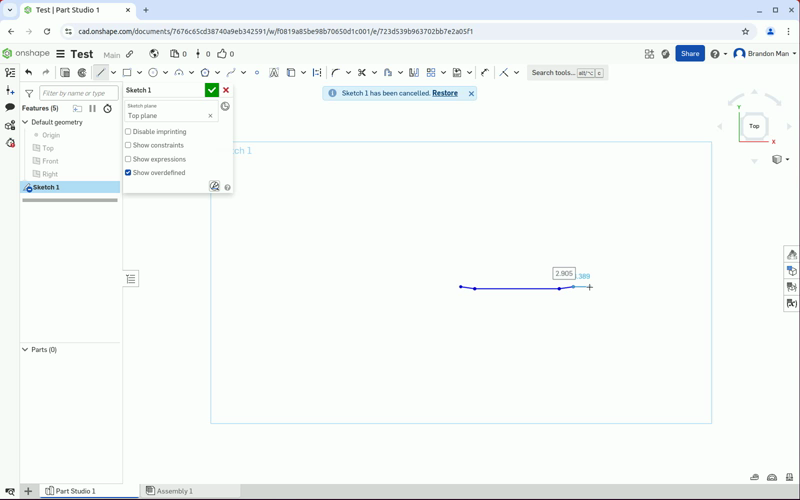
mouse_move(573, 285)
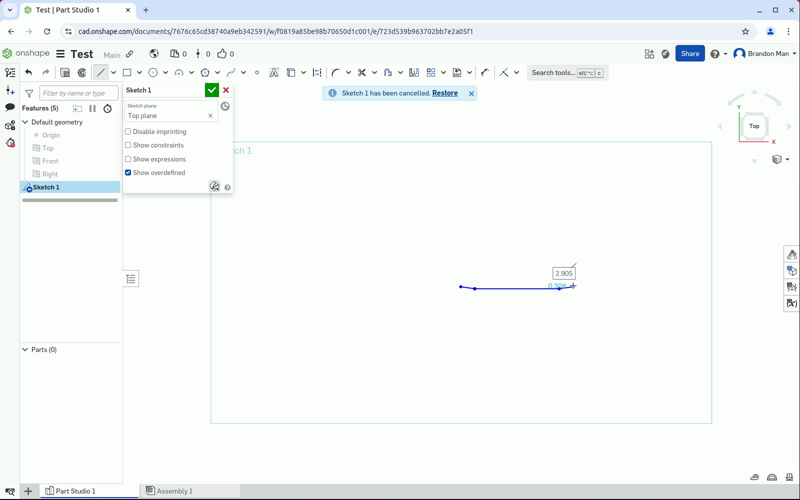
scroll(6)
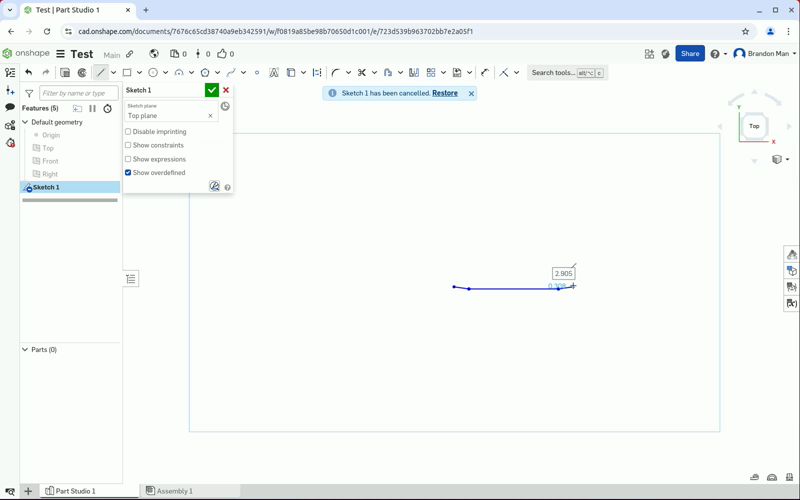
scroll(6)
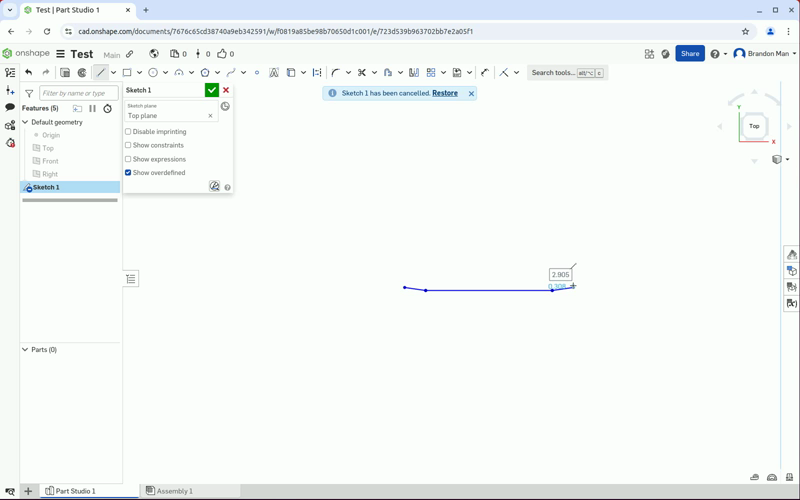
scroll(6)
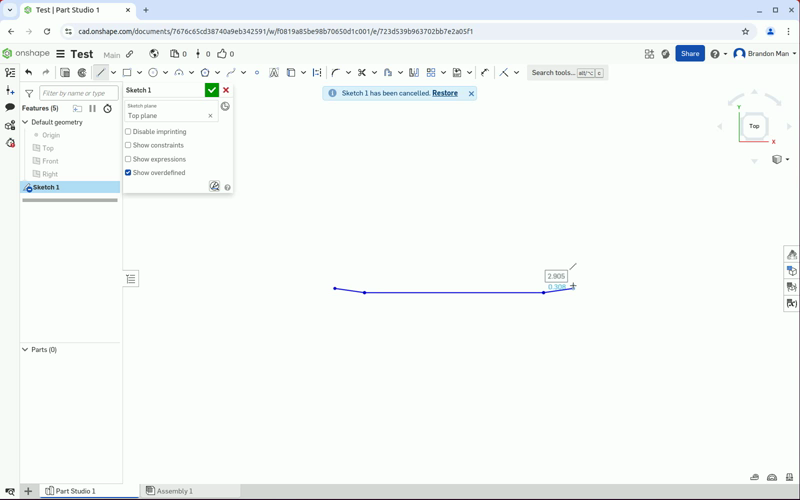
scroll(6)
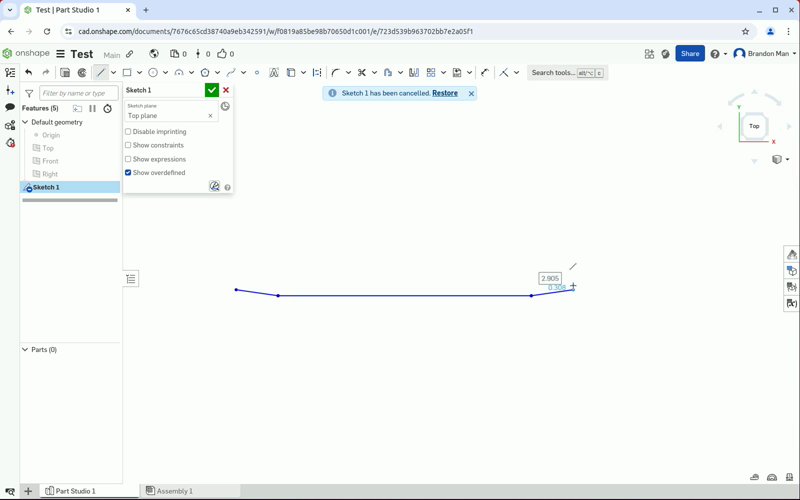
scroll(6)
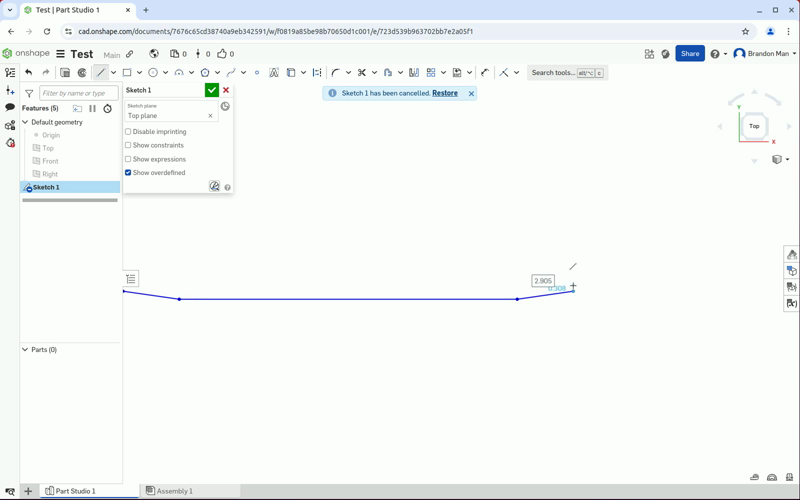
scroll(6)
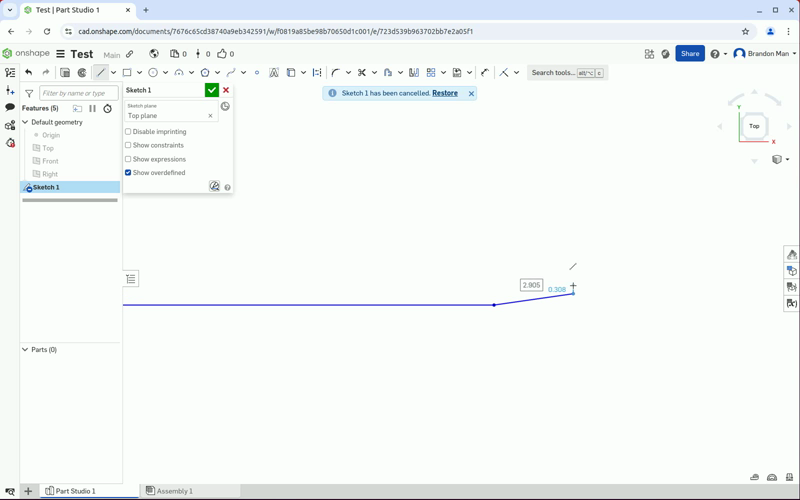
scroll(6)
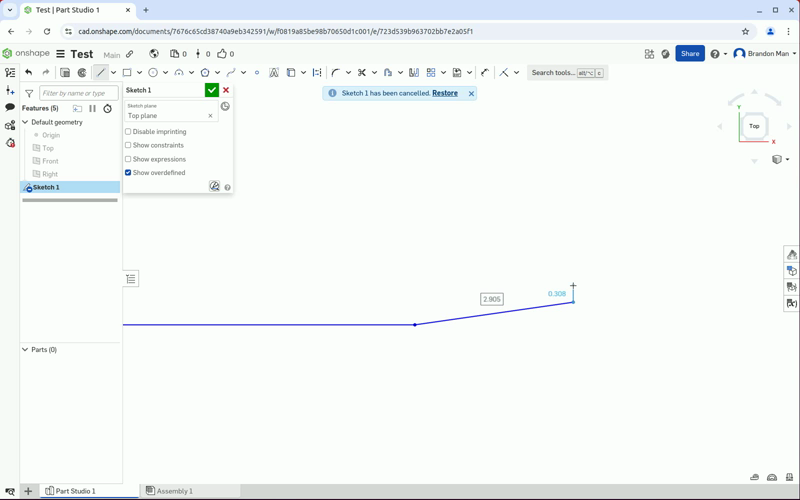
click(573, 285)
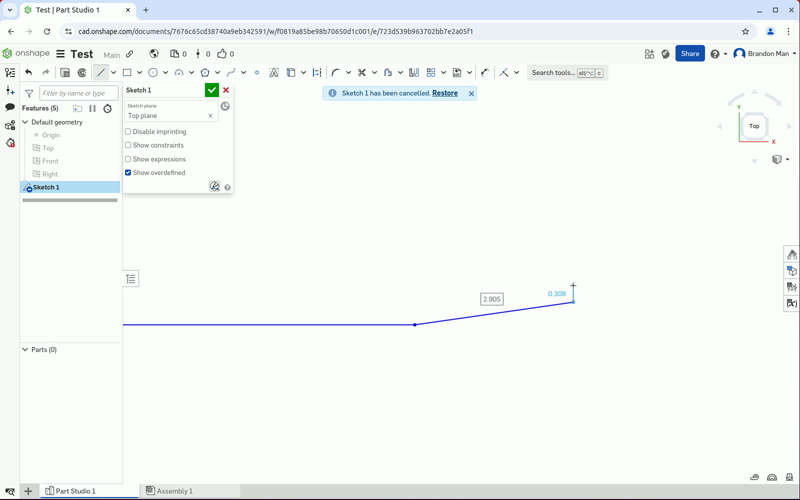
scroll(-6)
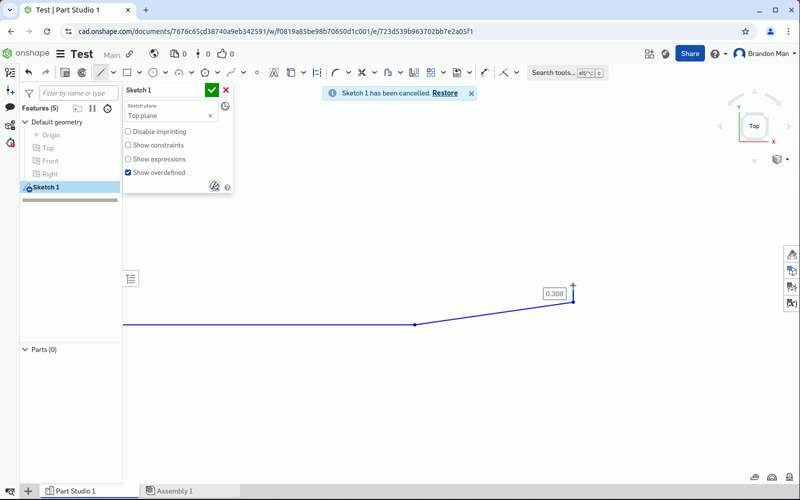
scroll(-6)
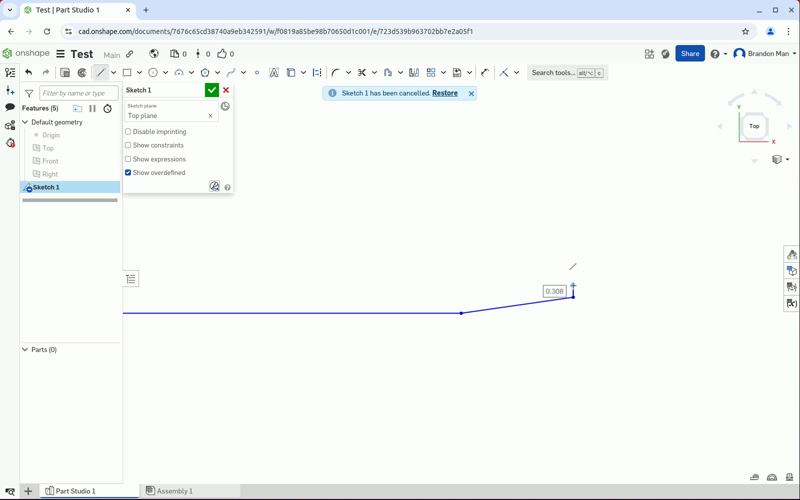
scroll(-6)
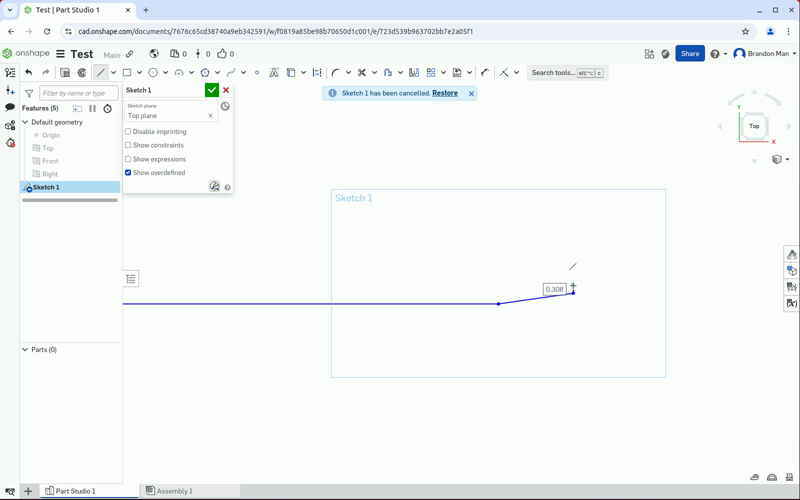
scroll(-6)
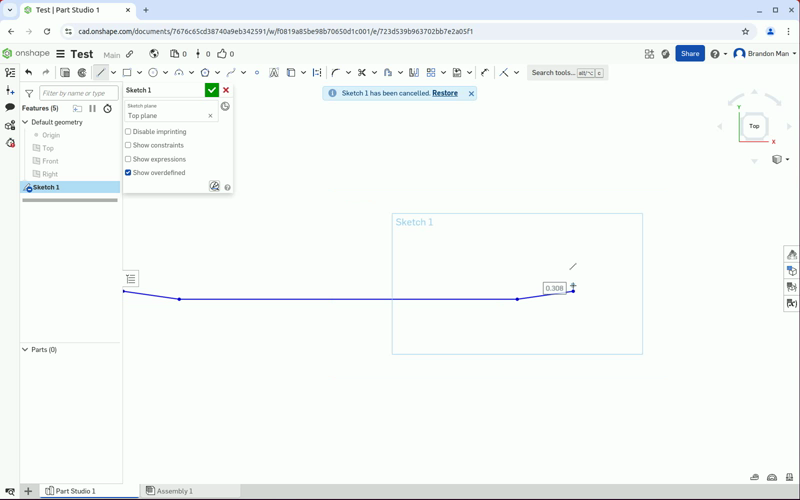
scroll(-6)
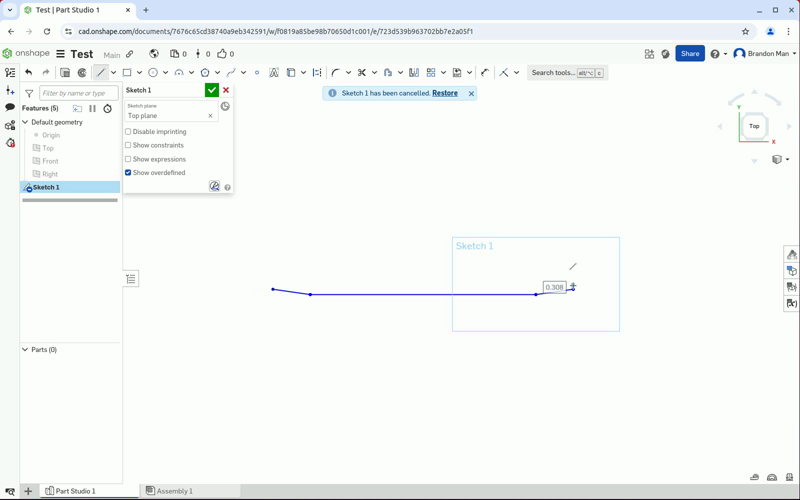
scroll(-6)
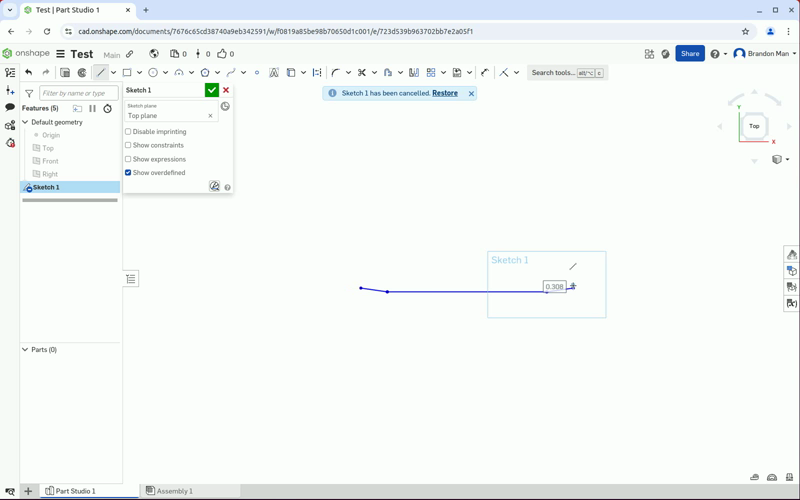
scroll(-6)
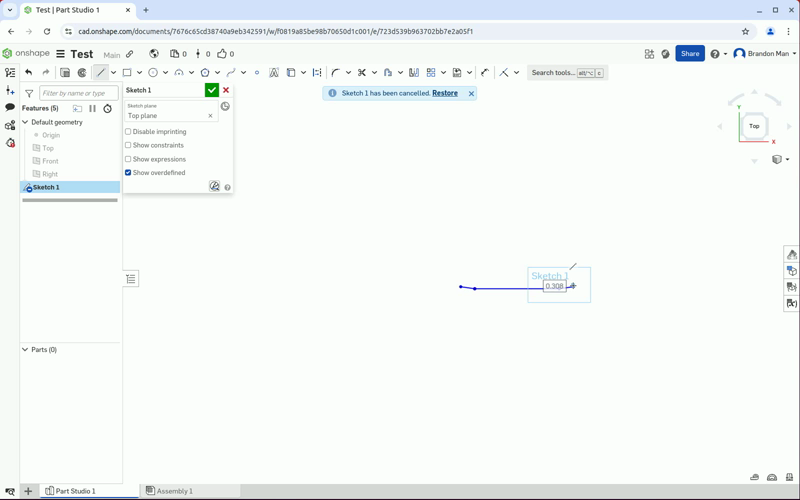
key_up(shift)
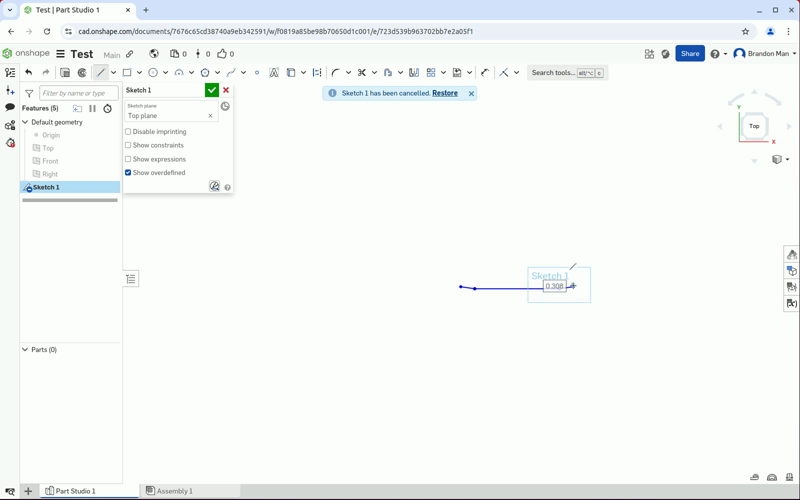
key_down(shift)
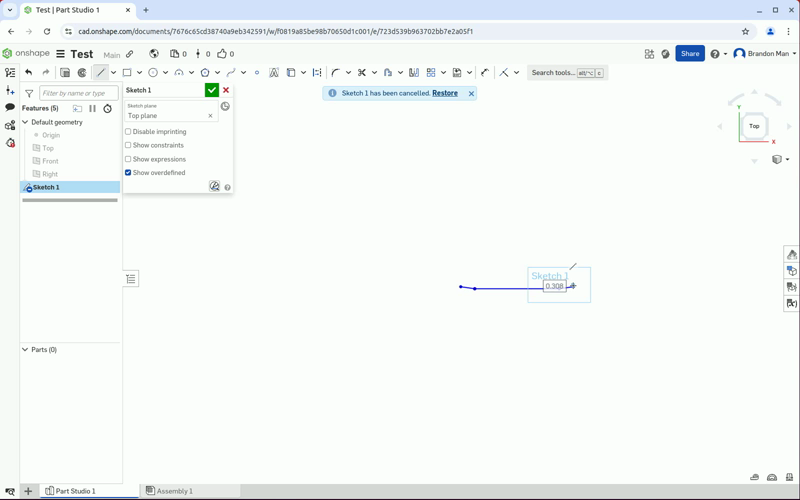
mouse_move(589, 285)
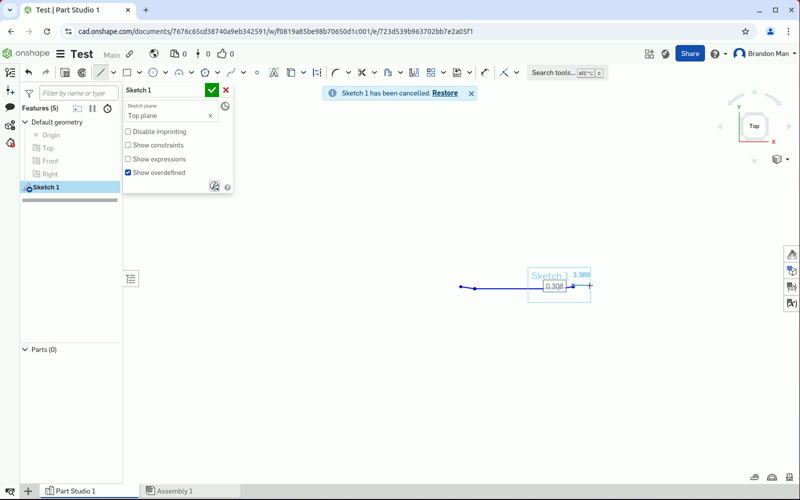
mouse_move(573, 282)
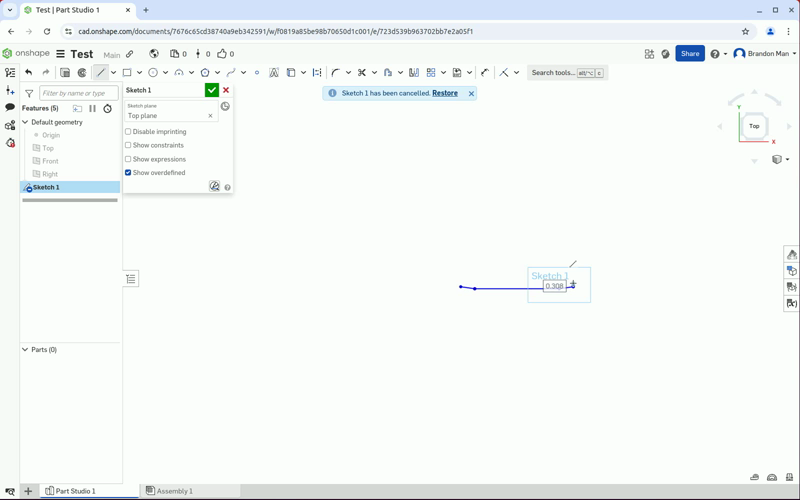
scroll(6)
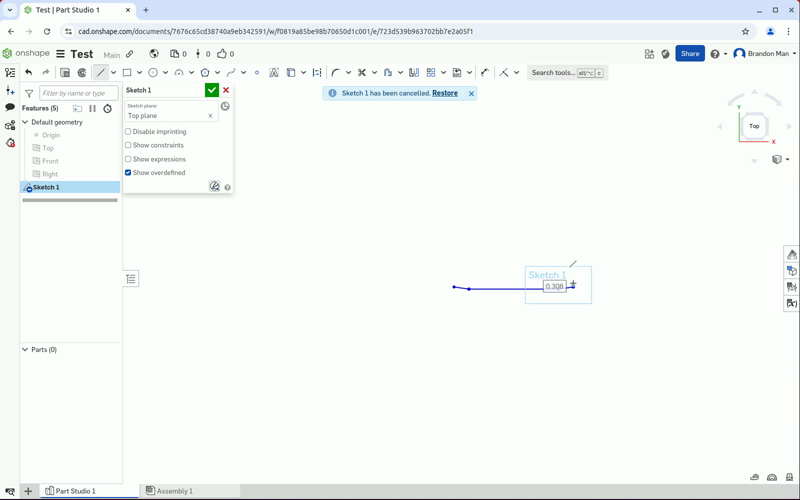
scroll(6)
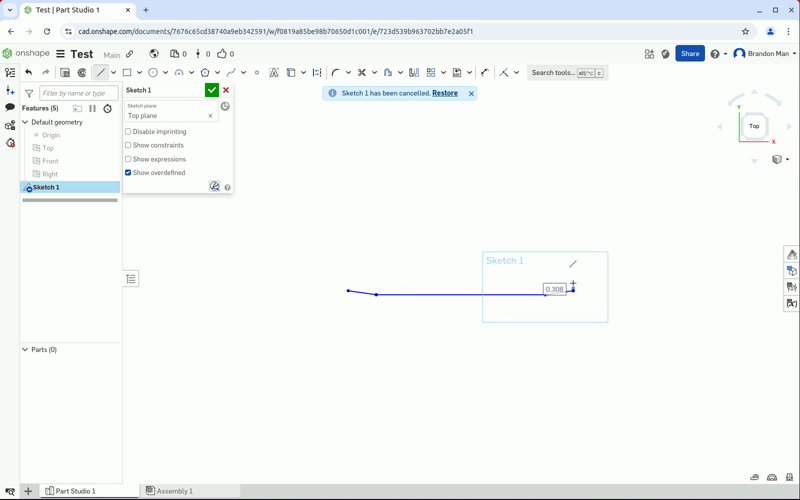
scroll(6)
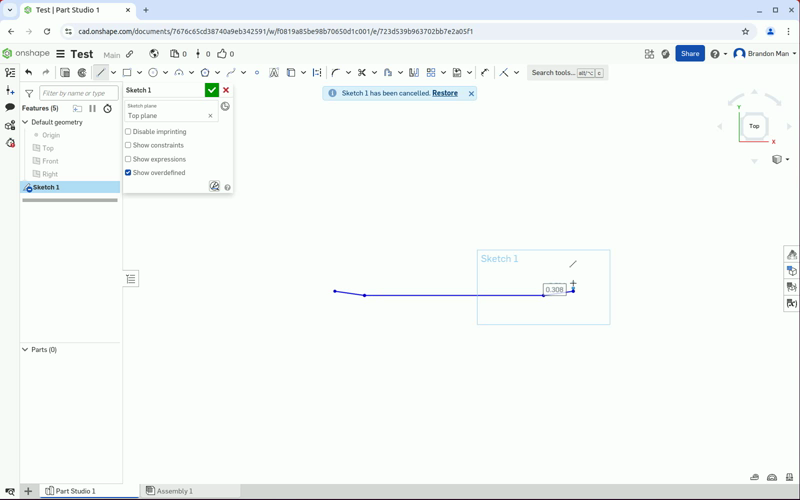
scroll(6)
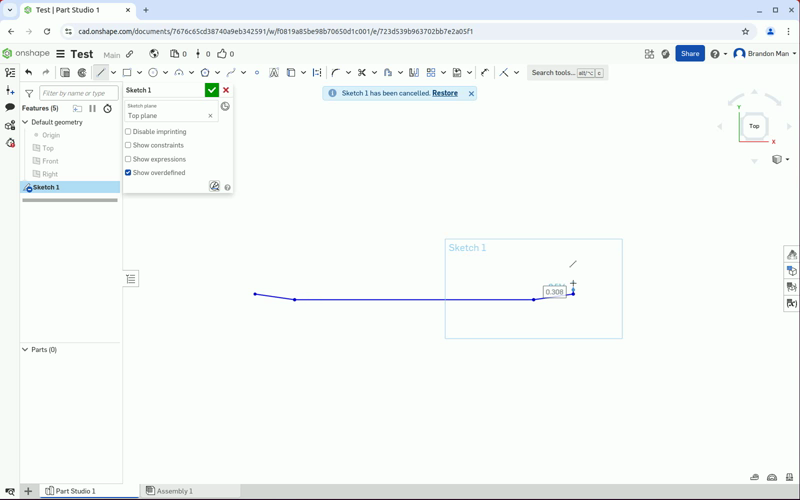
scroll(6)
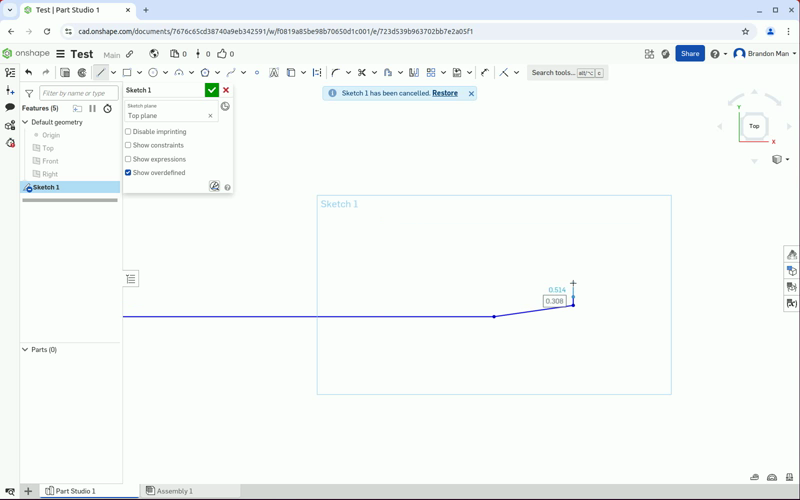
scroll(6)
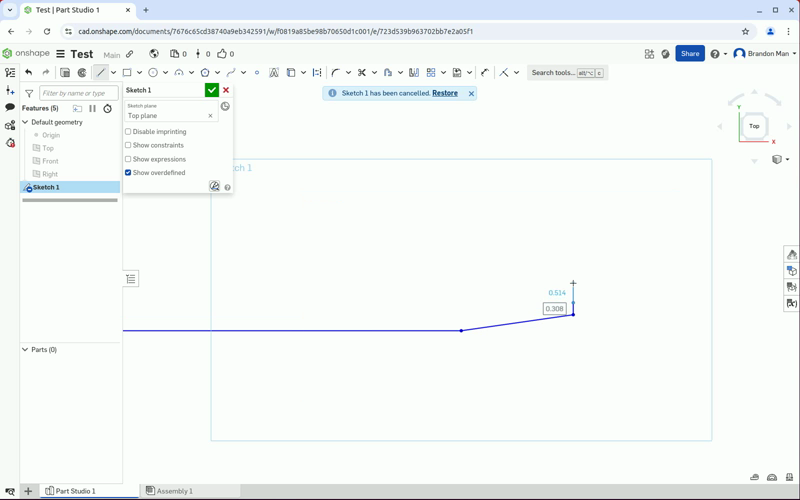
scroll(6)
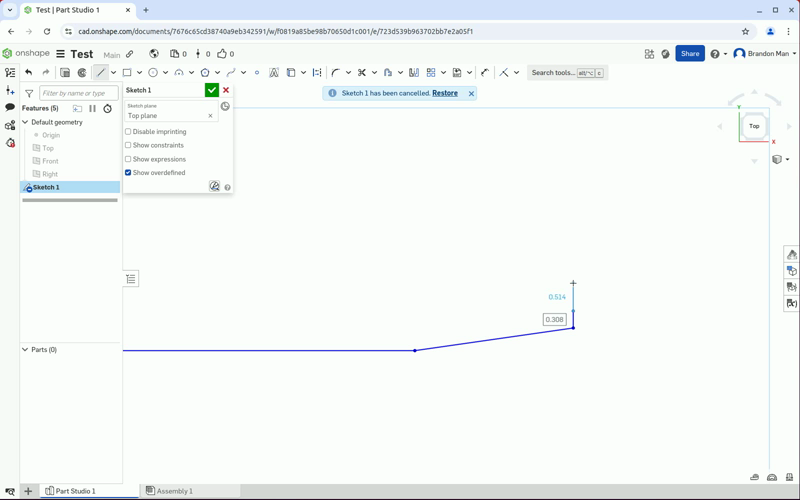
click(573, 282)
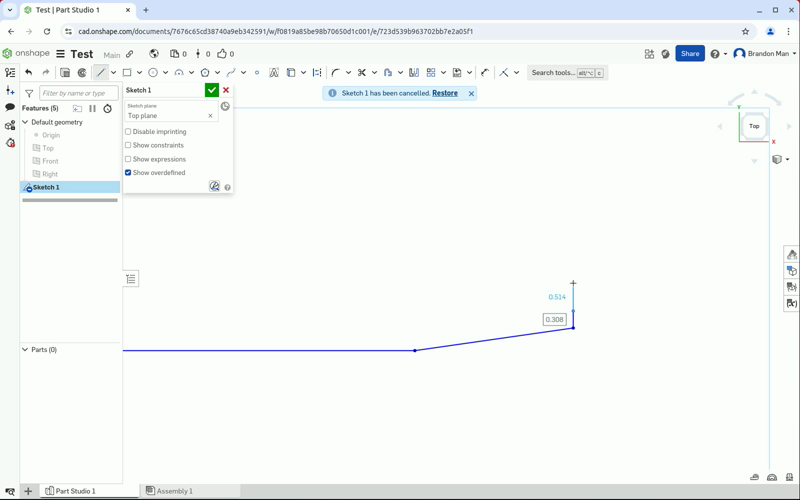
scroll(-6)
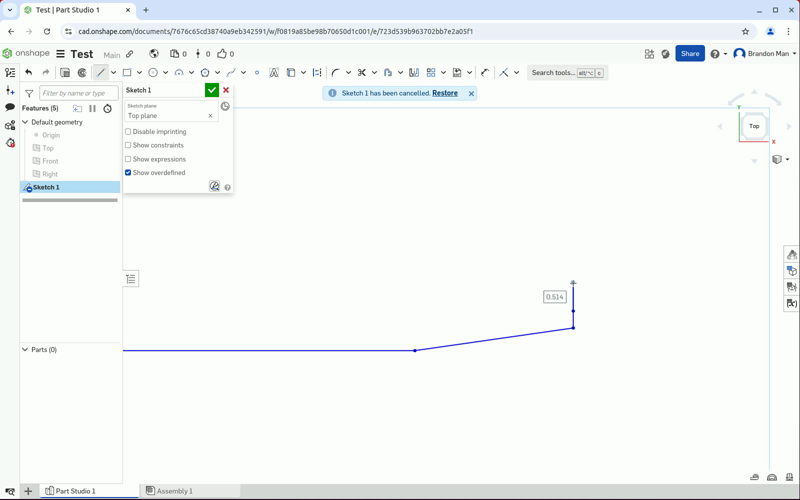
scroll(-6)
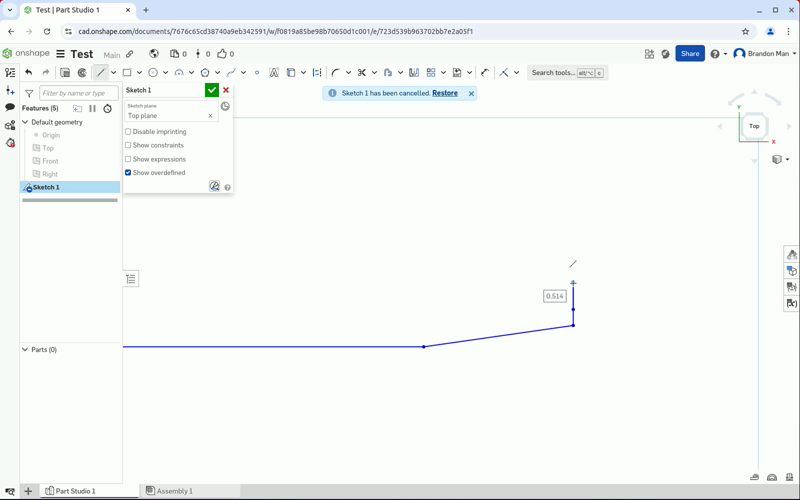
scroll(-6)
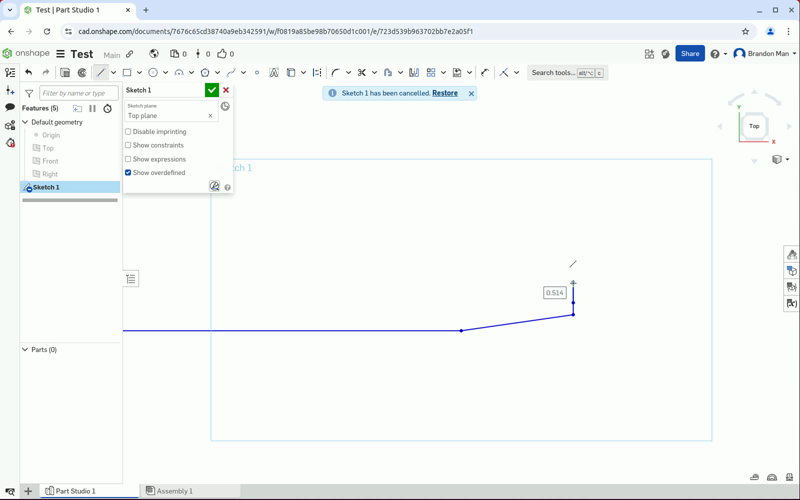
scroll(-6)
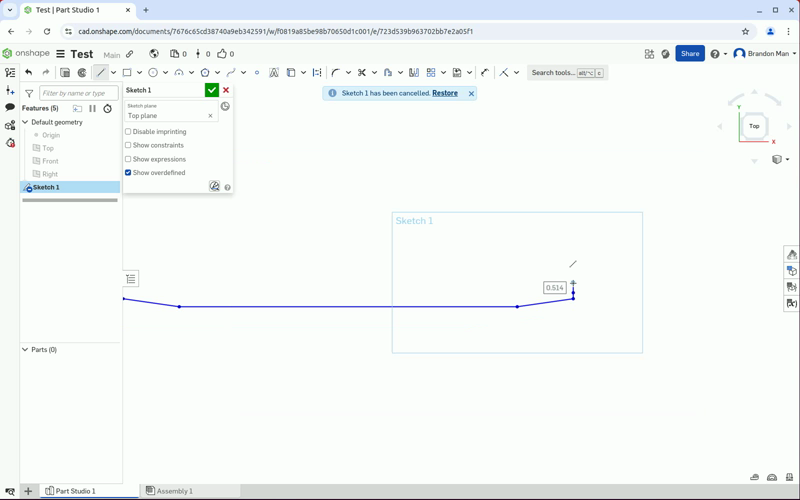
scroll(-6)
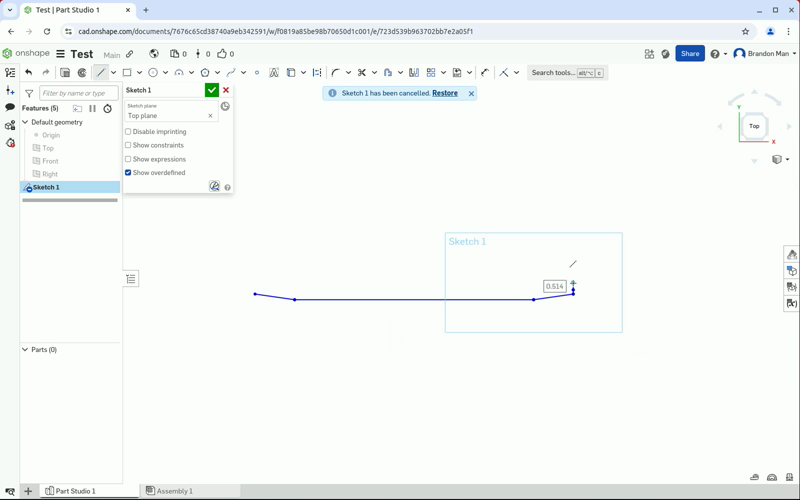
scroll(-6)
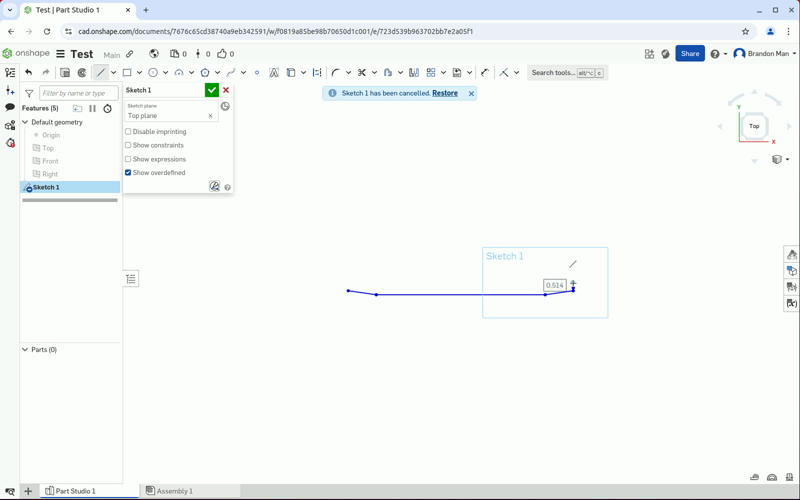
scroll(-6)
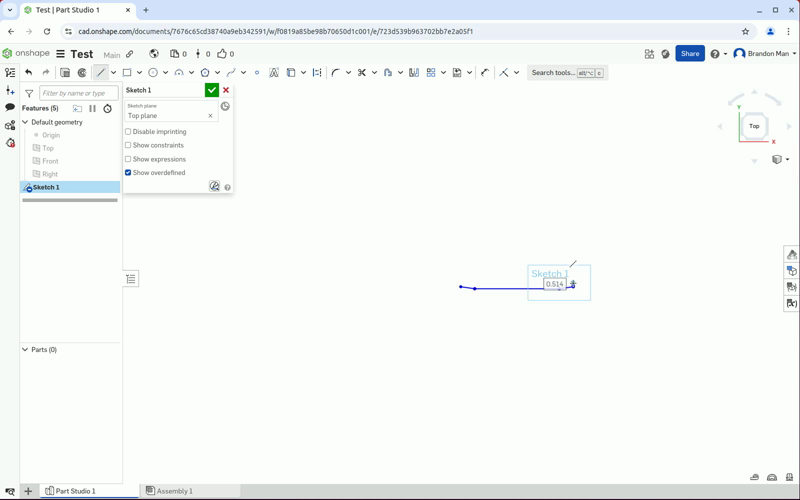
key_up(shift)
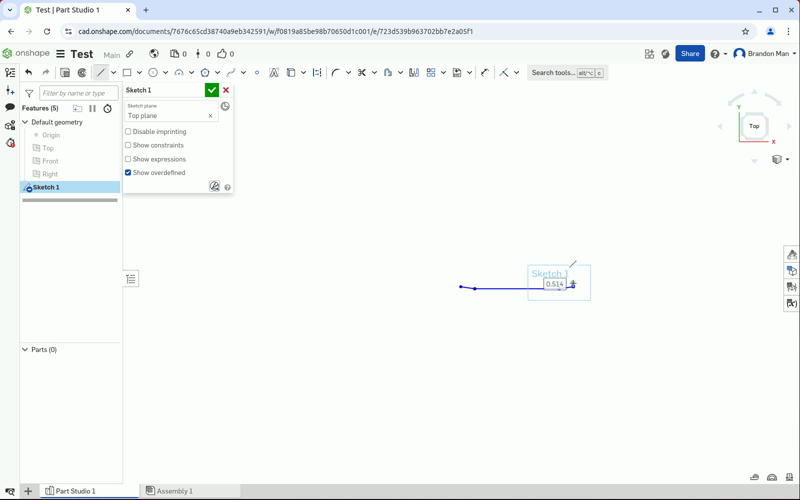
key_down(shift)
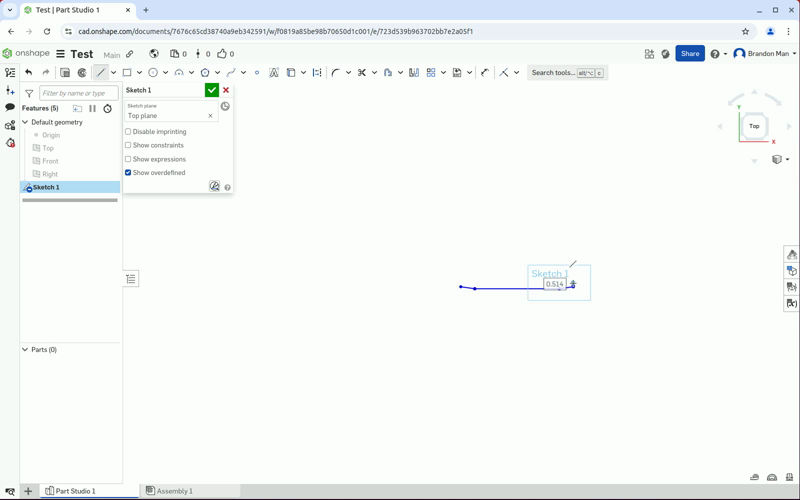
mouse_move(460, 282)
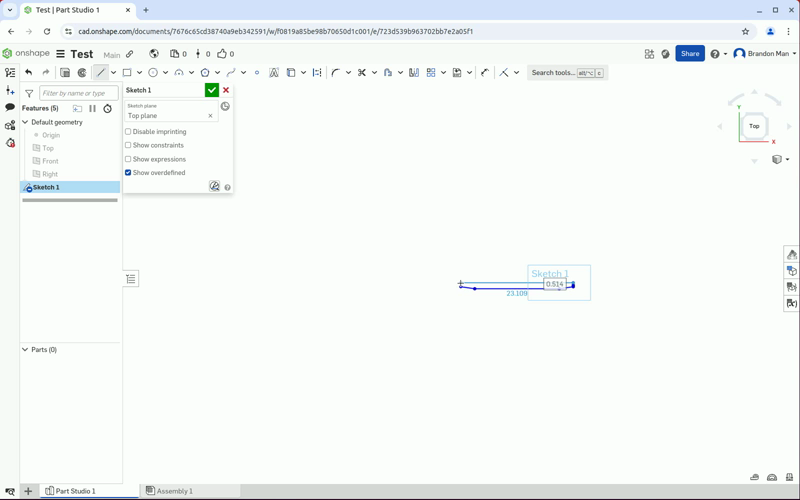
scroll(6)
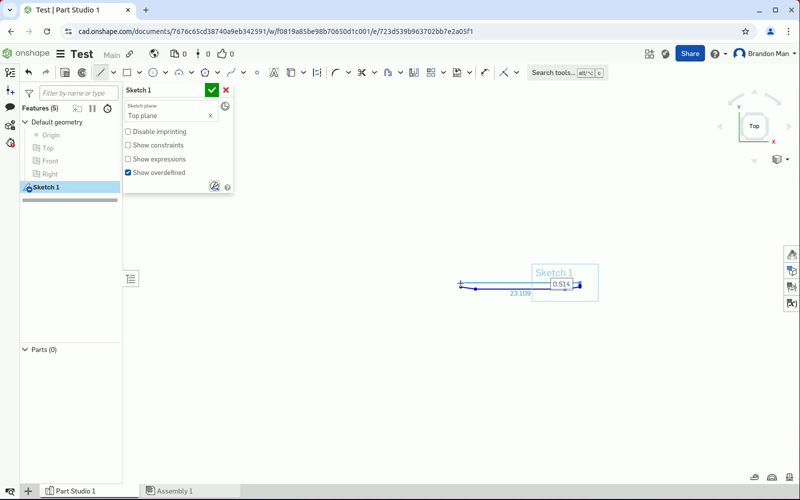
scroll(6)
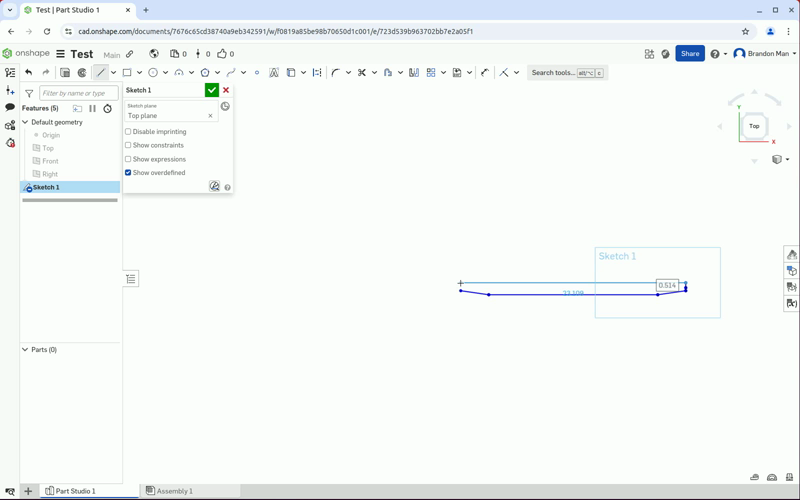
scroll(6)
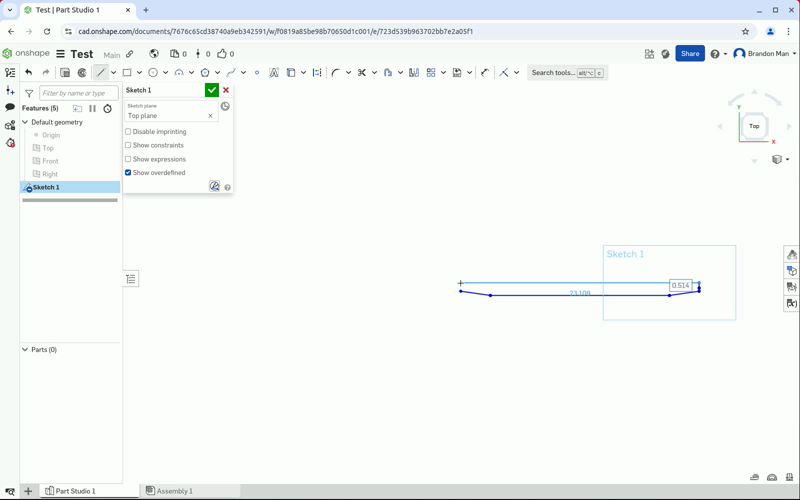
scroll(6)
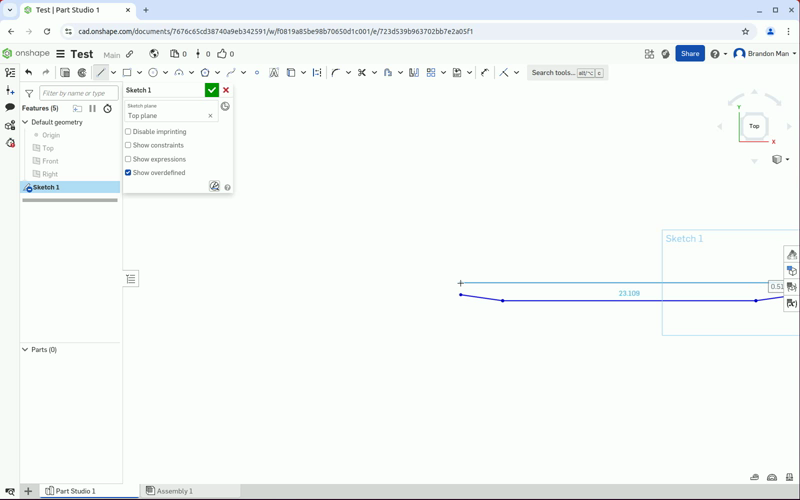
scroll(6)
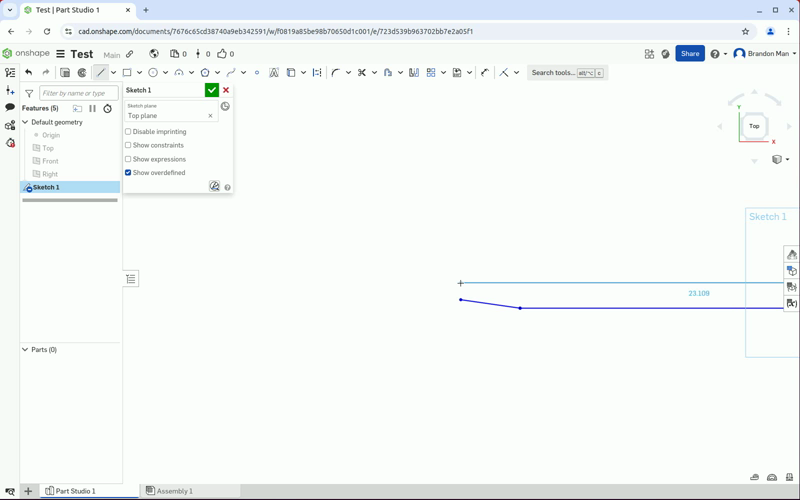
scroll(6)
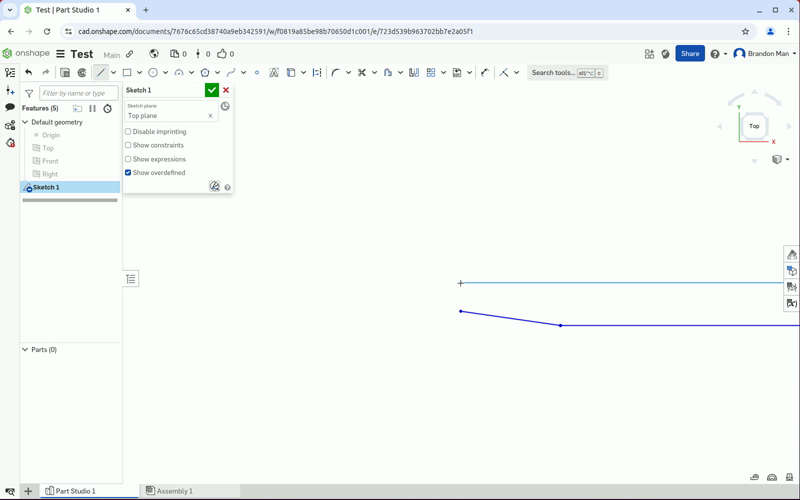
scroll(6)
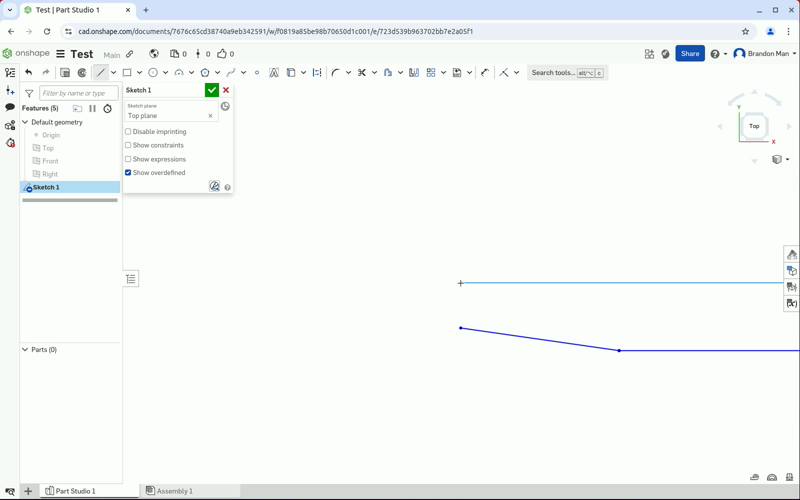
click(460, 282)
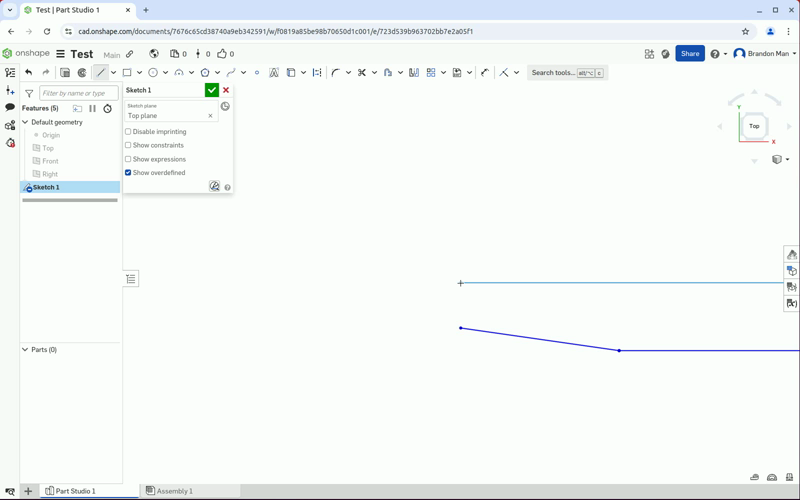
scroll(-6)
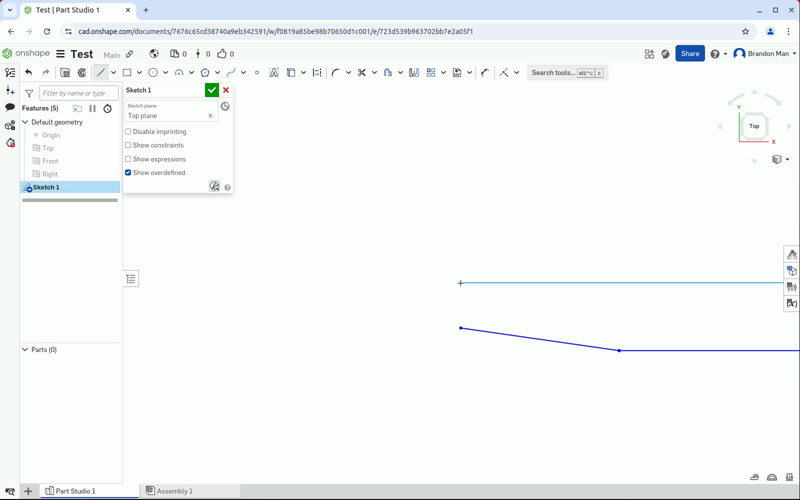
scroll(-6)
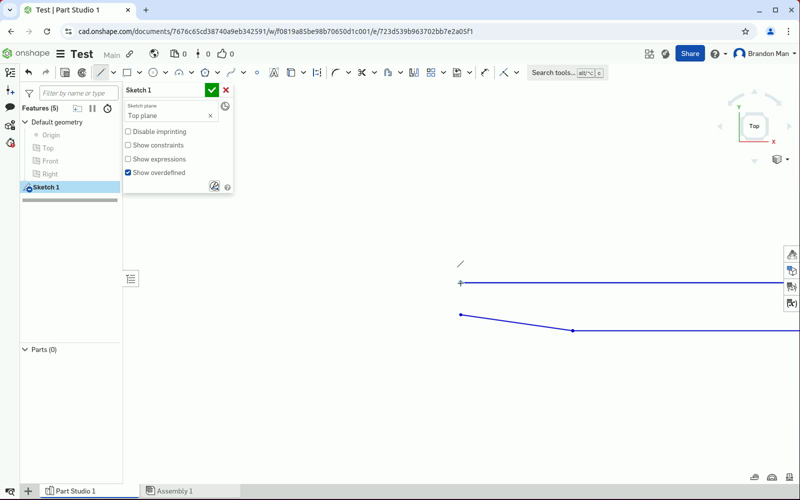
scroll(-6)
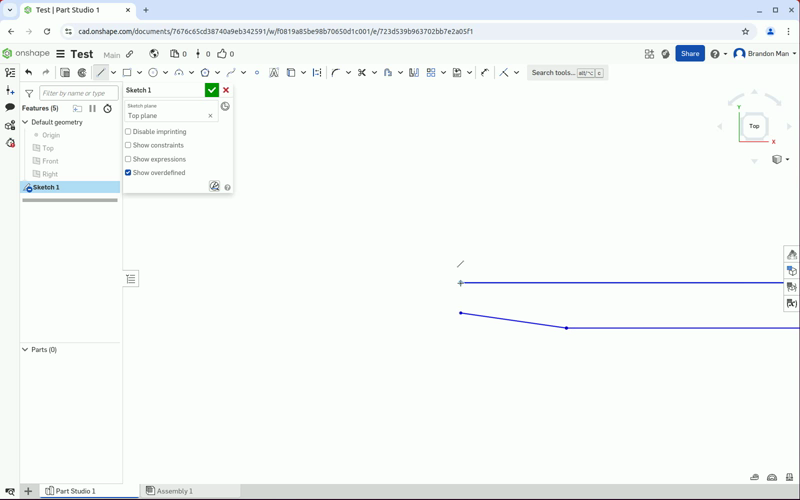
scroll(-6)
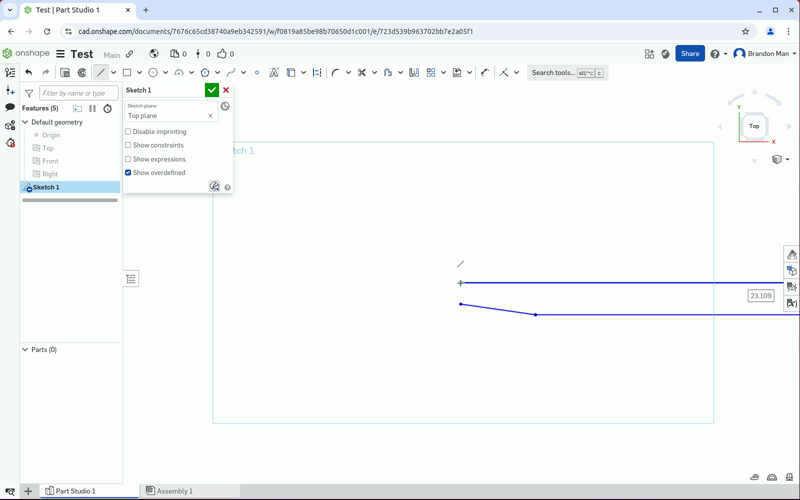
scroll(-6)
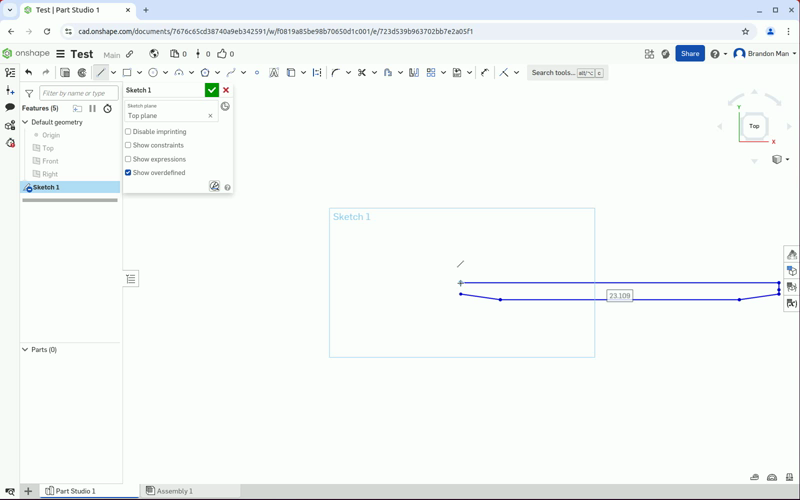
scroll(-6)
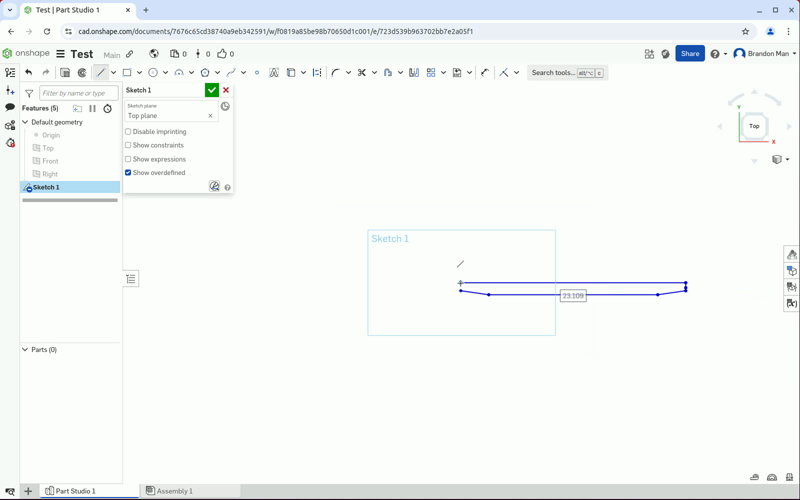
scroll(-6)
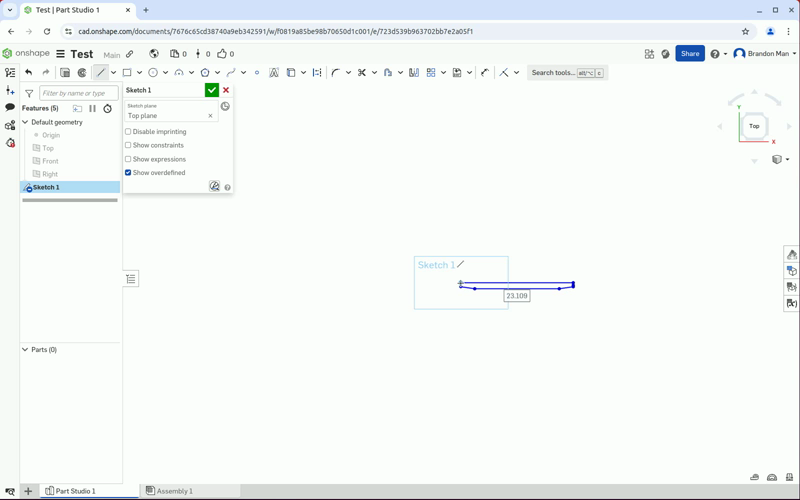
key_up(shift)
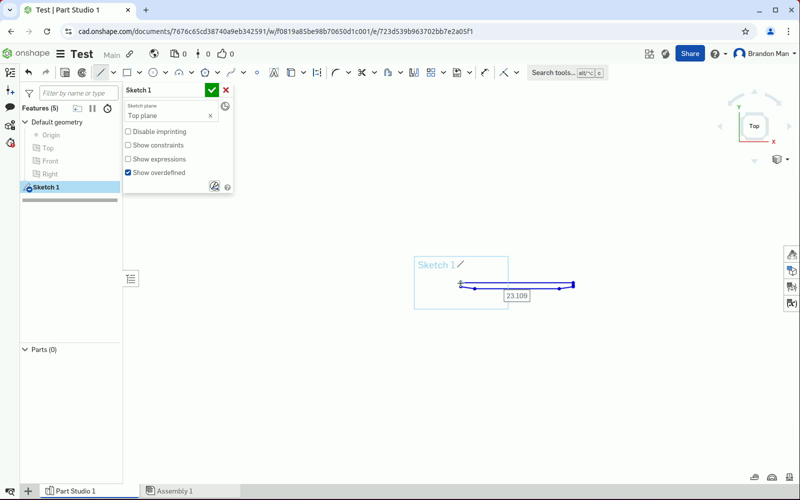
mouse_move(490, 282)
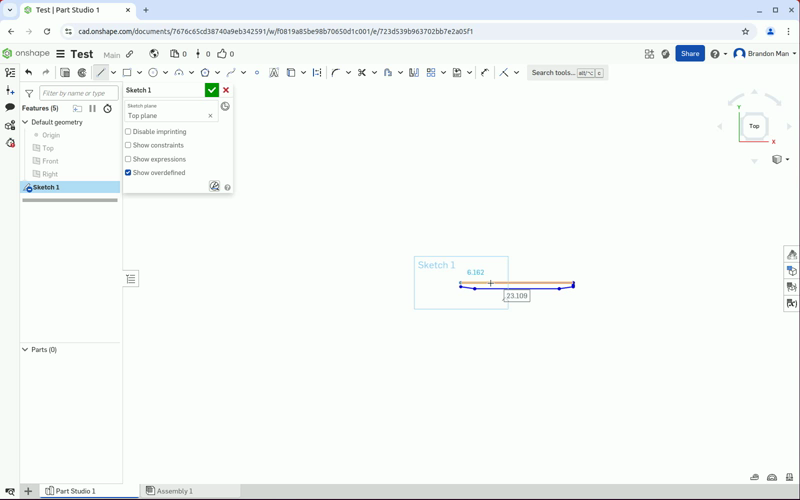
key_down(shift)
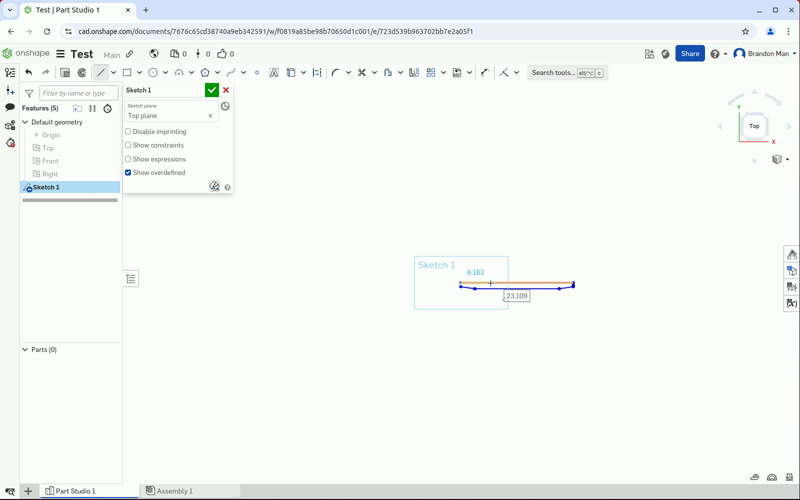
mouse_move(460, 286)
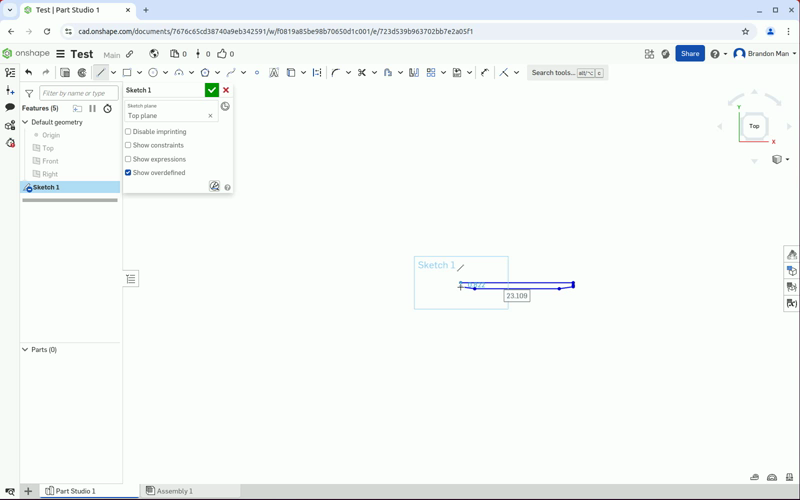
scroll(6)
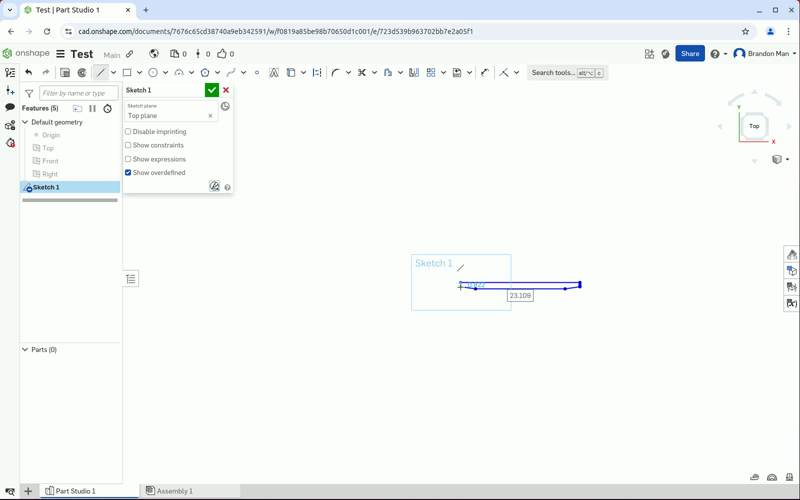
scroll(6)
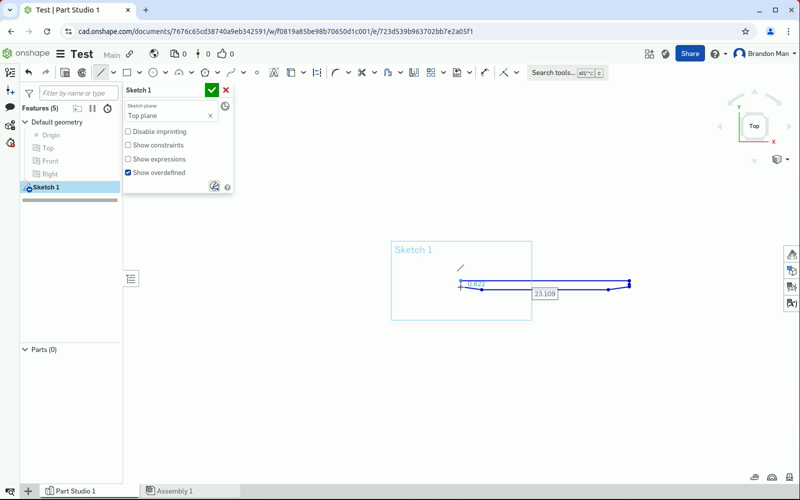
scroll(6)
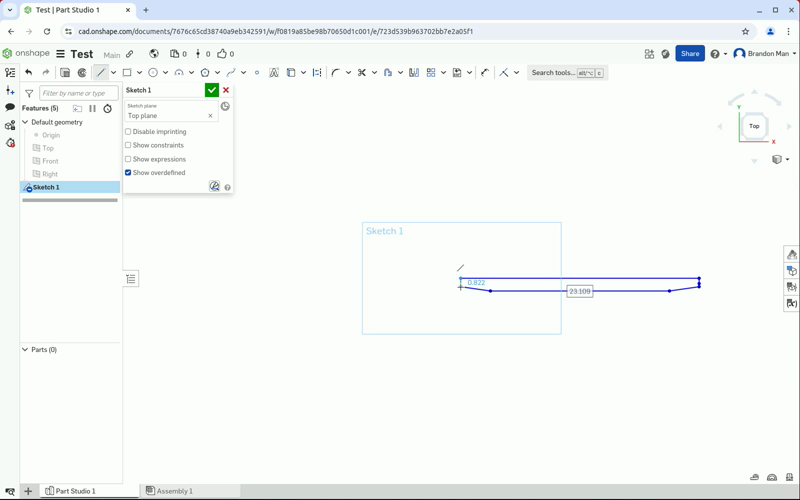
scroll(6)
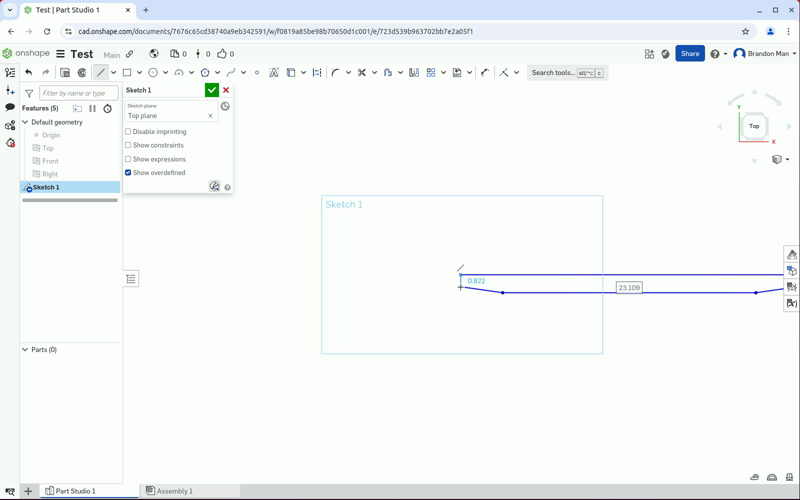
scroll(6)
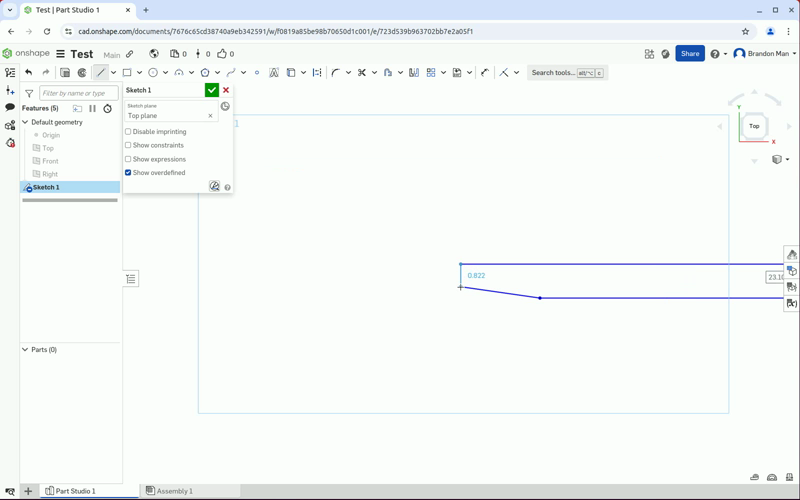
scroll(6)
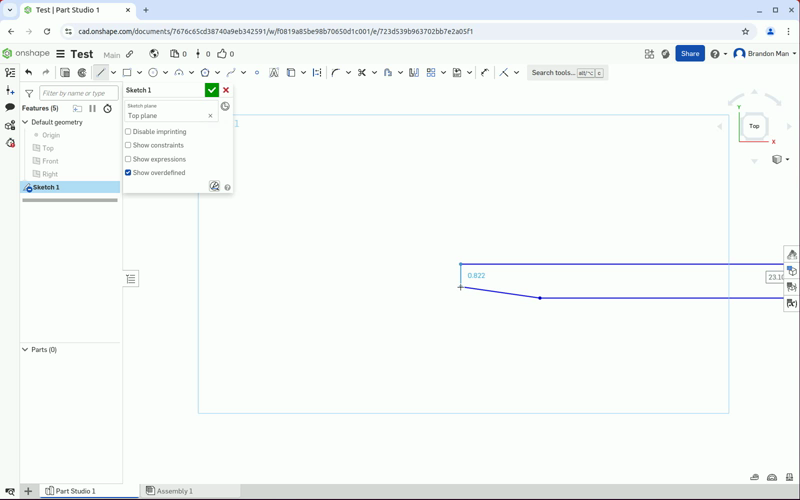
scroll(6)
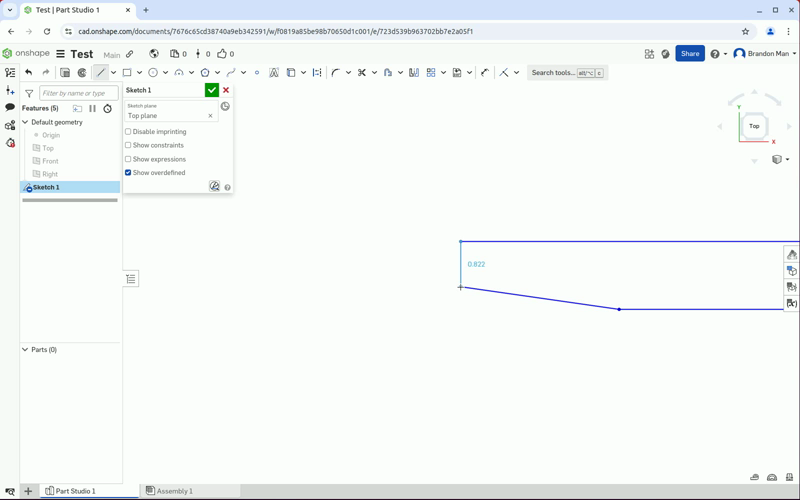
key_up(shift)
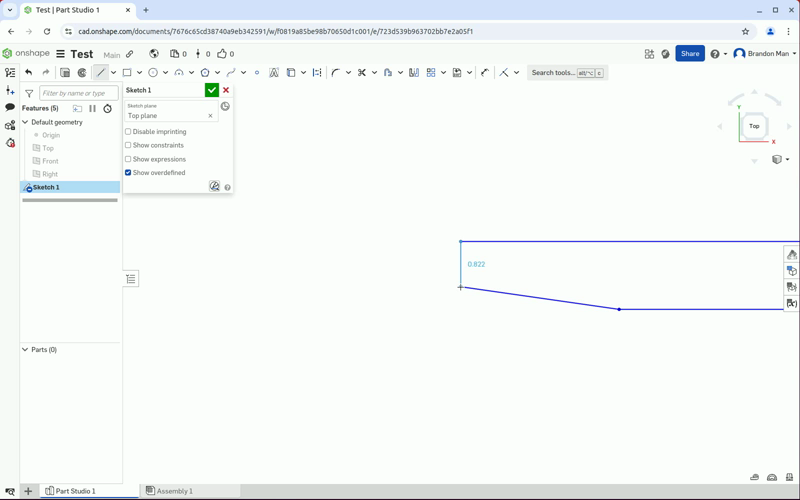
click(460, 286)
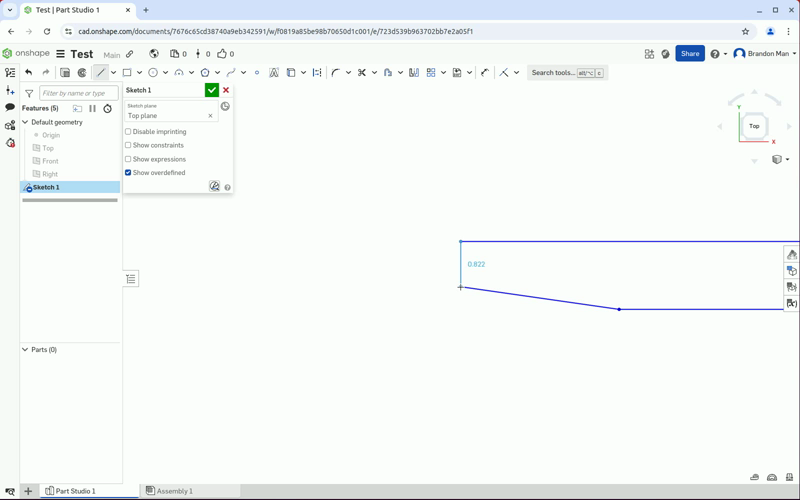
scroll(-6)
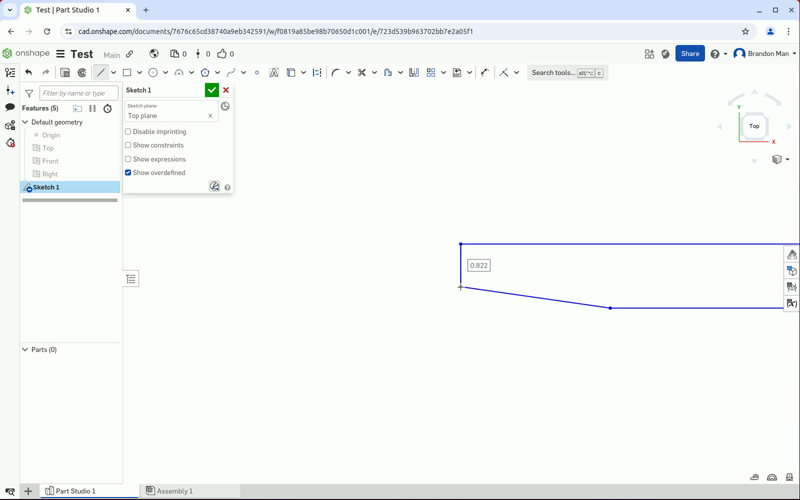
scroll(-6)
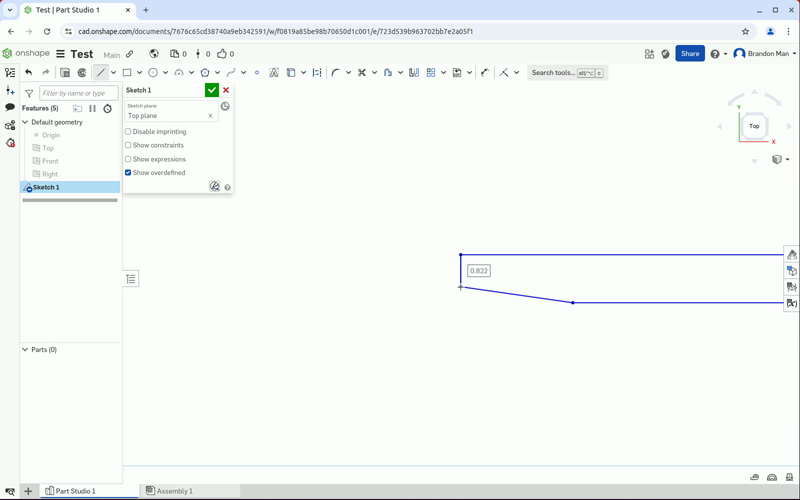
scroll(-6)
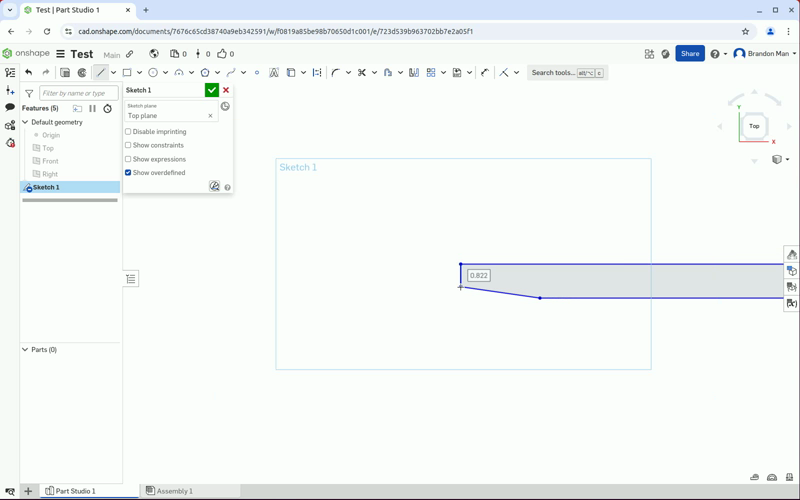
scroll(-6)
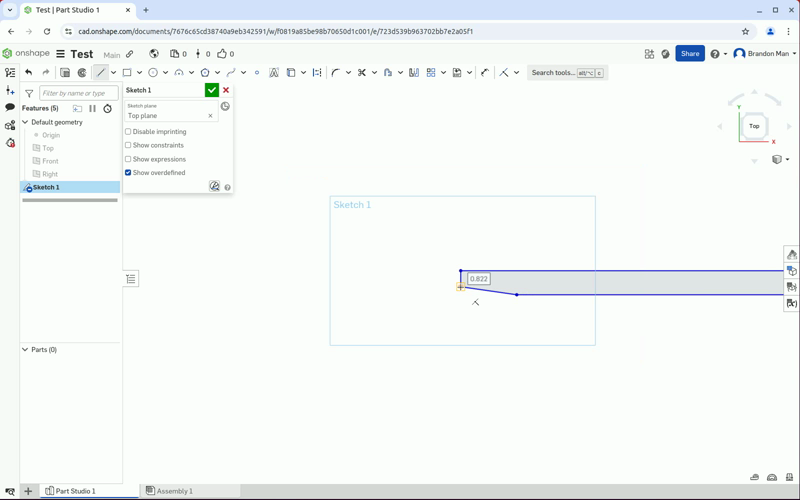
scroll(-6)
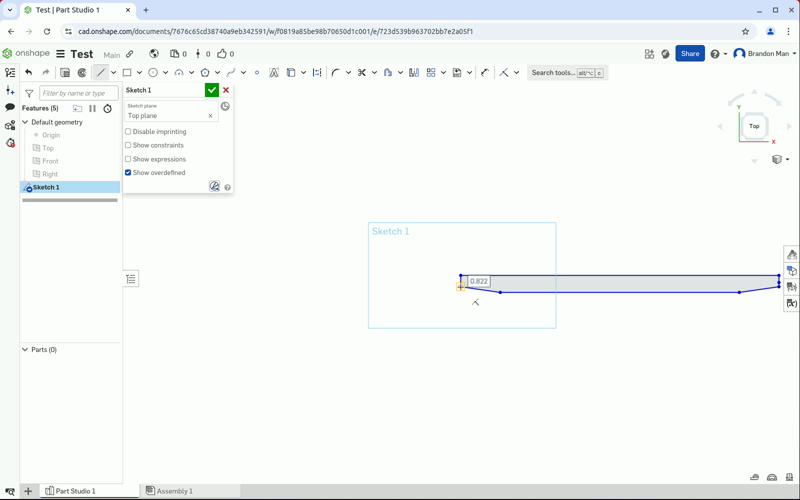
scroll(-6)
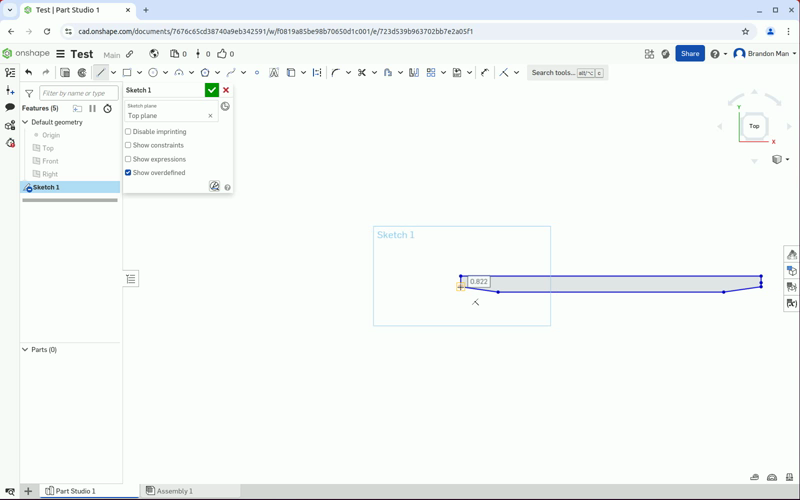
scroll(-6)
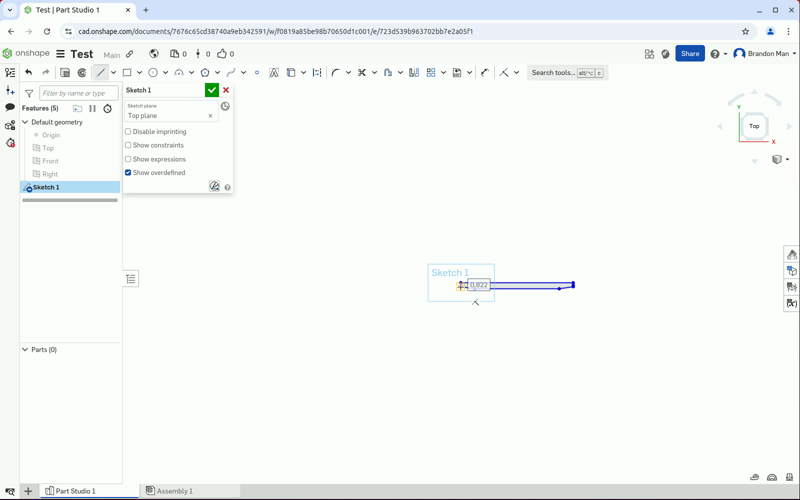
key(esc)
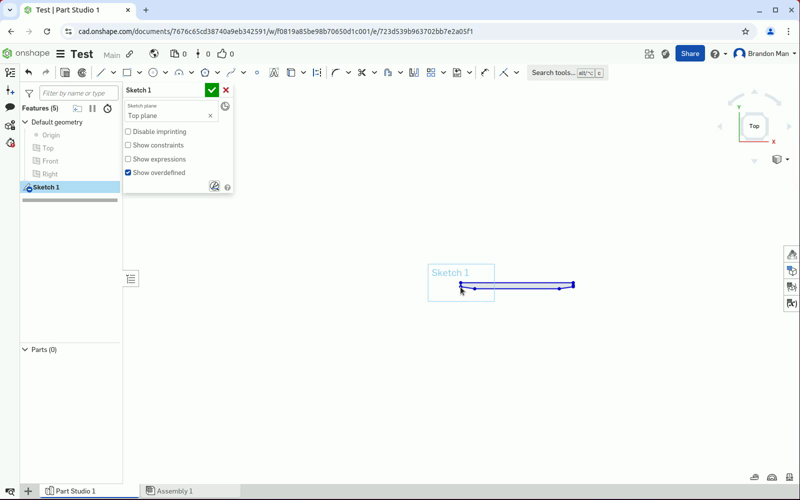
key(c)
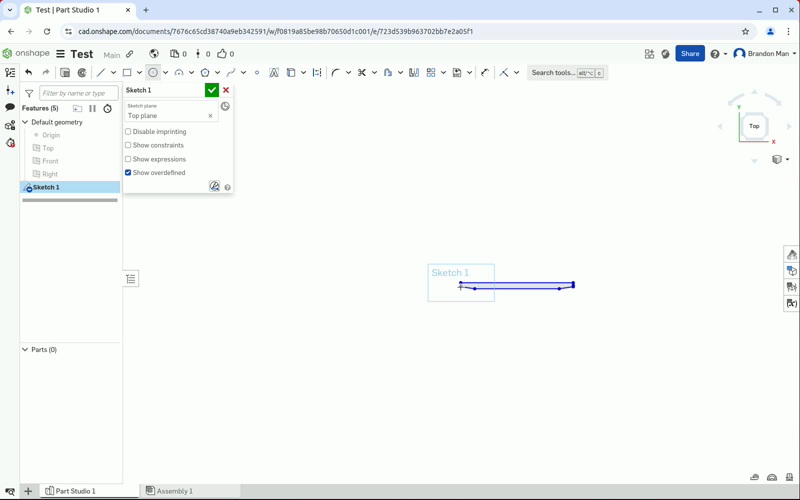
key_down(shift)
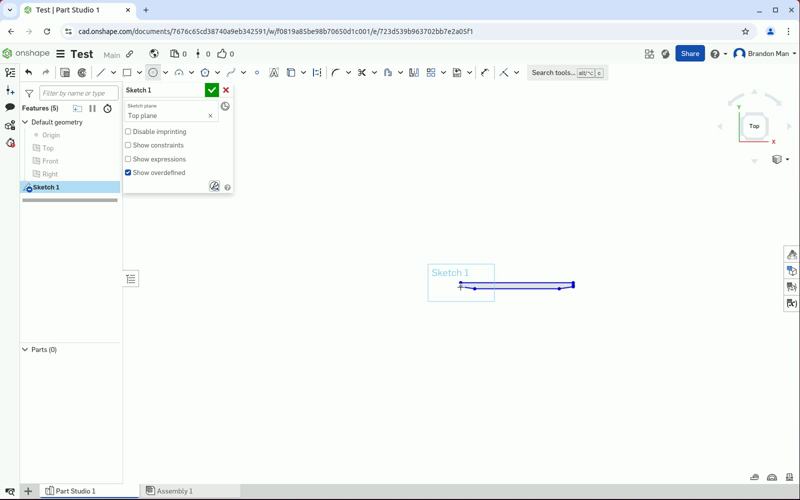
mouse_move(570, 285)
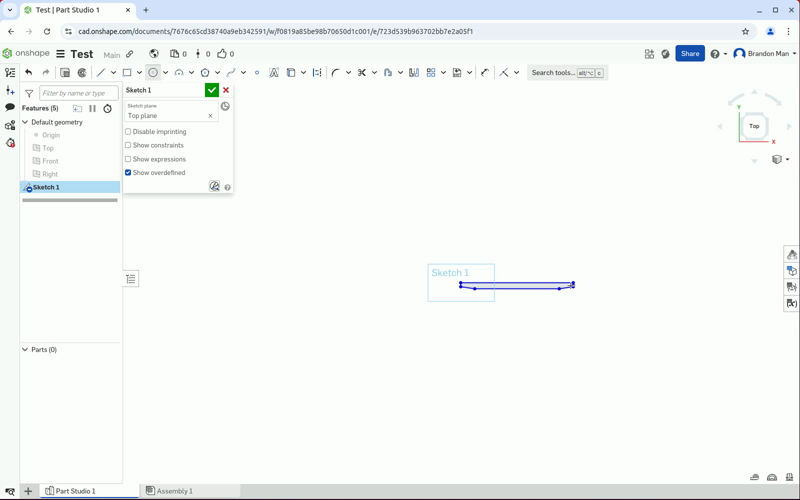
scroll(6)
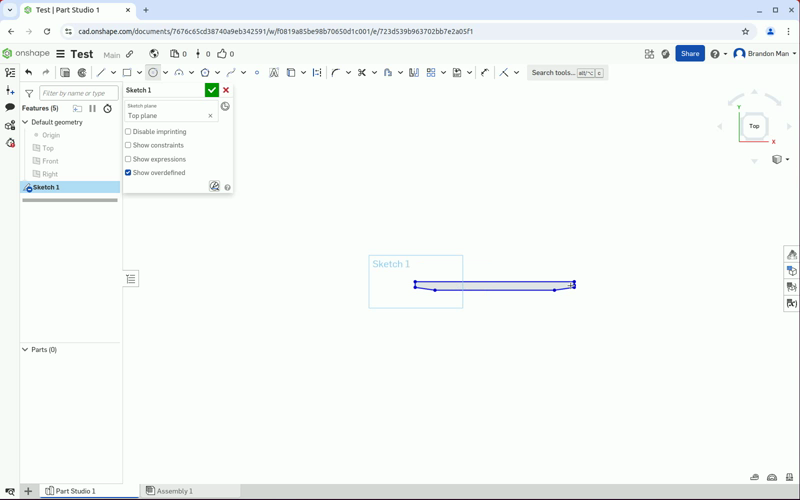
scroll(6)
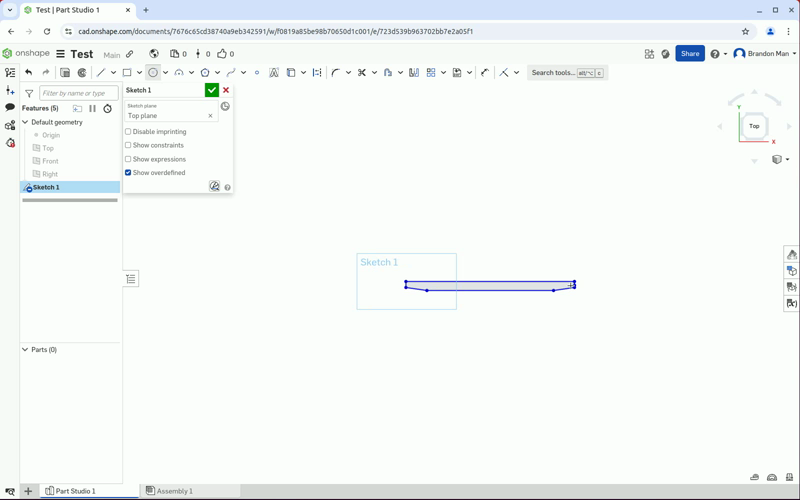
scroll(6)
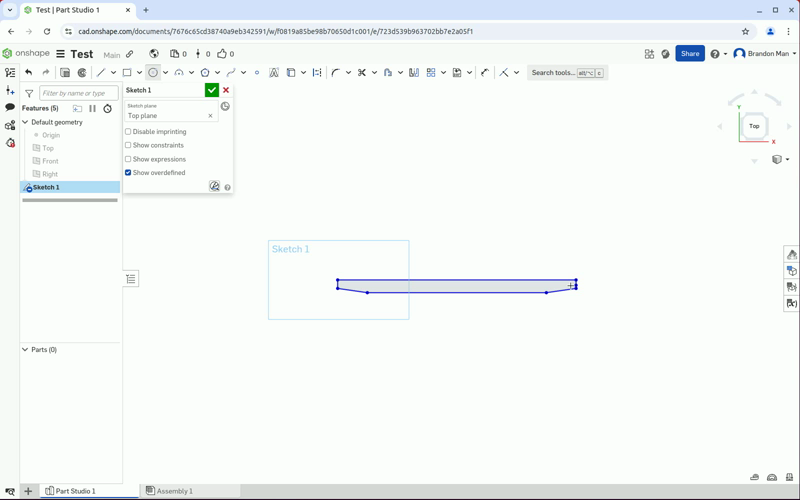
scroll(6)
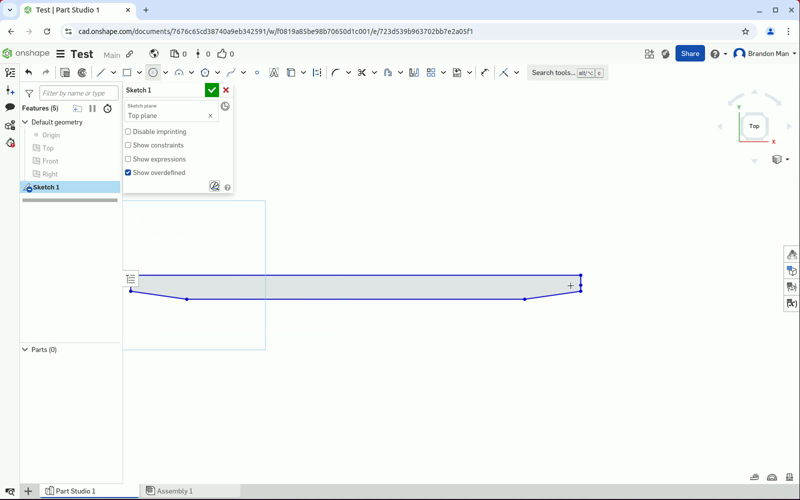
scroll(6)
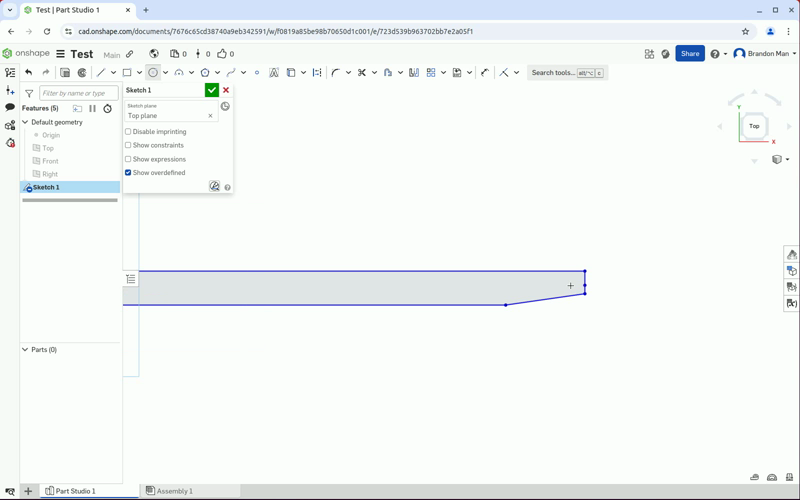
scroll(6)
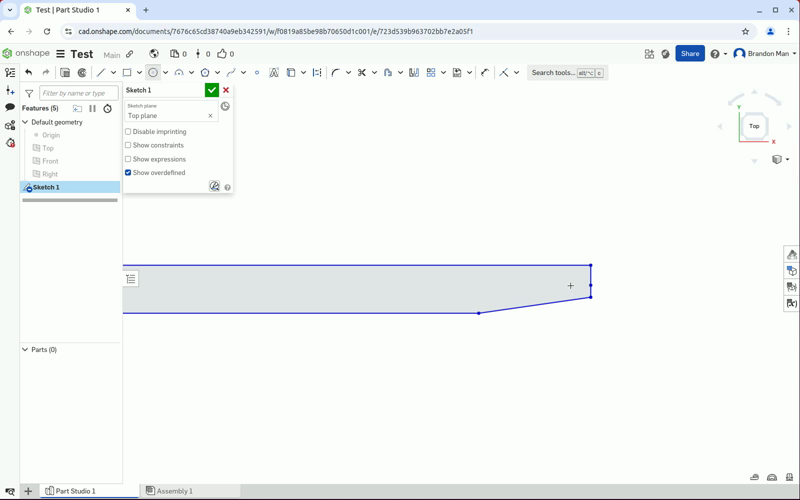
scroll(6)
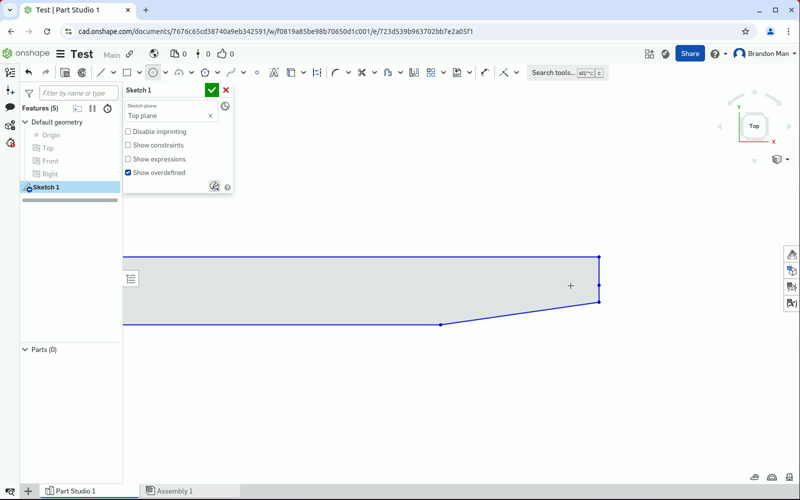
click(570, 285)
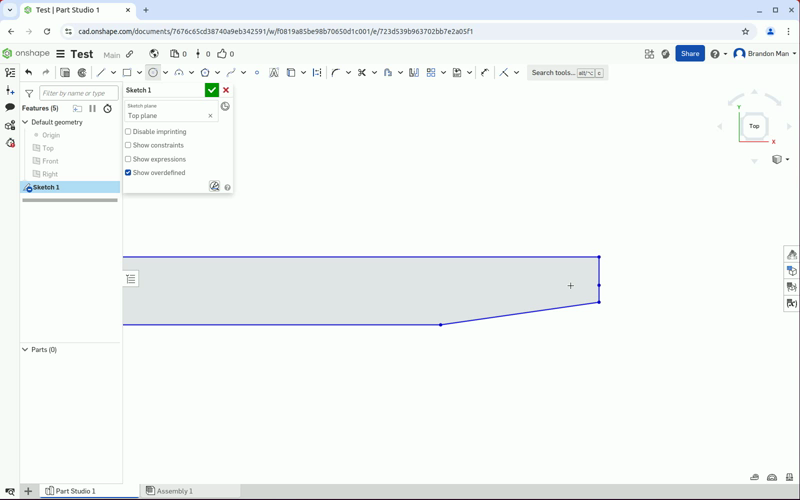
scroll(-6)
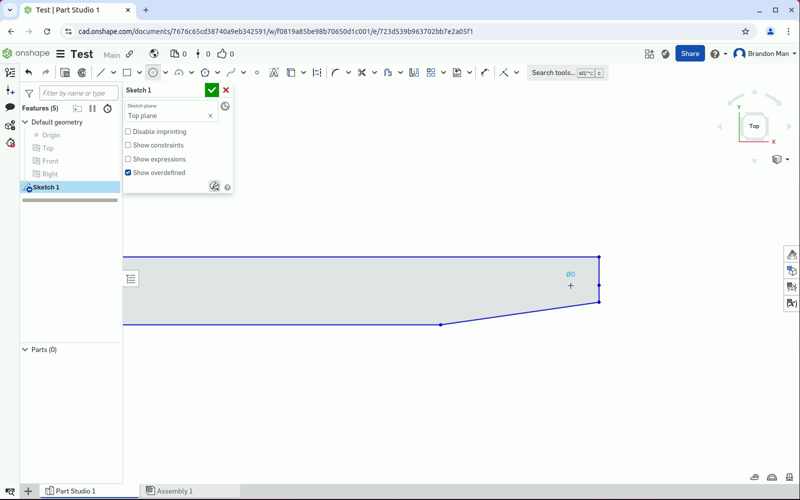
scroll(-6)
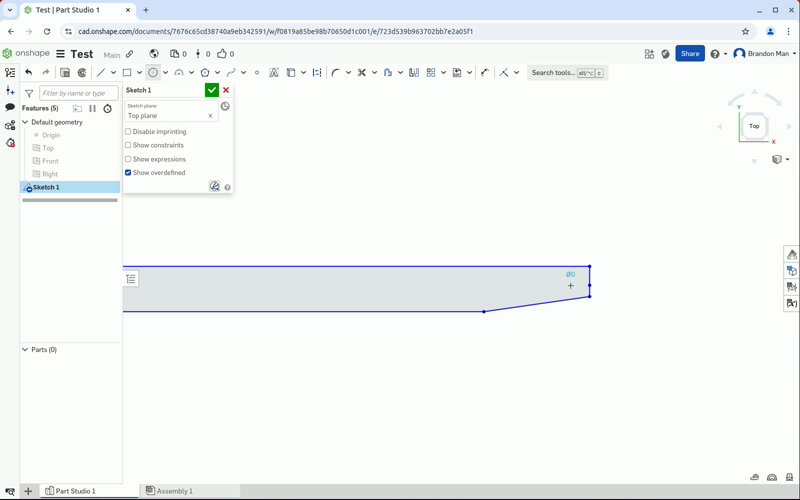
scroll(-6)
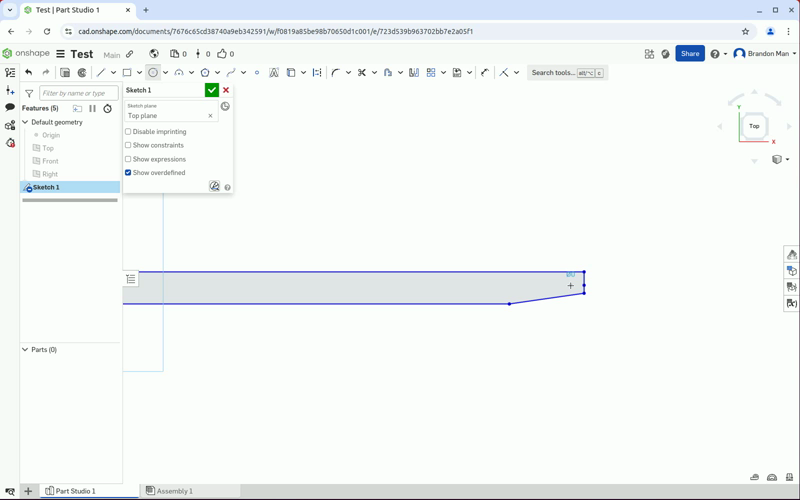
scroll(-6)
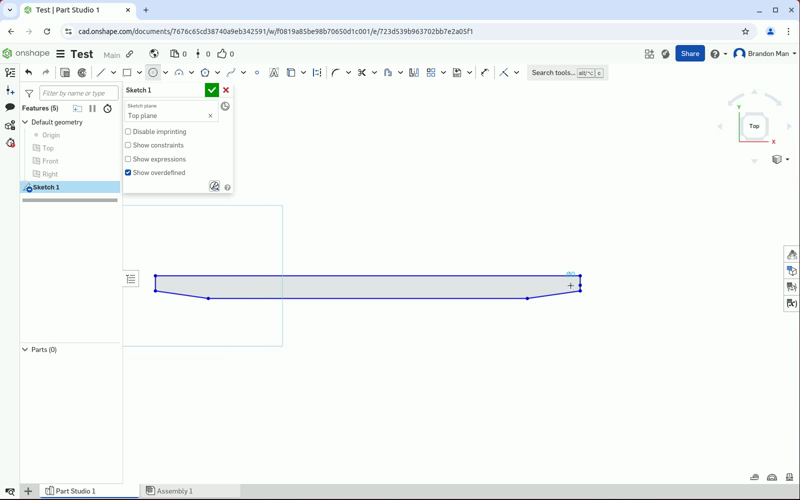
scroll(-6)
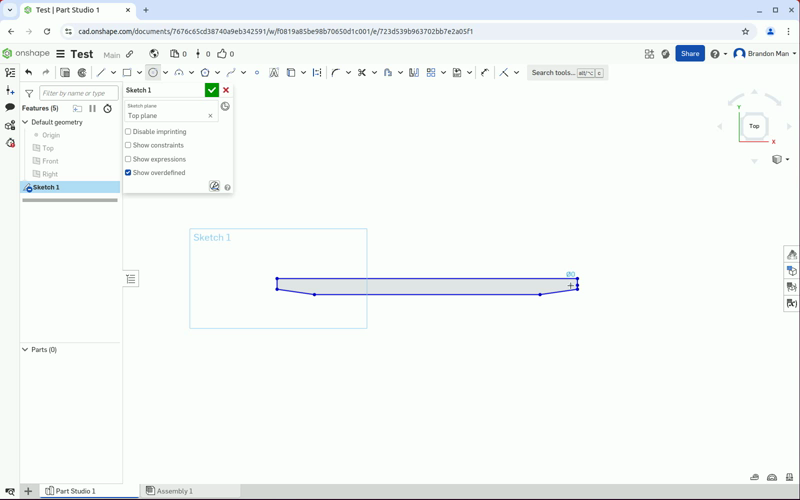
scroll(-6)
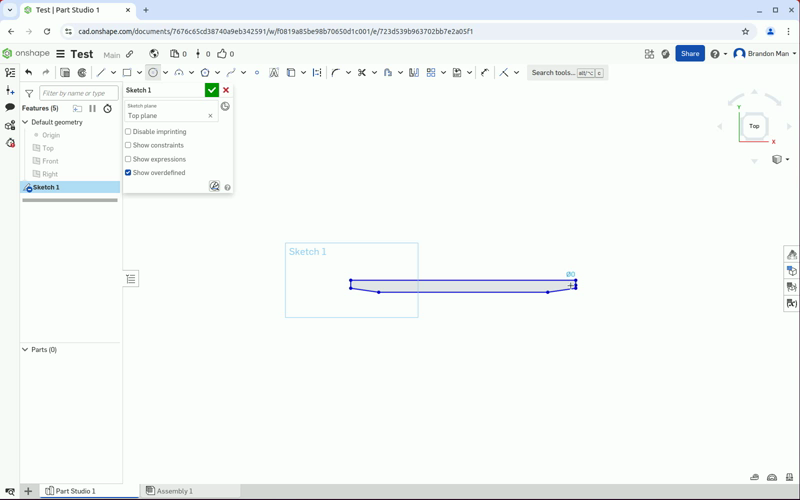
scroll(-6)
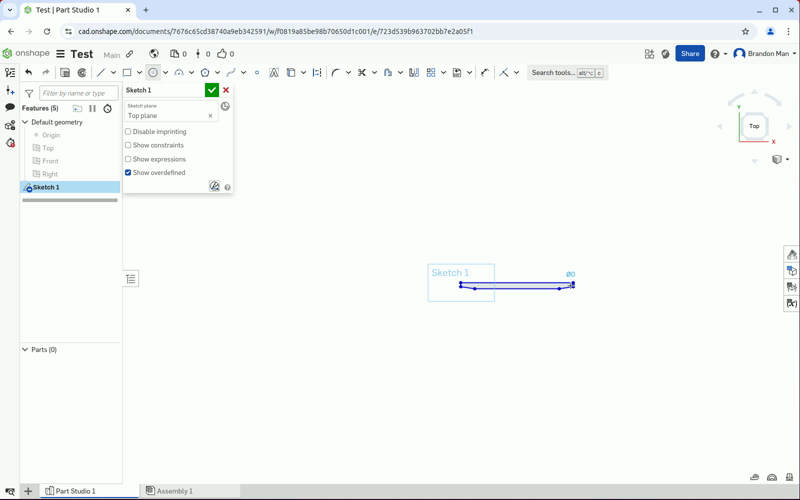
key_up(shift)
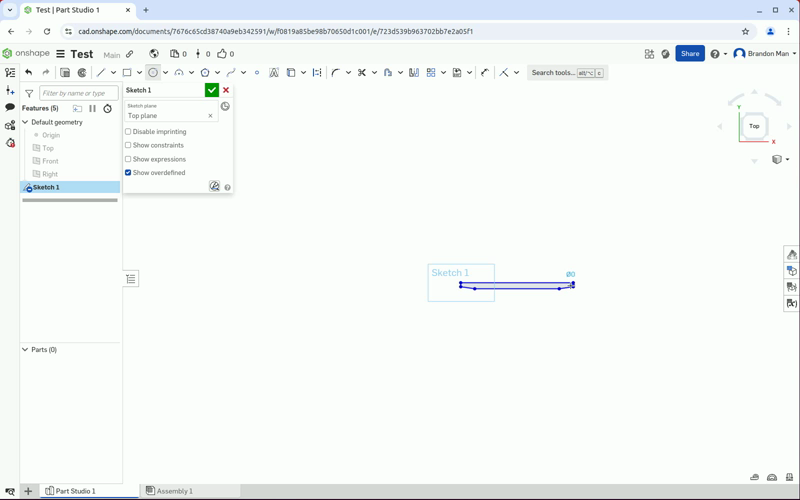
mouse_move(573, 285)
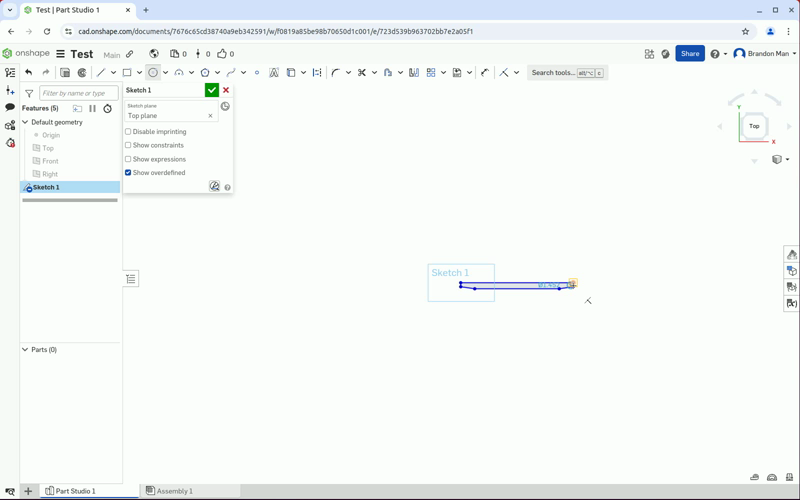
scroll(6)
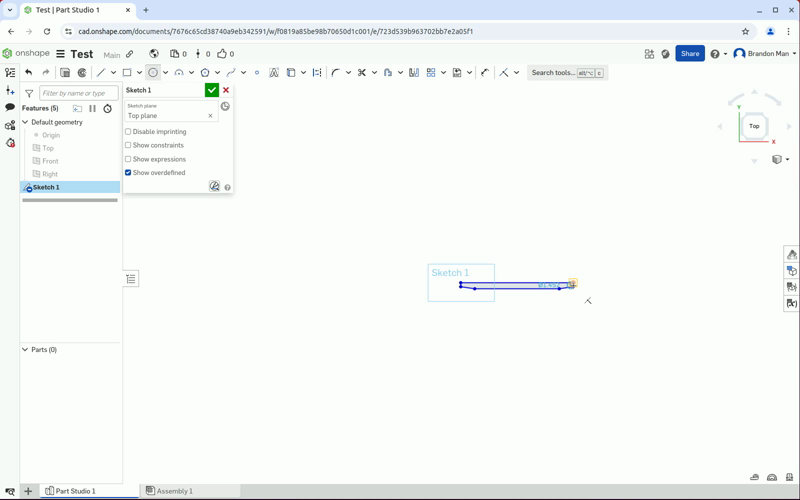
scroll(6)
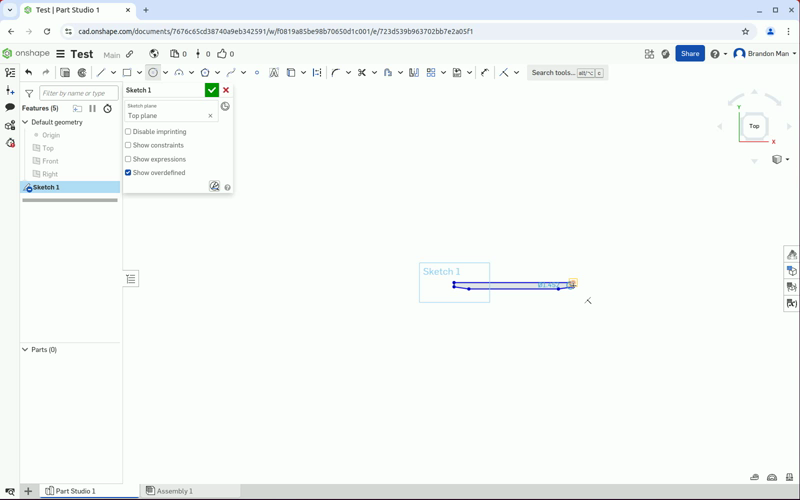
scroll(6)
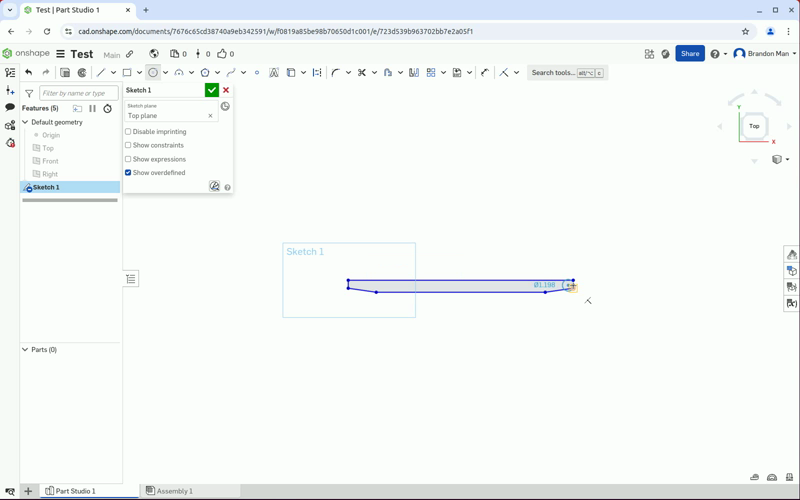
scroll(6)
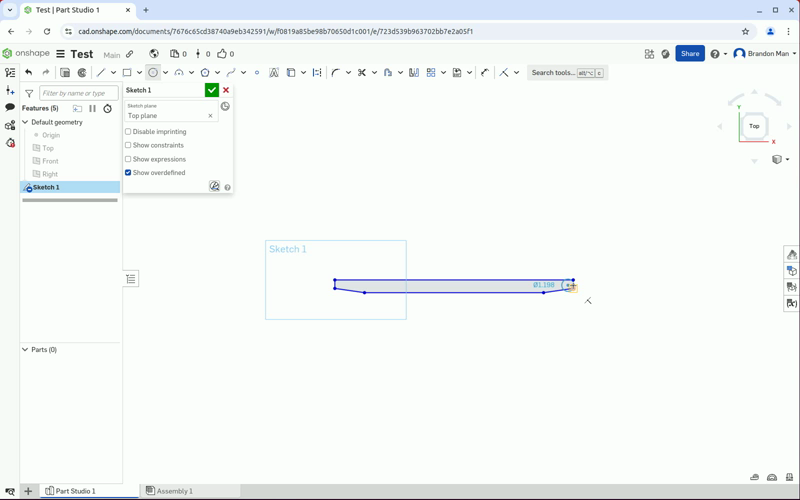
scroll(6)
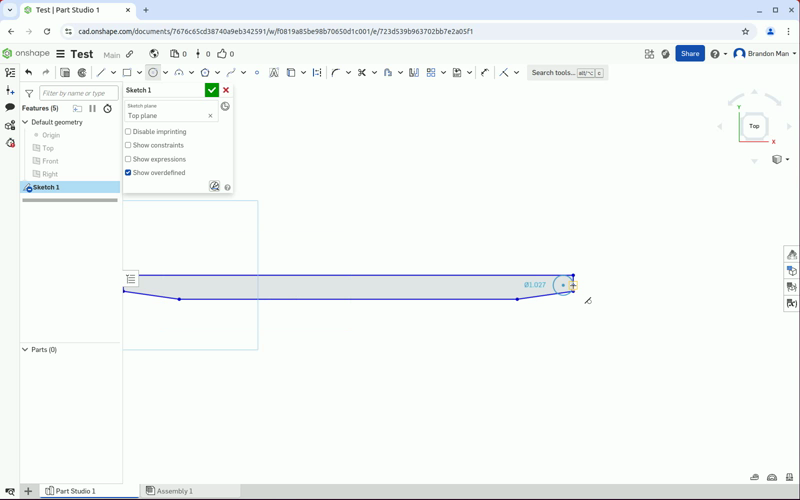
scroll(6)
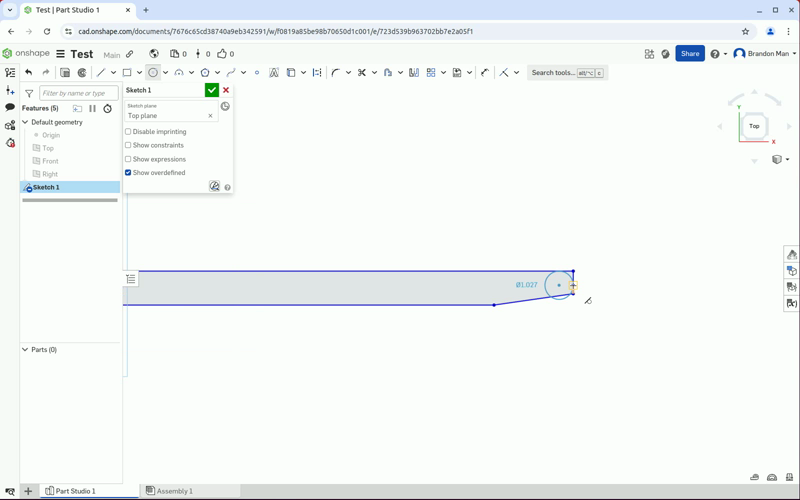
scroll(6)
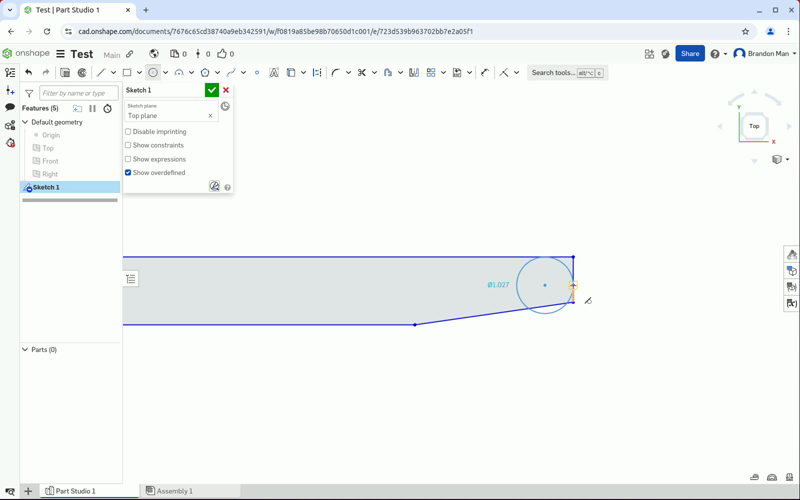
click(573, 285)
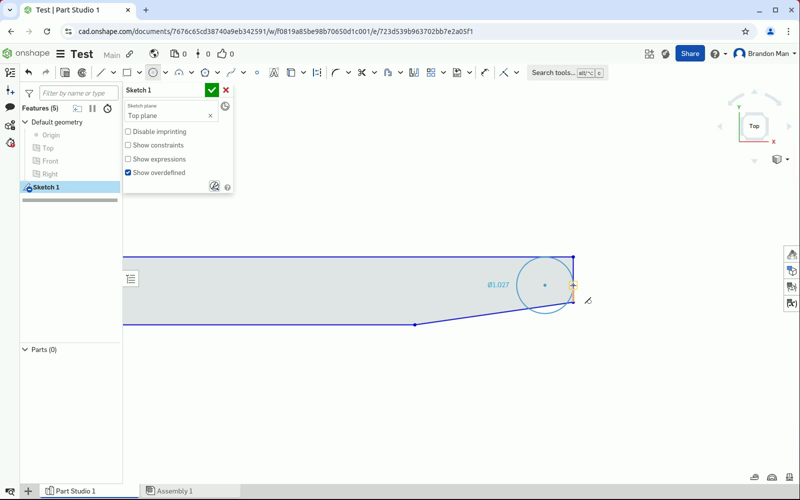
scroll(-6)
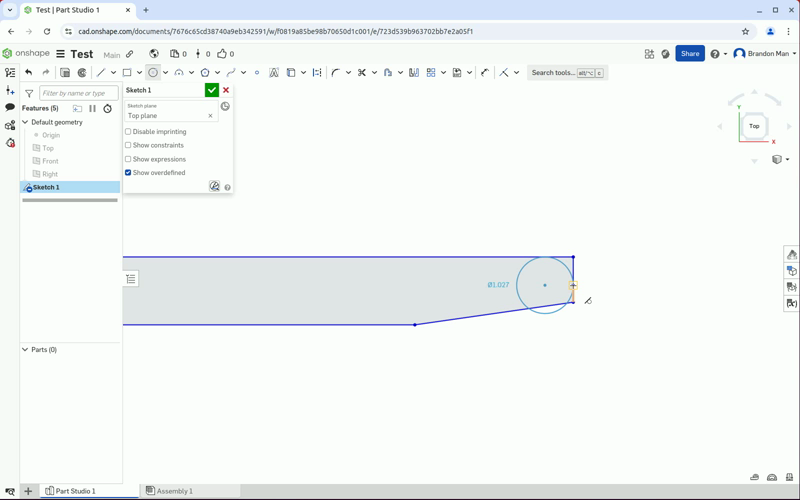
scroll(-6)
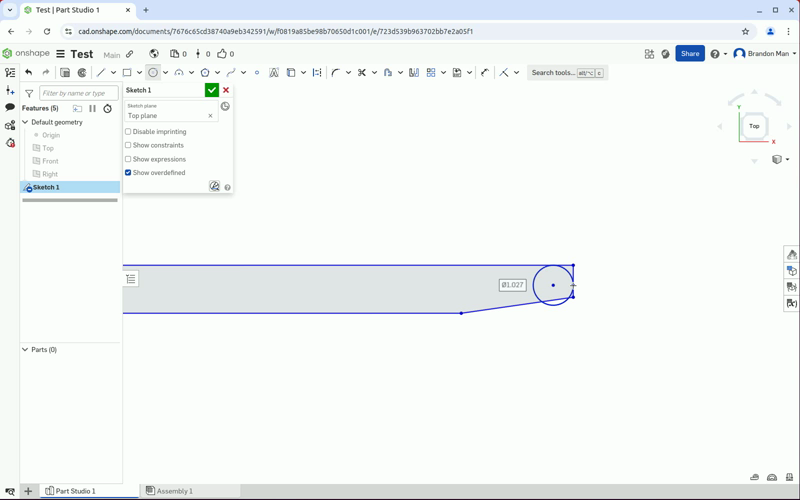
scroll(-6)
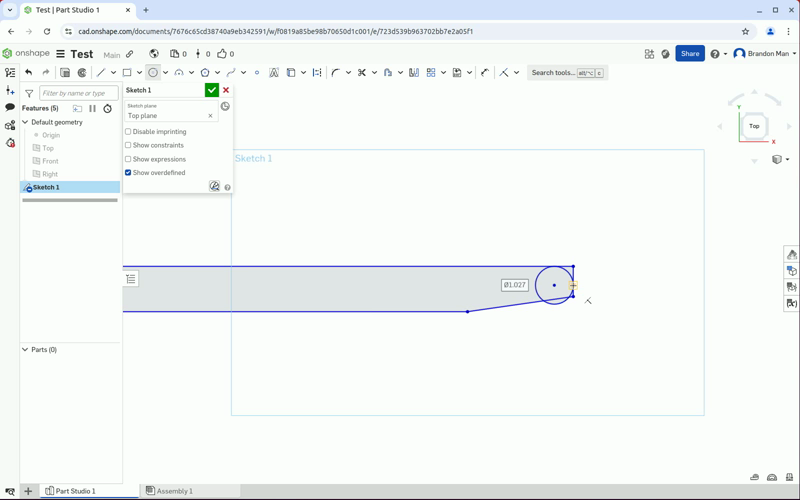
scroll(-6)
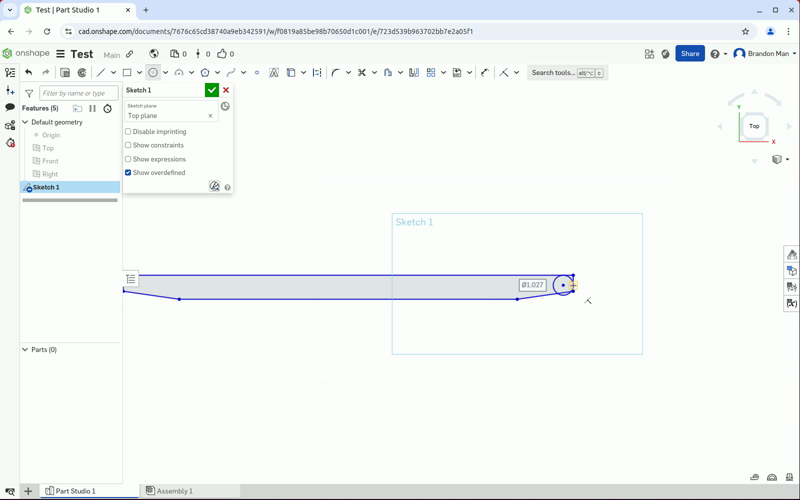
scroll(-6)
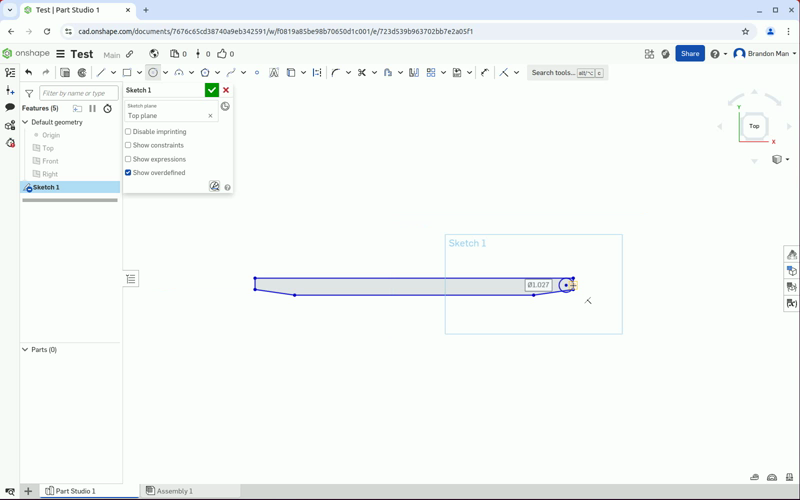
scroll(-6)
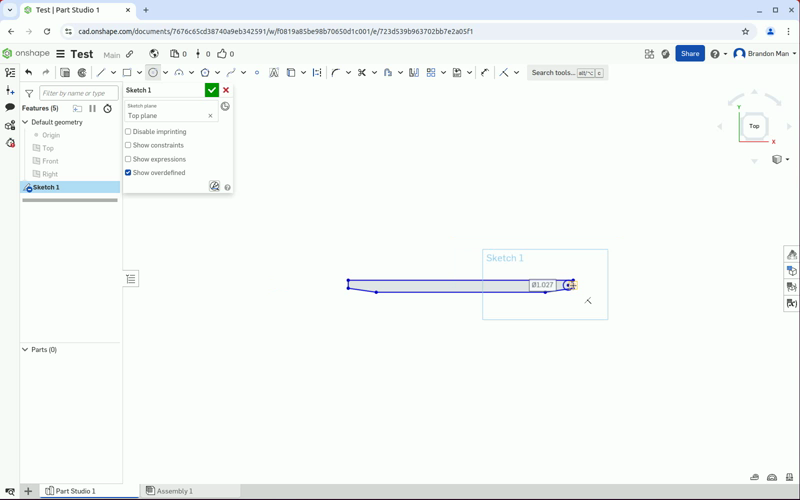
scroll(-6)
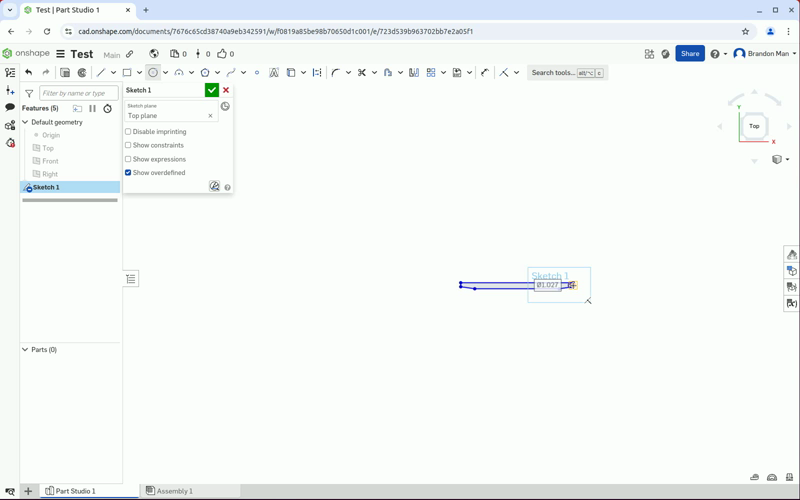
key(esc)
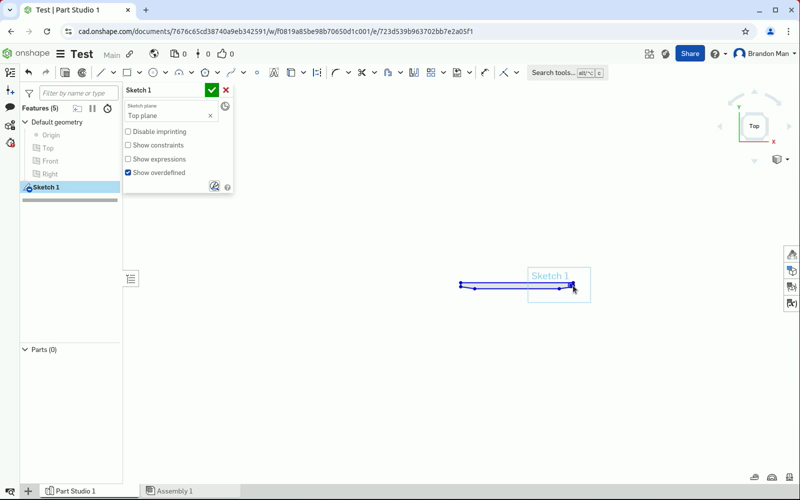
mouse_move(494, 285)
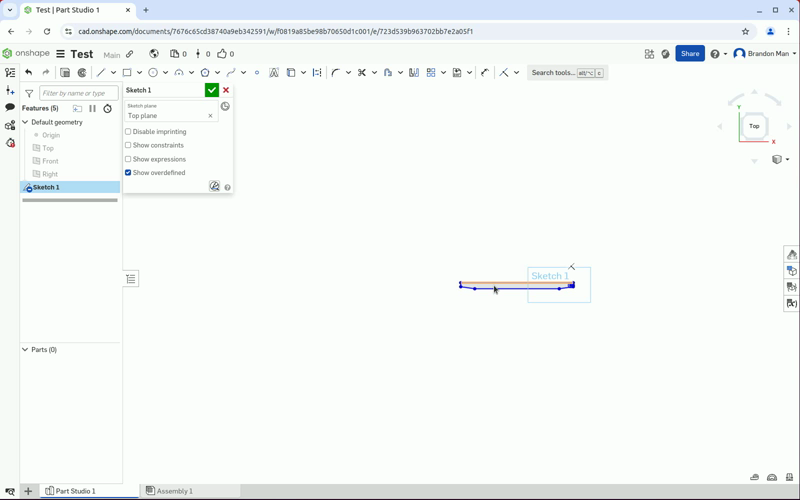
scroll(6)
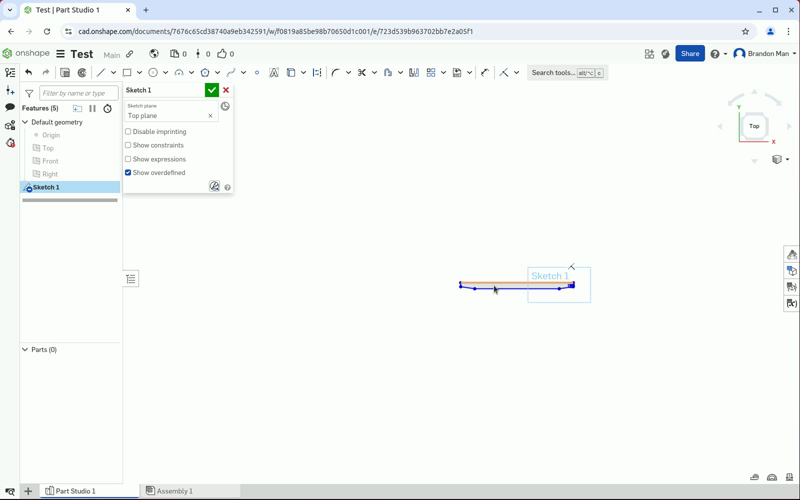
scroll(6)
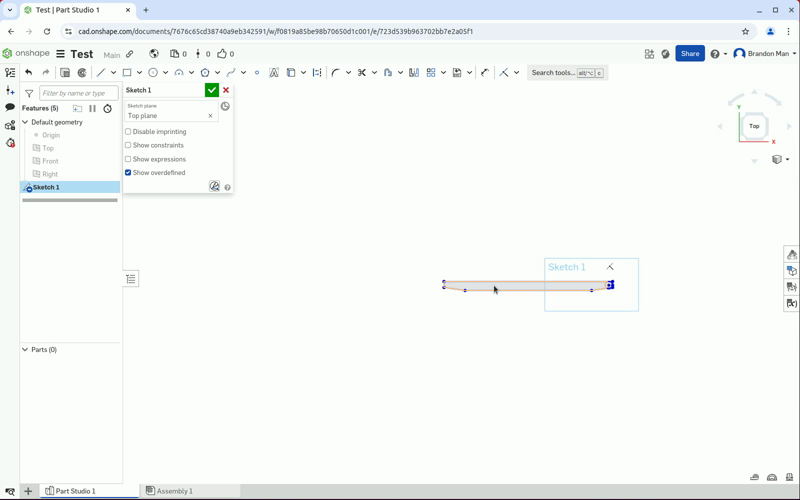
scroll(6)
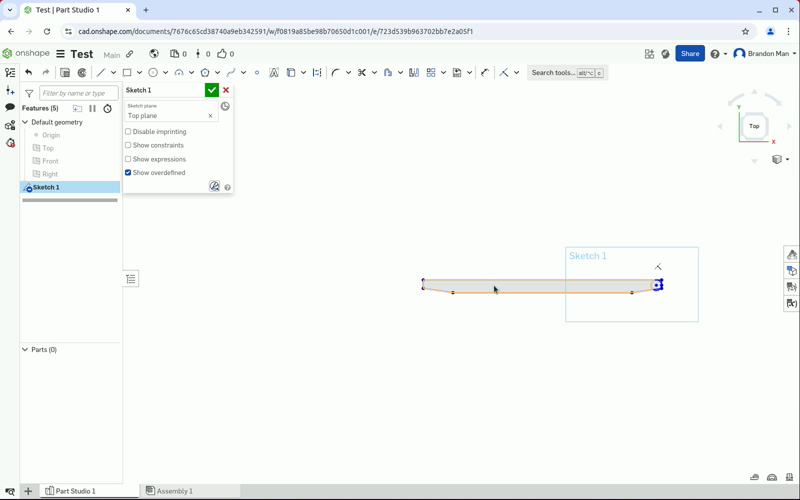
scroll(6)
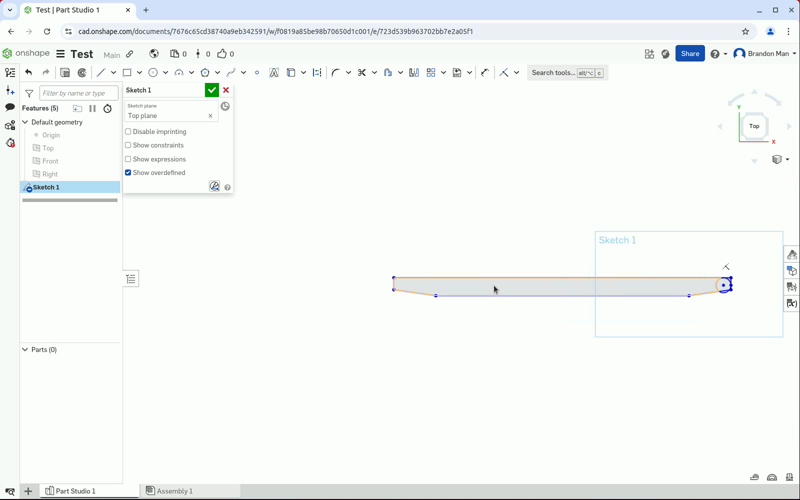
scroll(6)
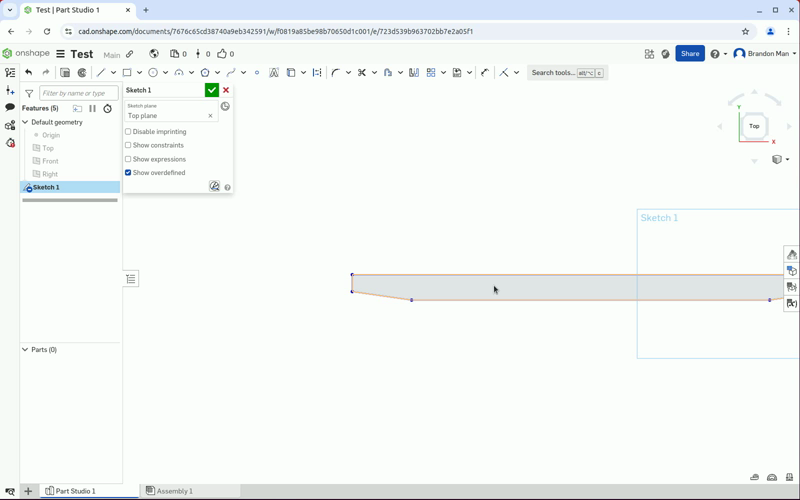
scroll(6)
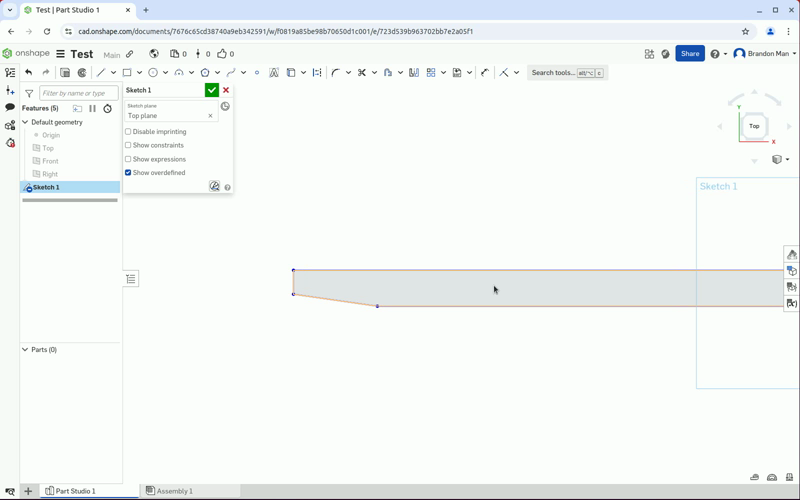
scroll(6)
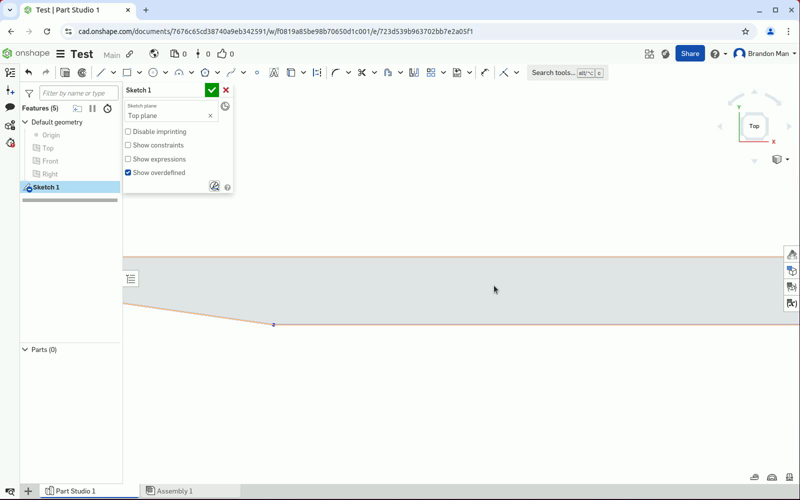
click(494, 285)
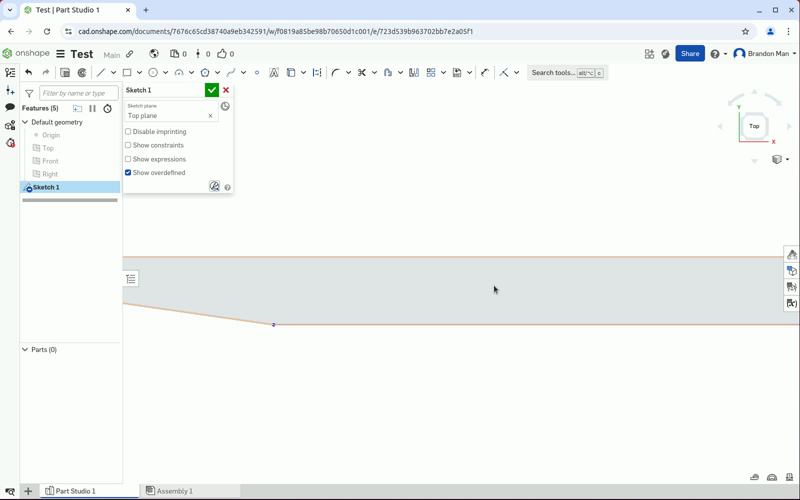
scroll(-6)
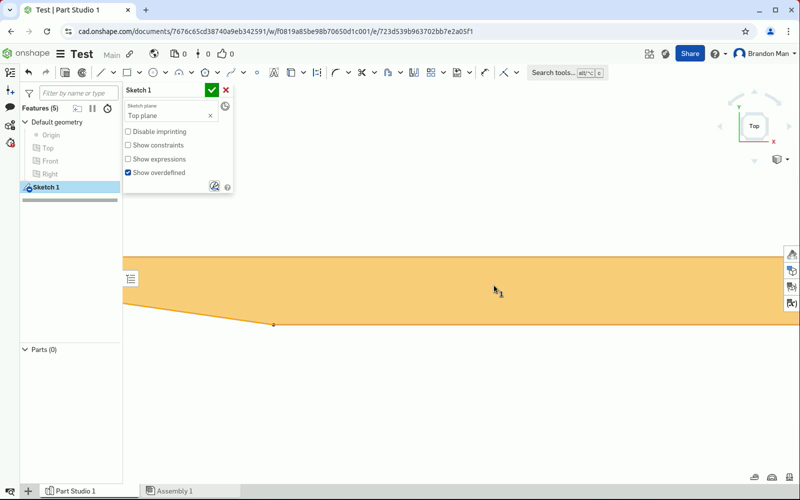
scroll(-6)
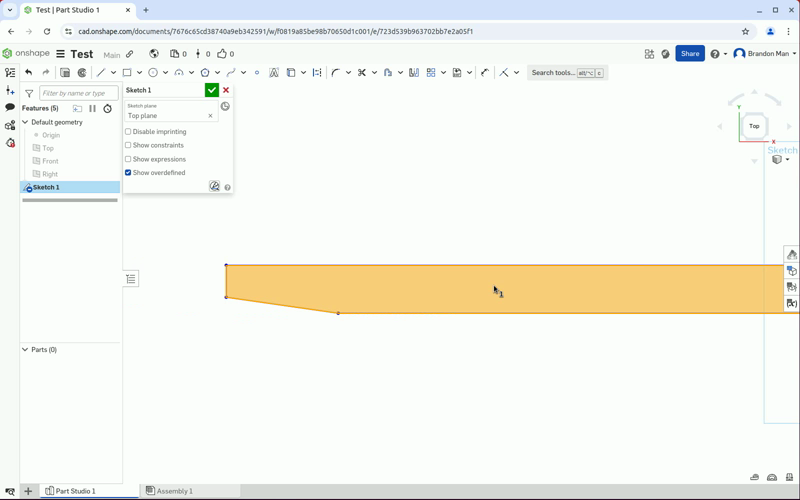
scroll(-6)
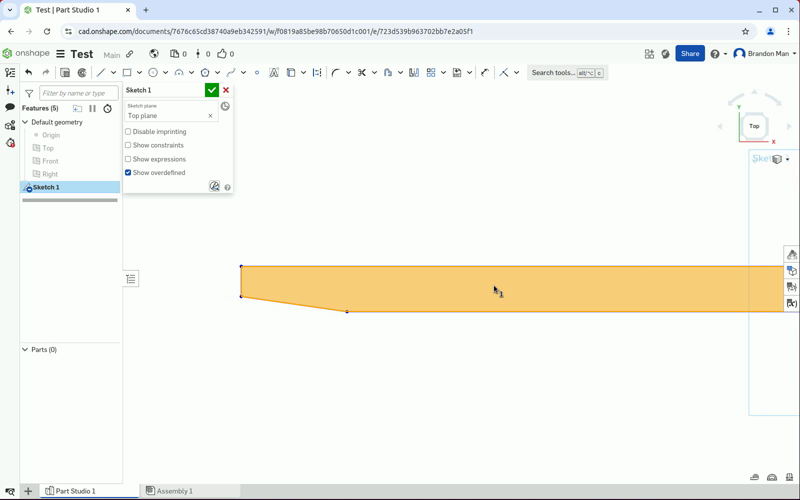
scroll(-6)
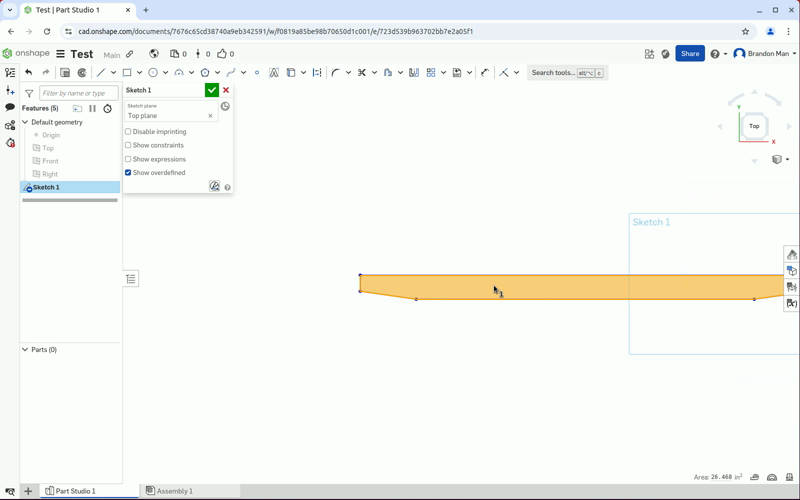
scroll(-6)
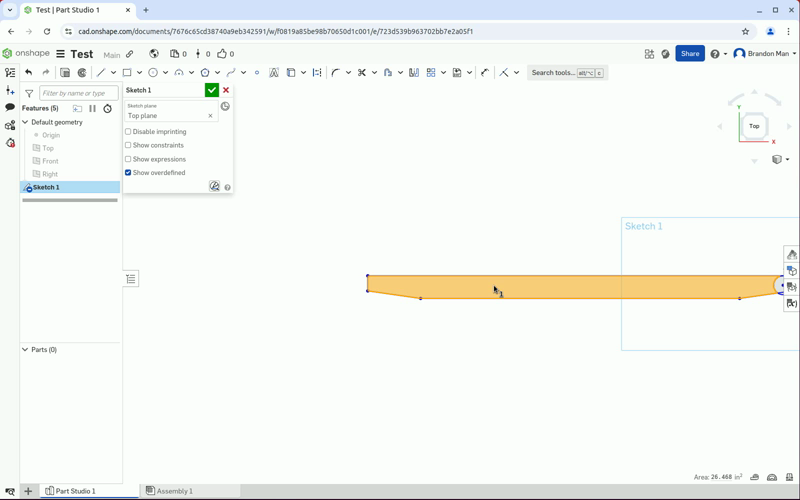
scroll(-6)
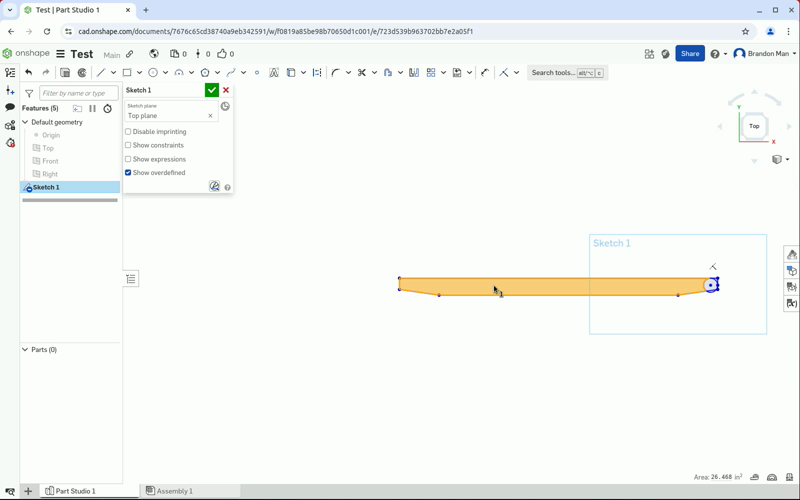
scroll(-6)
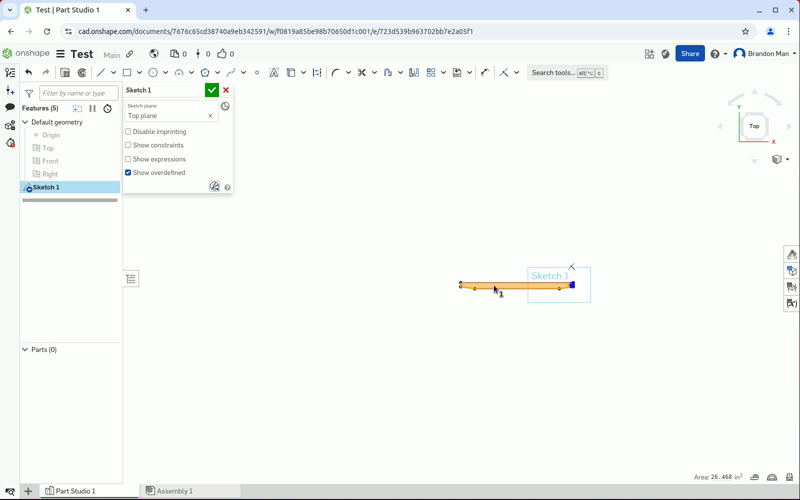
mouse_move(73, 352)
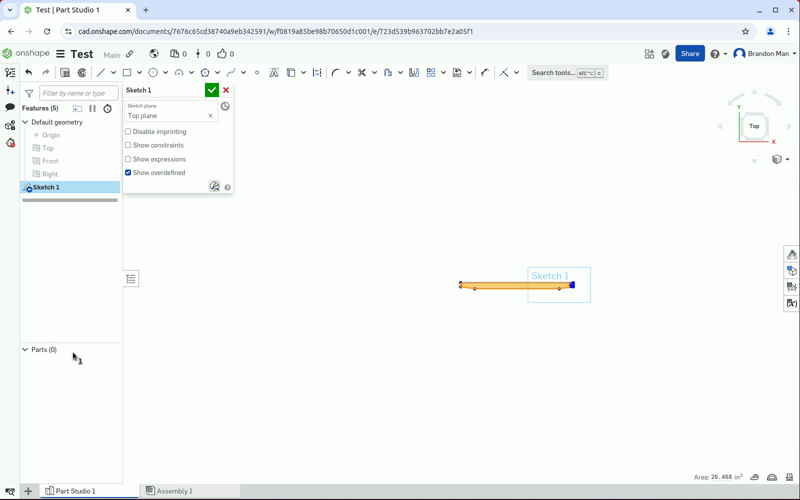
key(shift+y)
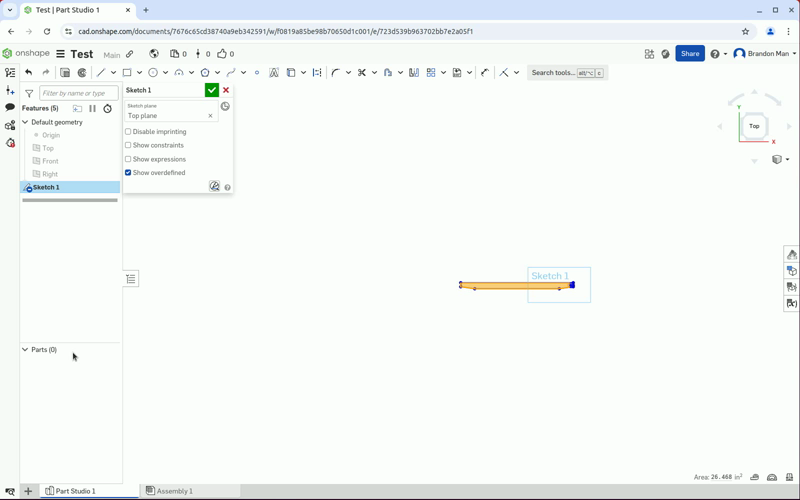
key(shift+e)
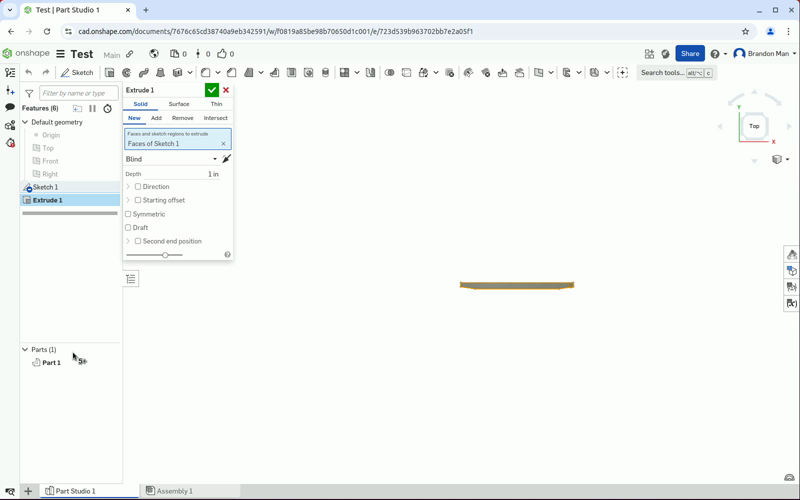
mouse_move(143, 106)
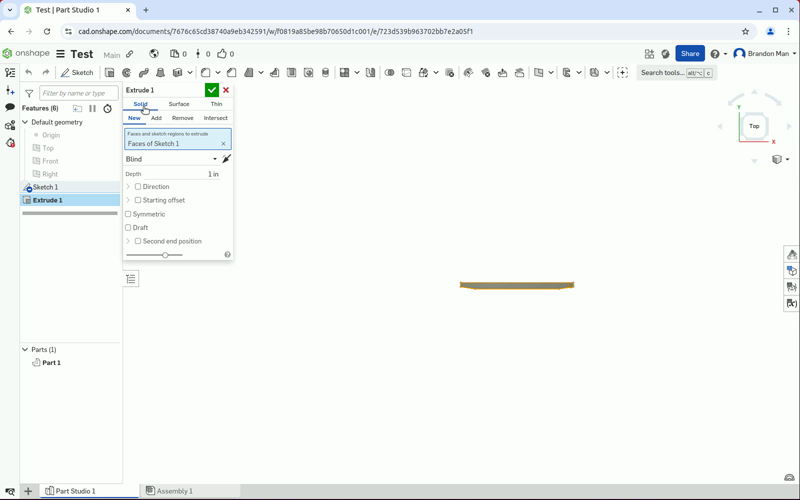
click(143, 106)
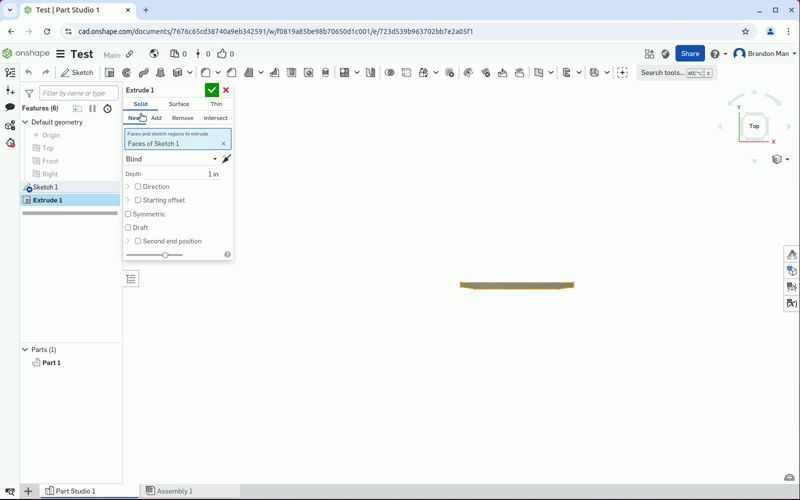
mouse_move(137, 120)
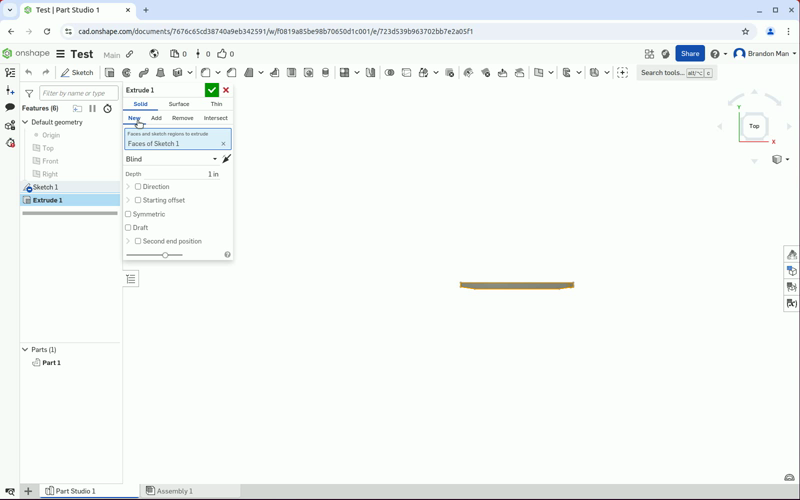
click(137, 120)
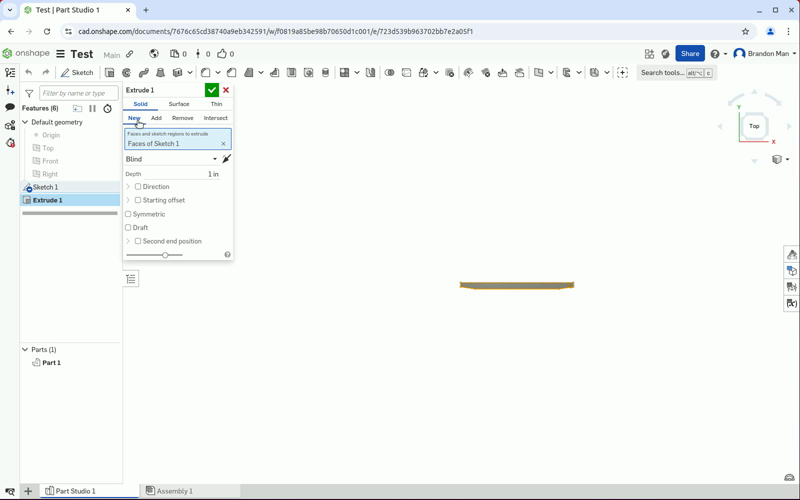
key(tab, 4)
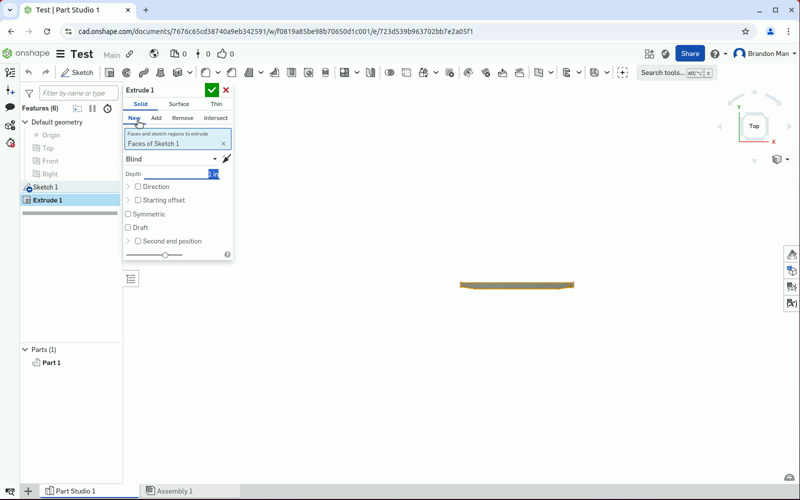
text(1.444)
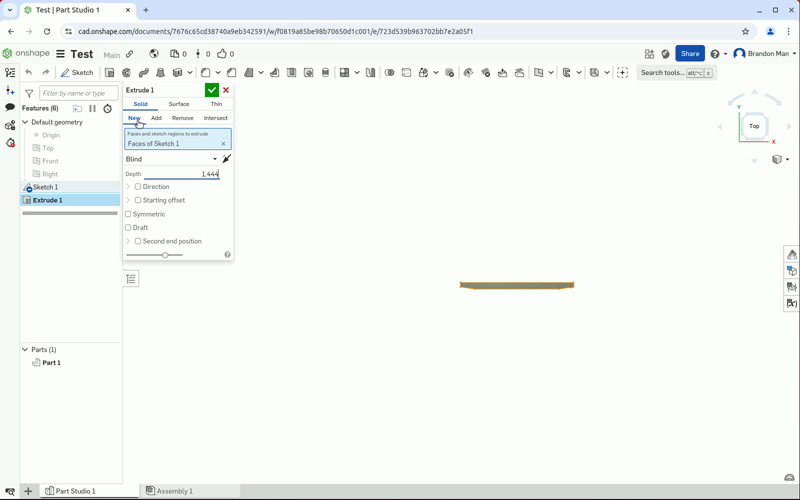
key(enter)
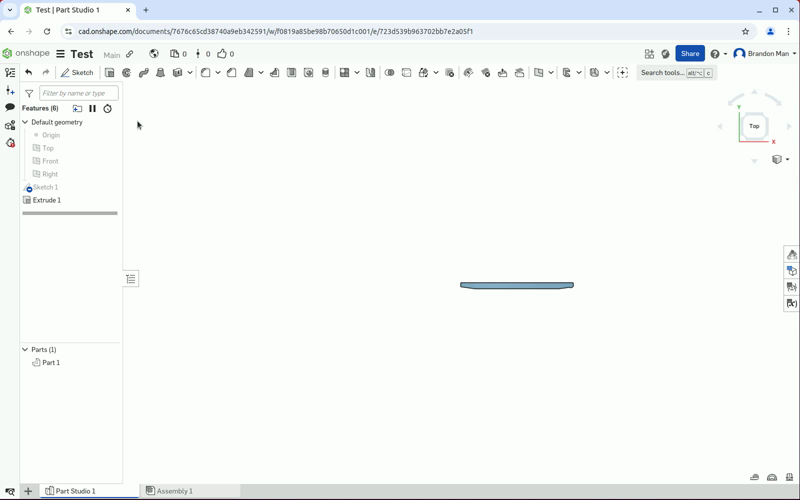
key(shift+h)
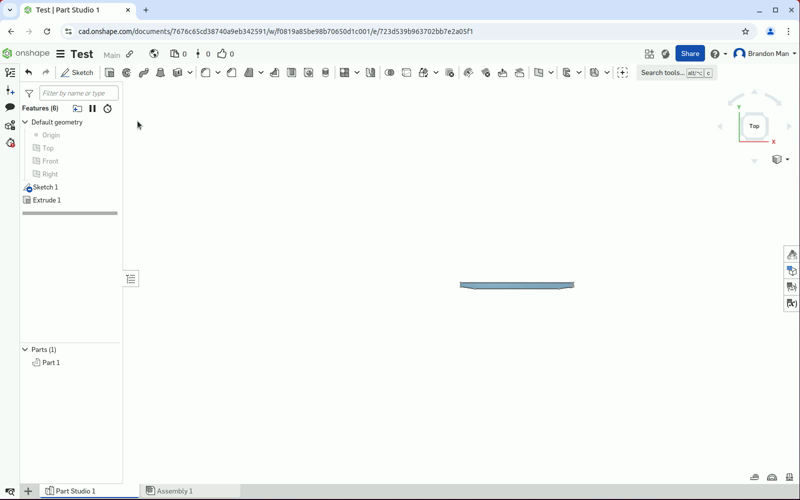
key(shift+h)
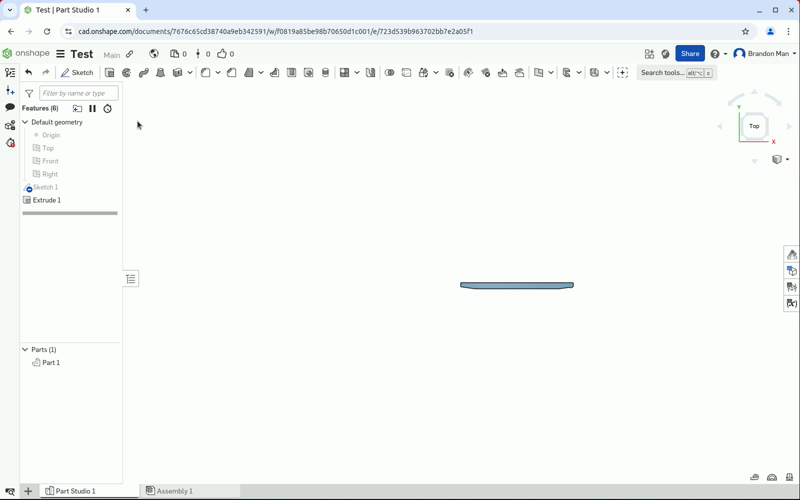
mouse_move(73, 189)
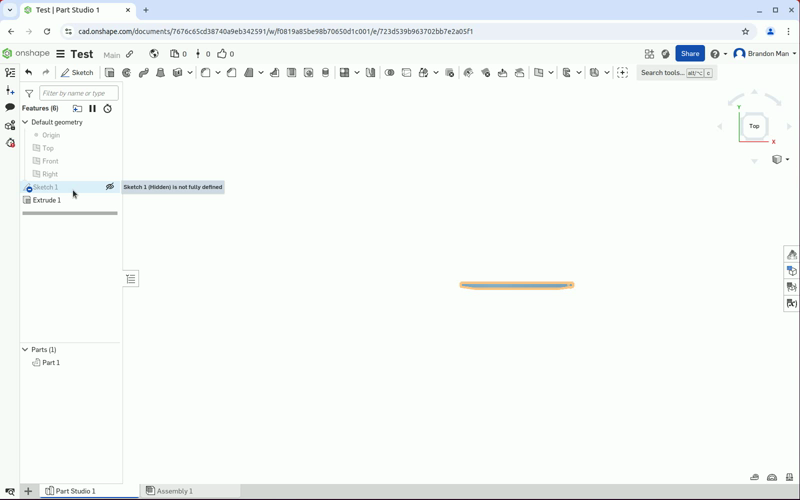
click(73, 189)
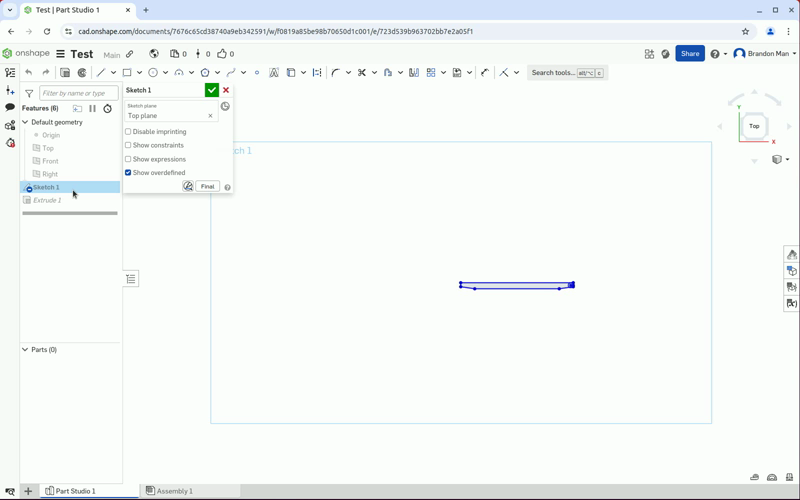
mouse_move(229, 92)
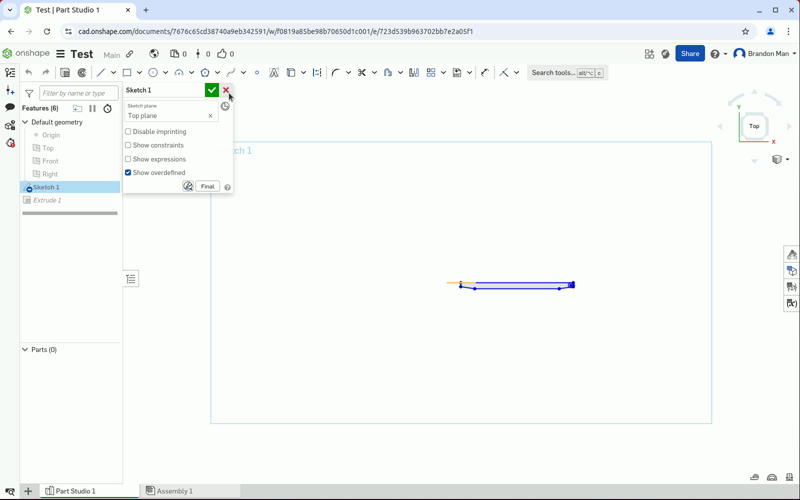
click(229, 92)
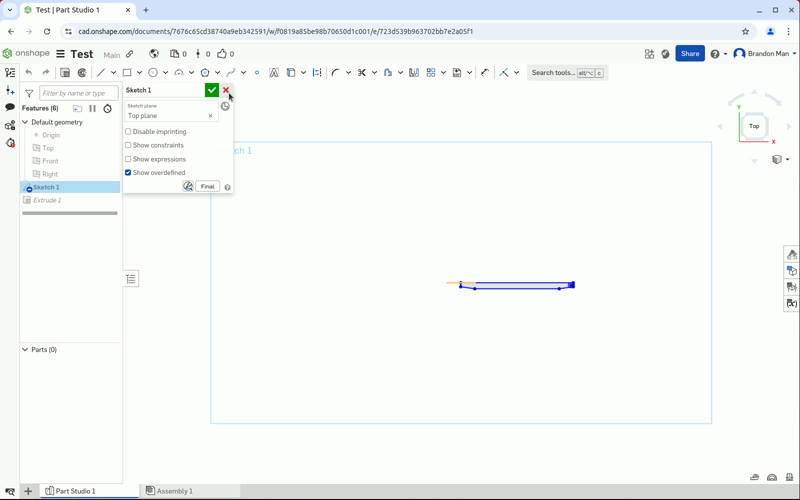
key(shift+s)
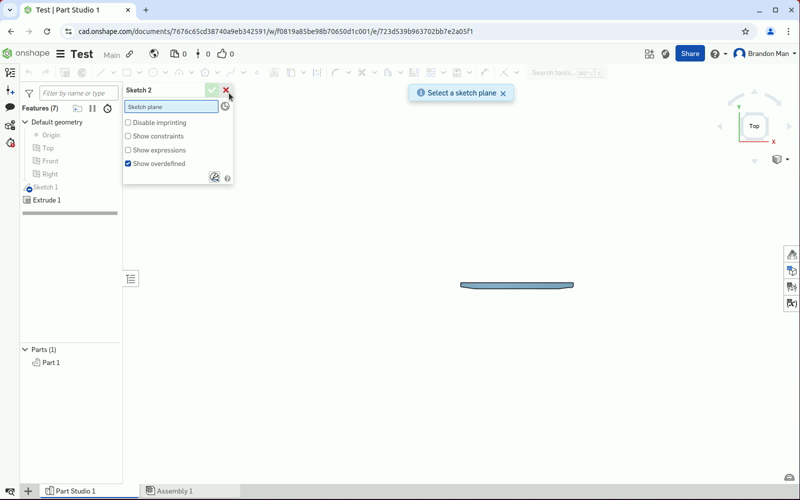
mouse_move(73, 150)
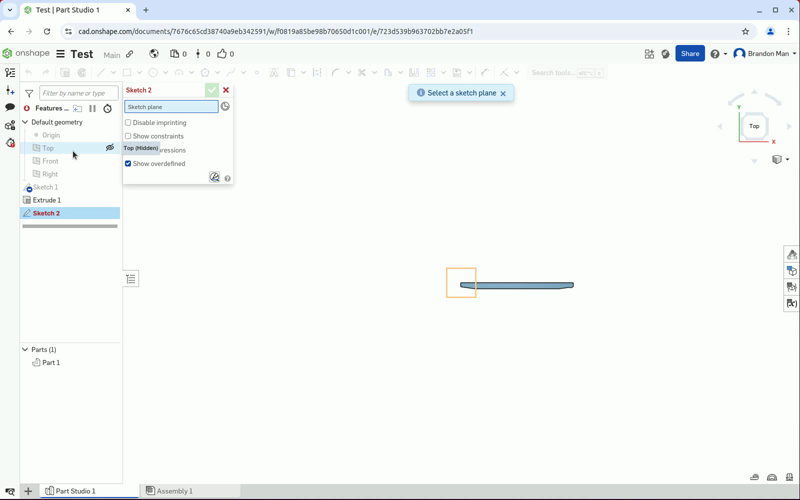
click(73, 150)
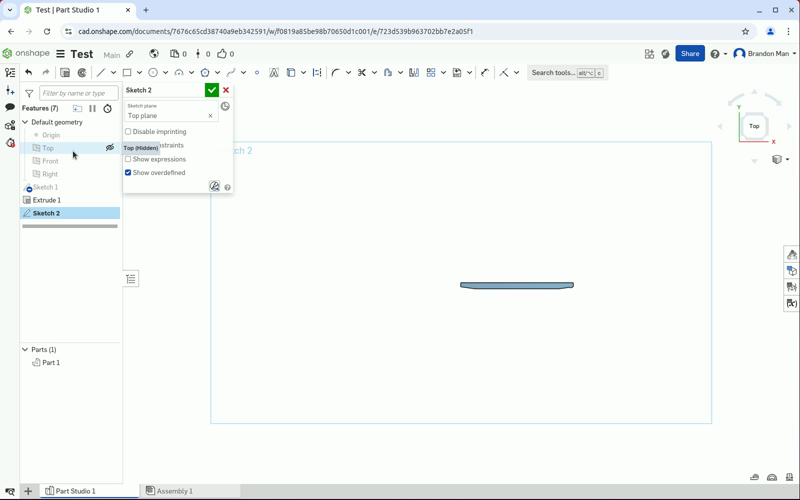
mouse_move(73, 352)
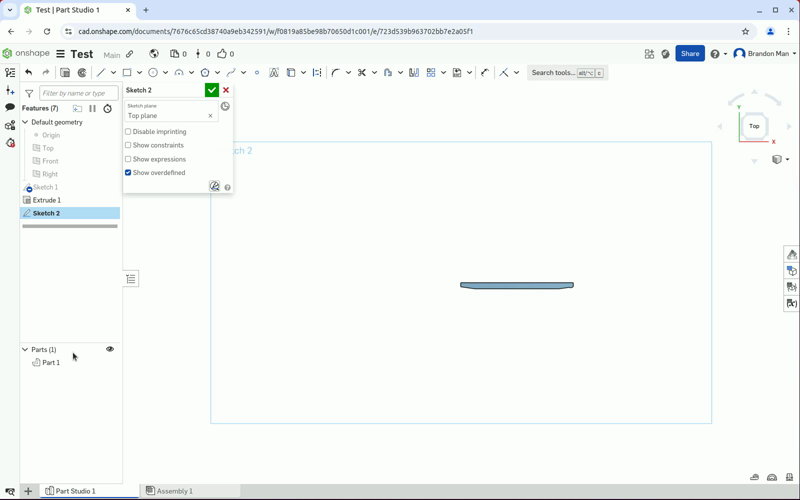
key(y)
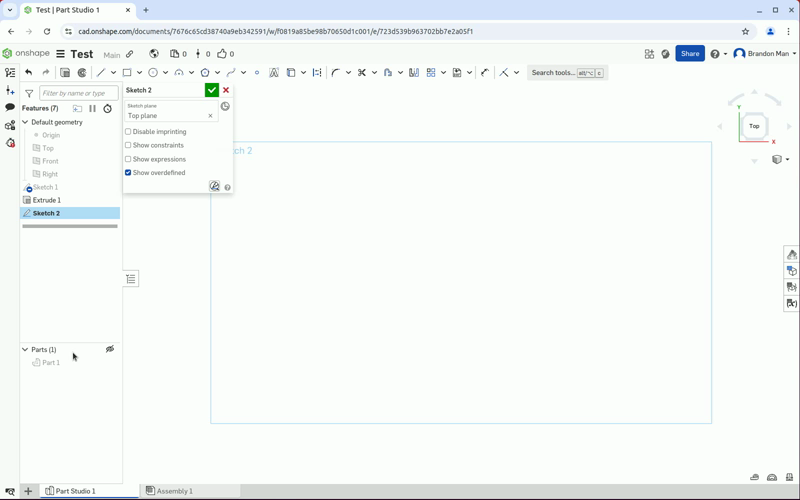
key(c)
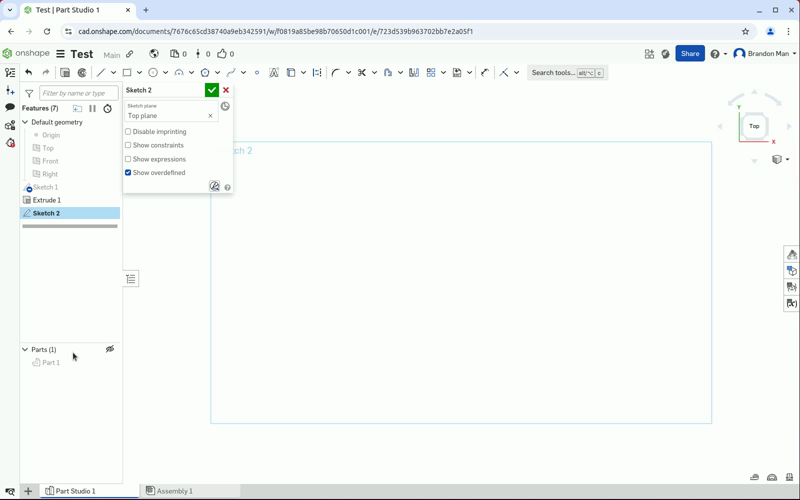
key_down(shift)
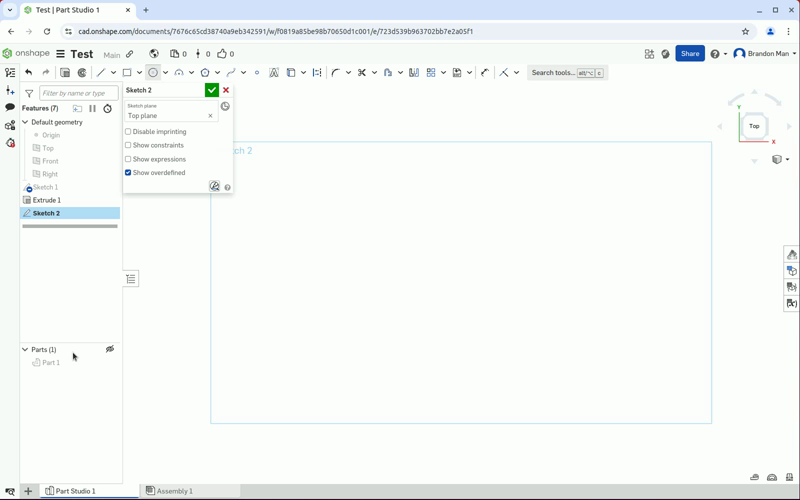
mouse_move(572, 285)
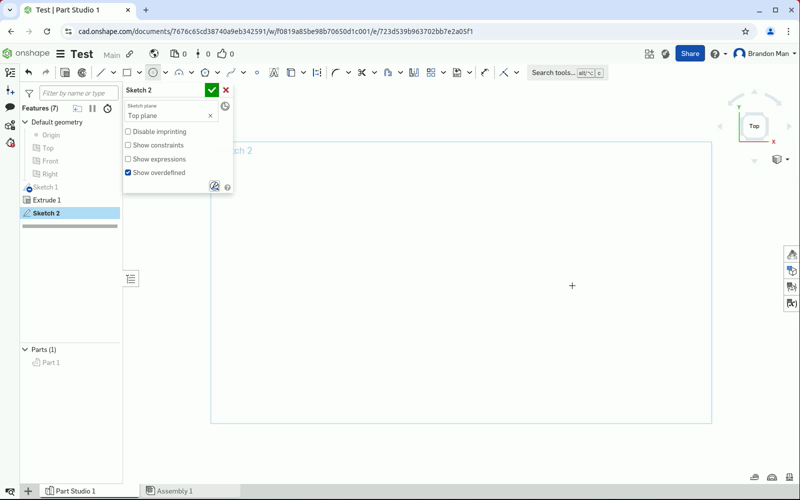
click(572, 285)
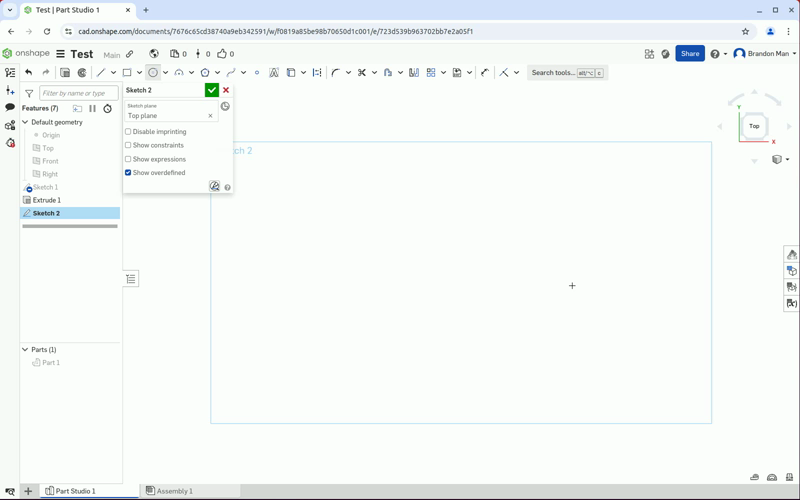
key_up(shift)
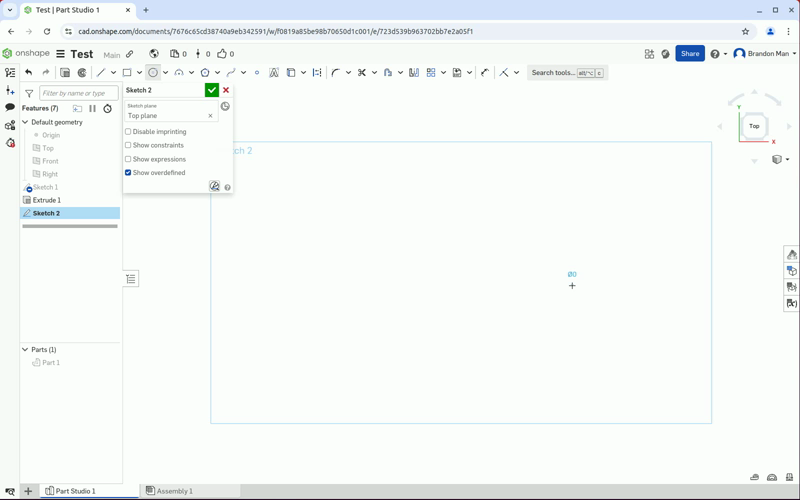
mouse_move(574, 285)
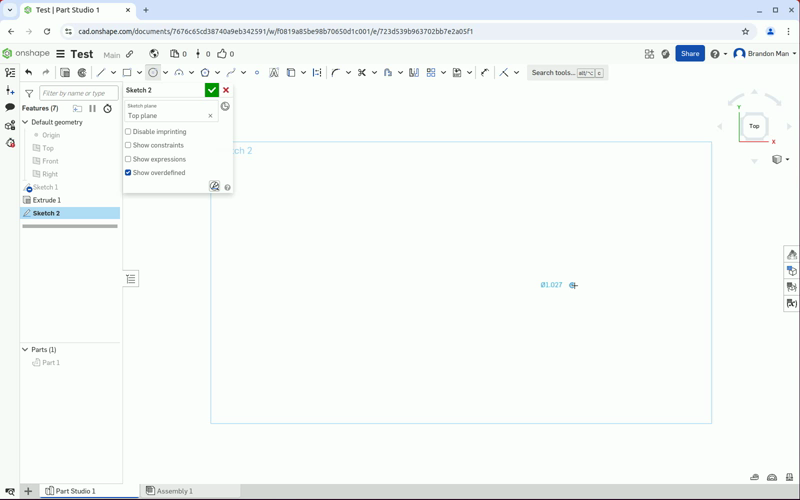
scroll(6)
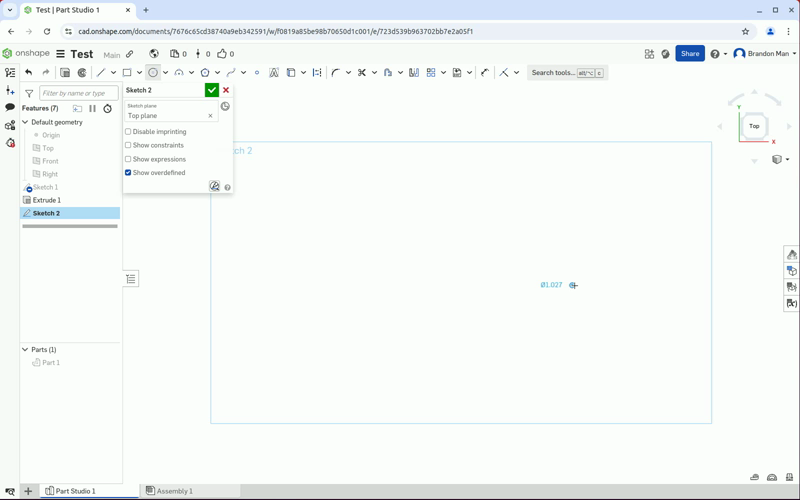
scroll(6)
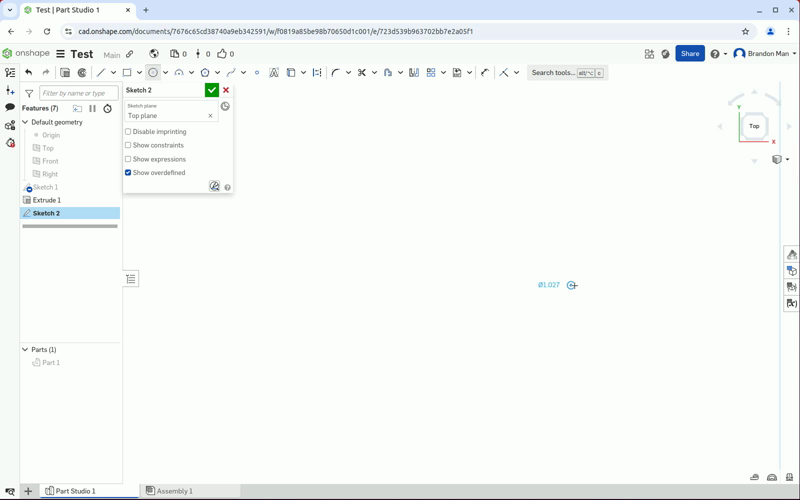
scroll(6)
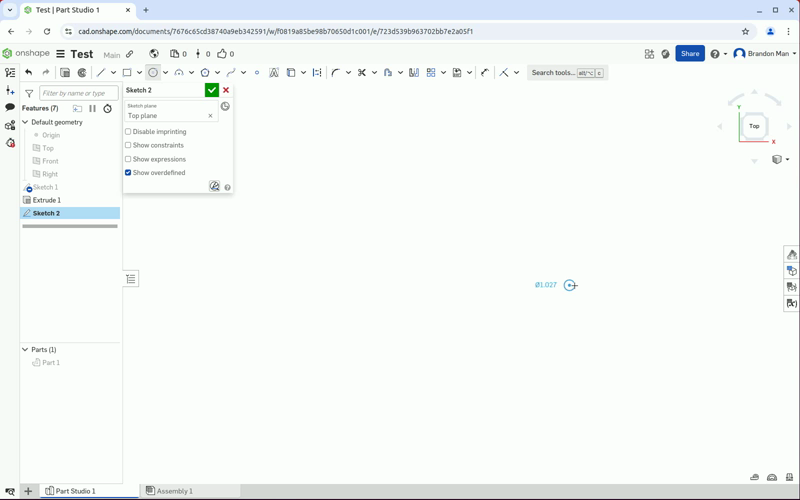
scroll(6)
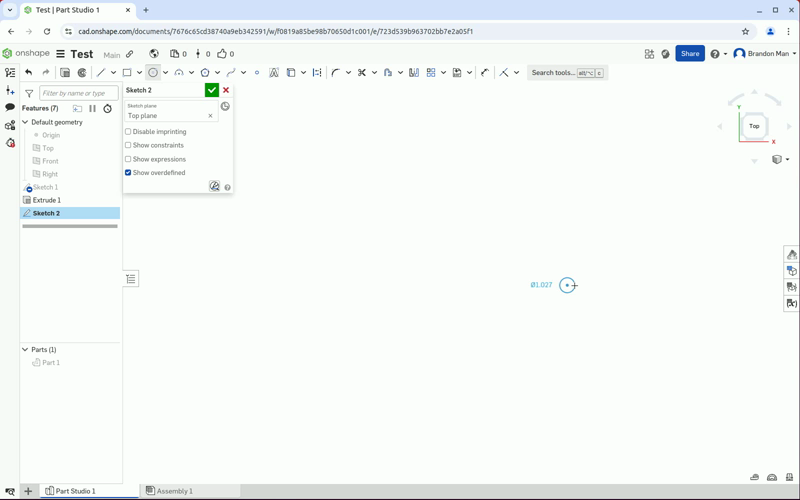
scroll(6)
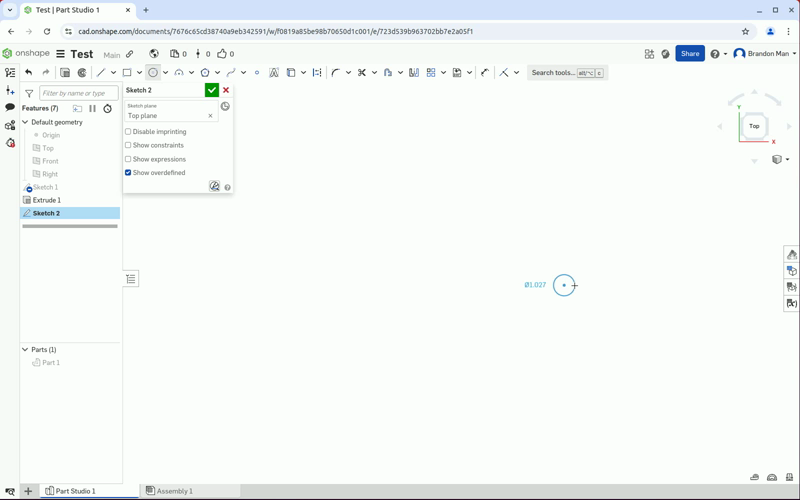
scroll(6)
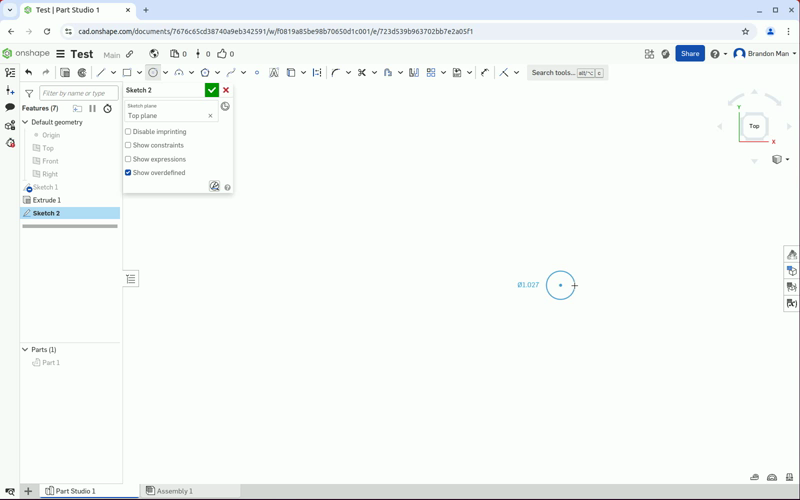
scroll(6)
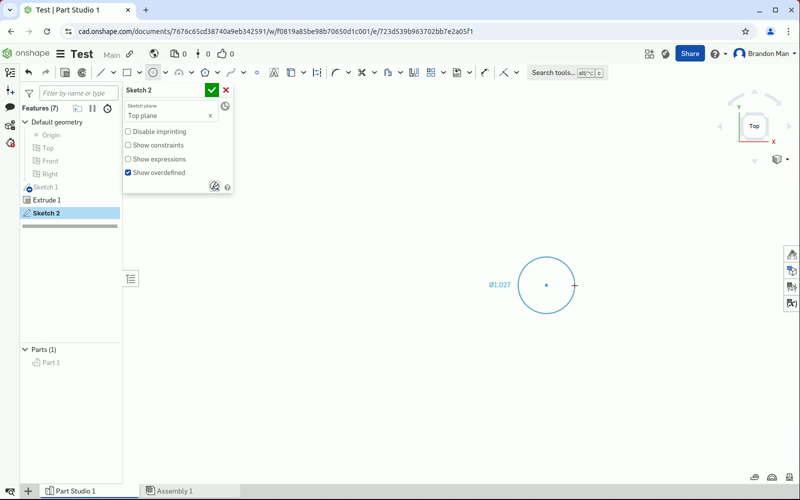
click(574, 285)
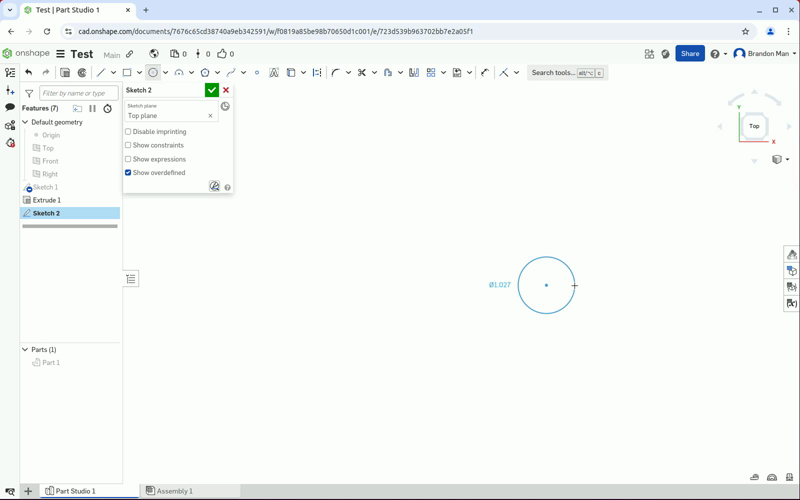
scroll(-6)
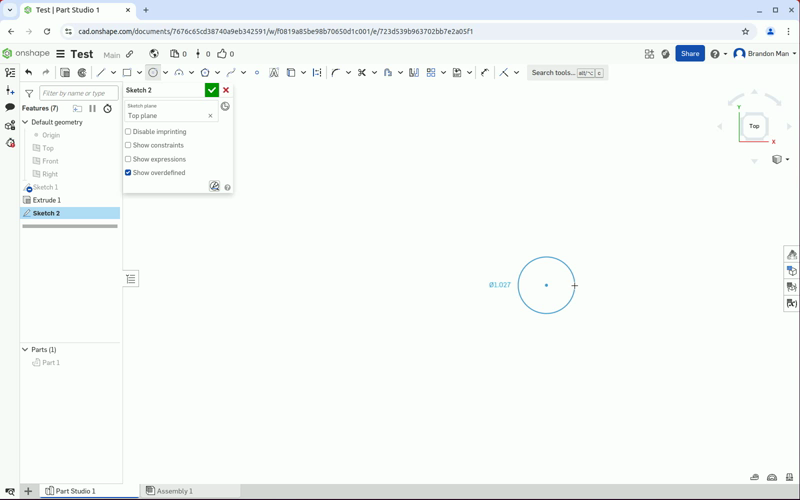
scroll(-6)
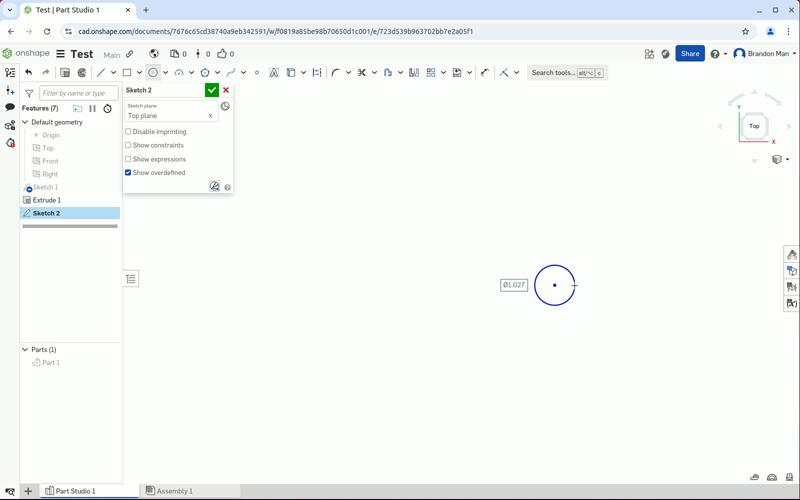
scroll(-6)
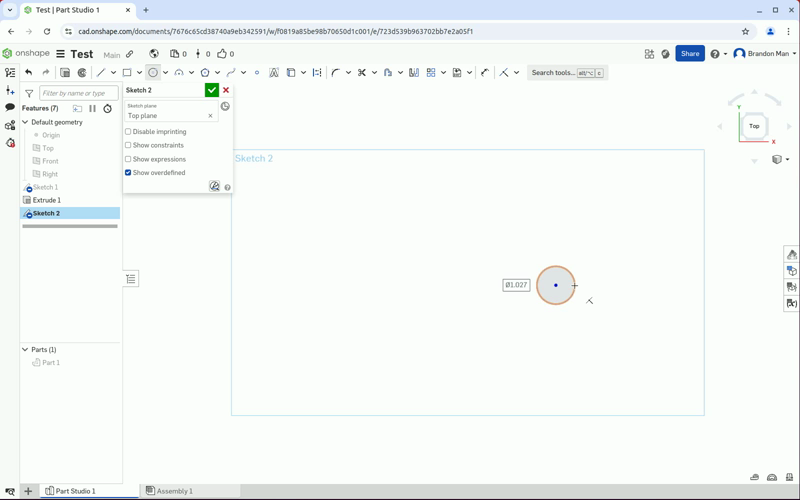
scroll(-6)
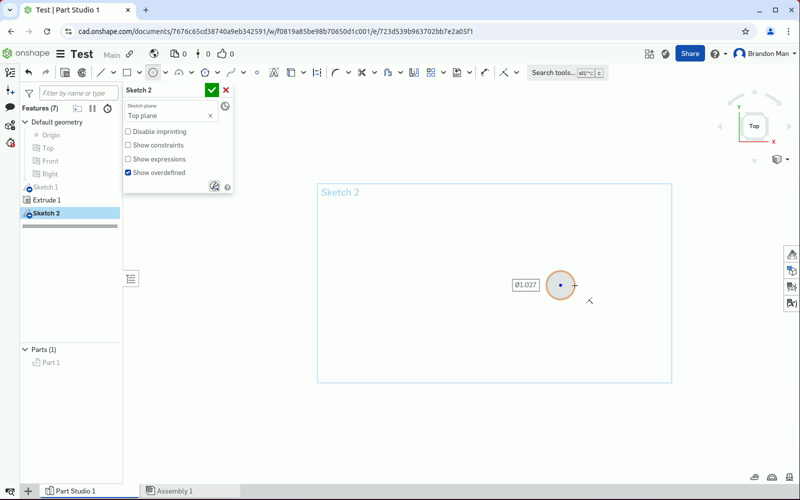
scroll(-6)
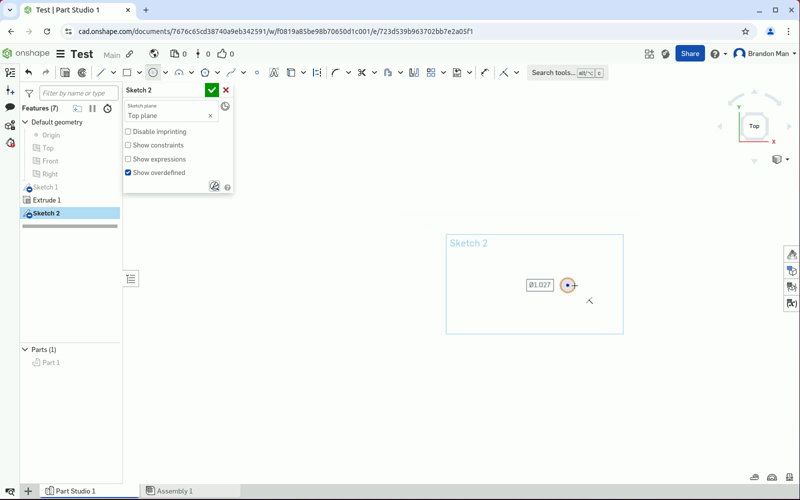
scroll(-6)
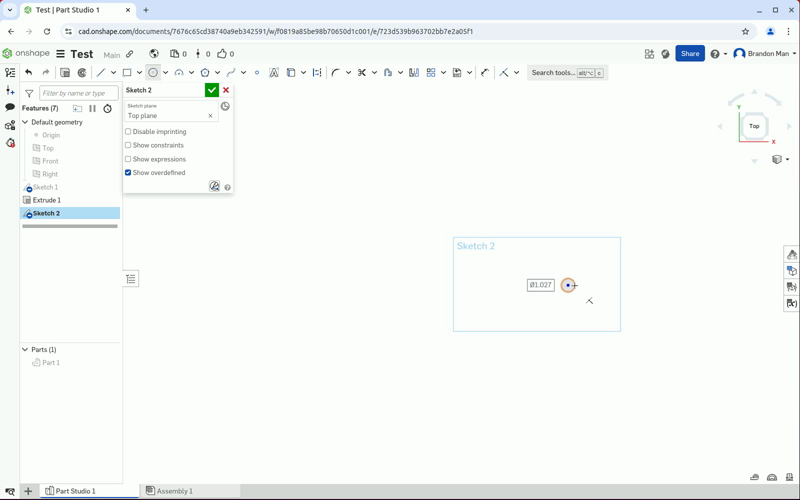
scroll(-6)
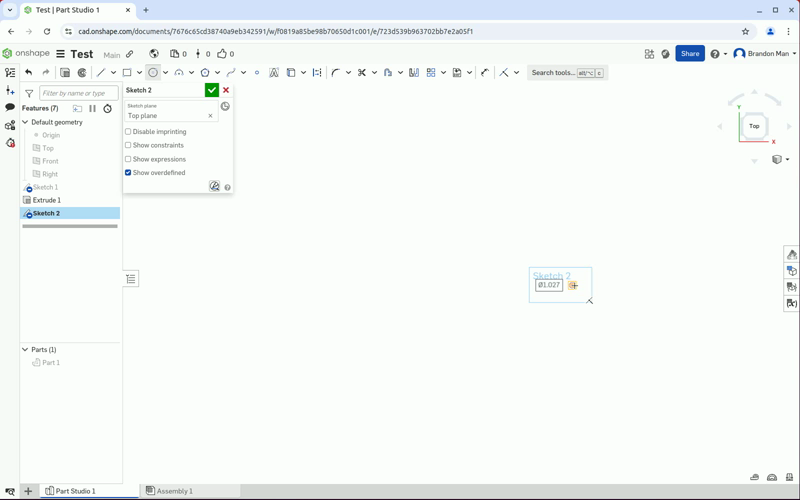
key(esc)
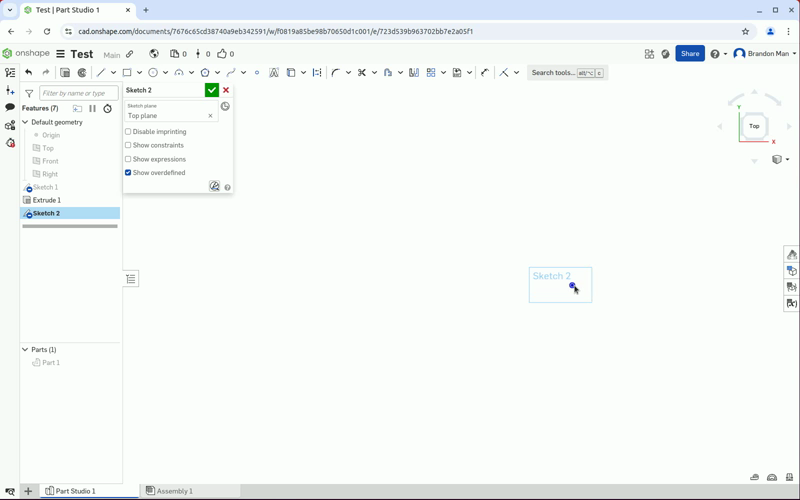
mouse_move(573, 283)
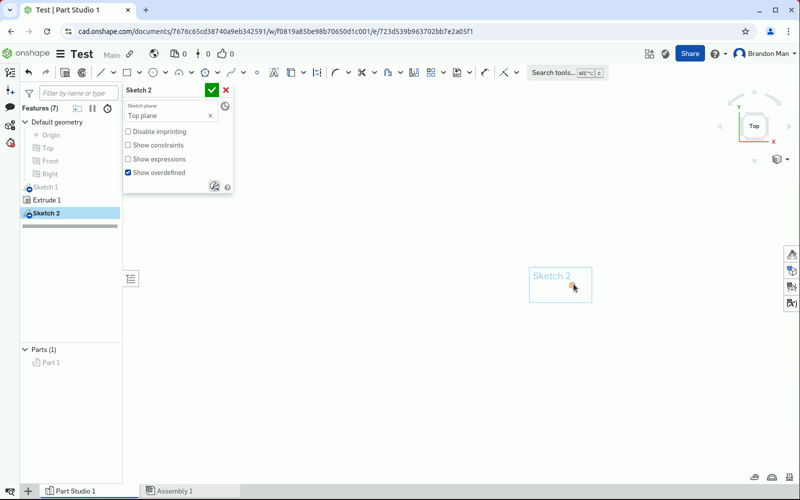
scroll(6)
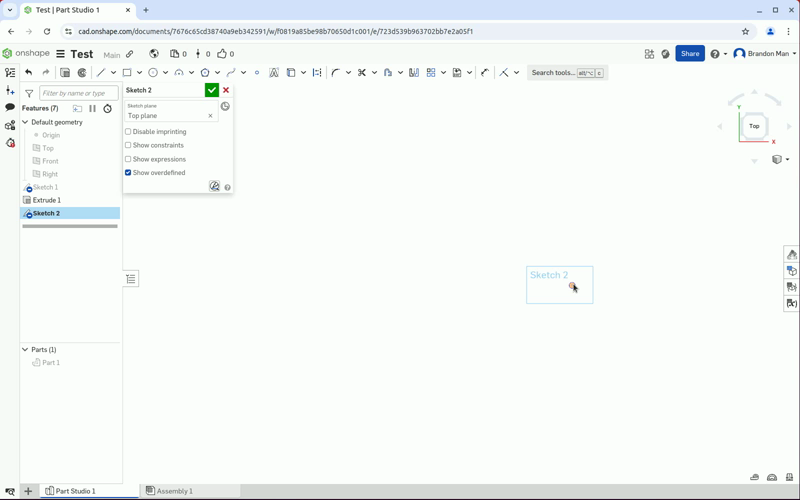
scroll(6)
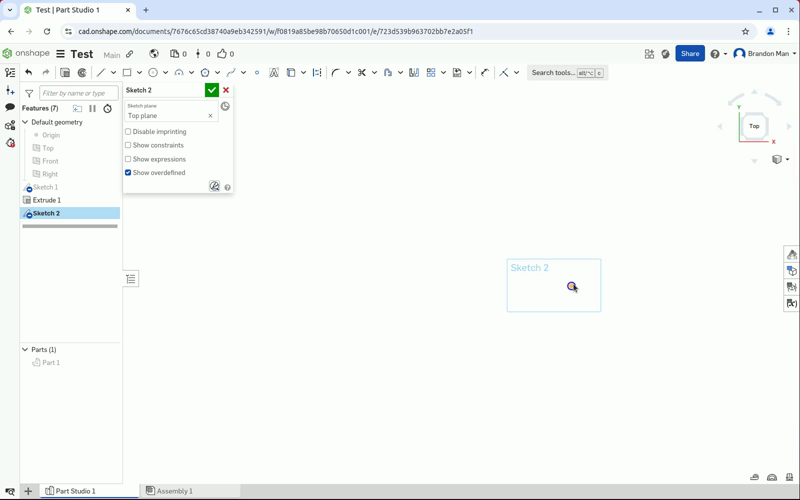
scroll(6)
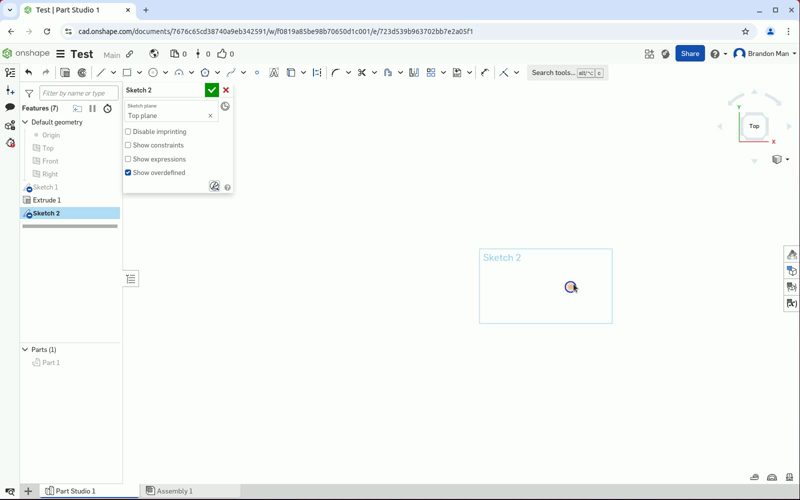
scroll(6)
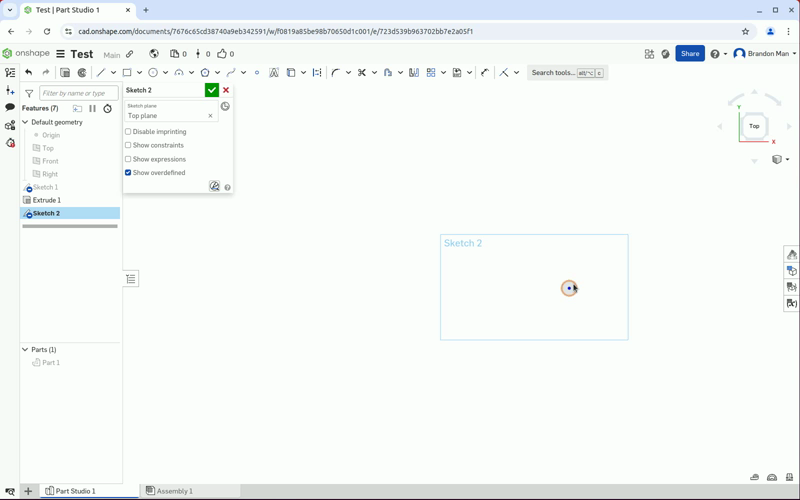
scroll(6)
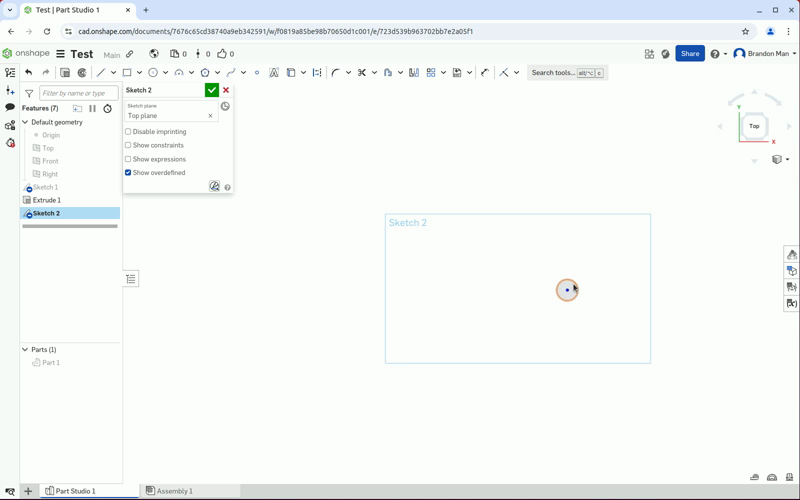
scroll(6)
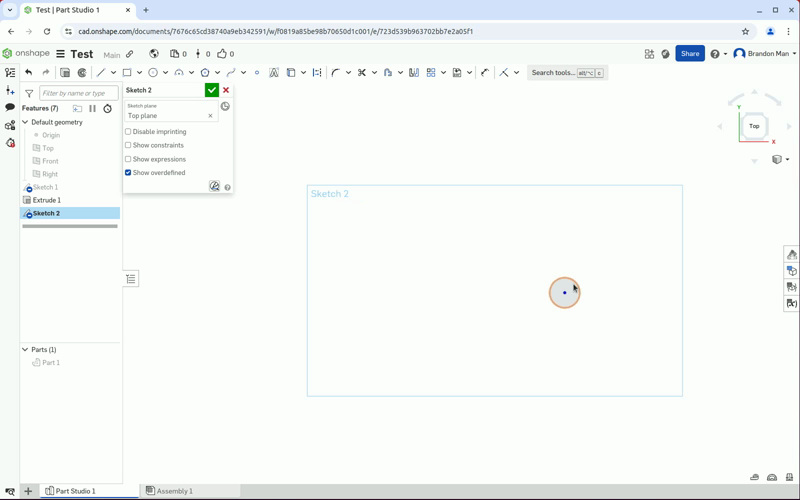
scroll(6)
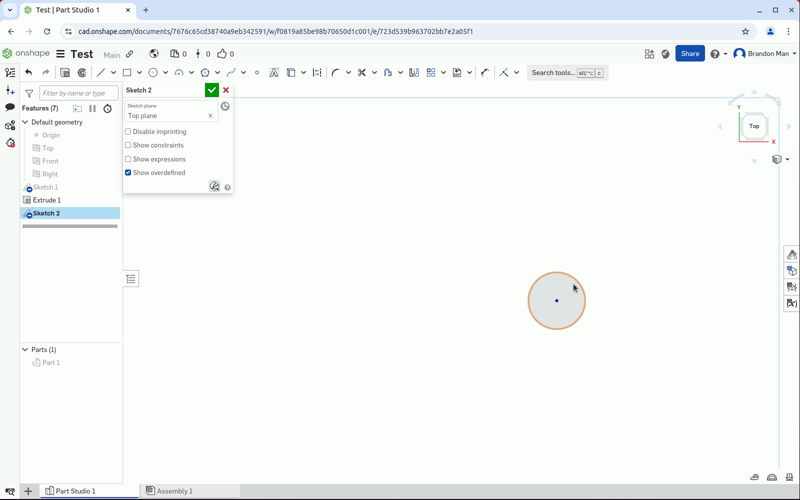
click(573, 283)
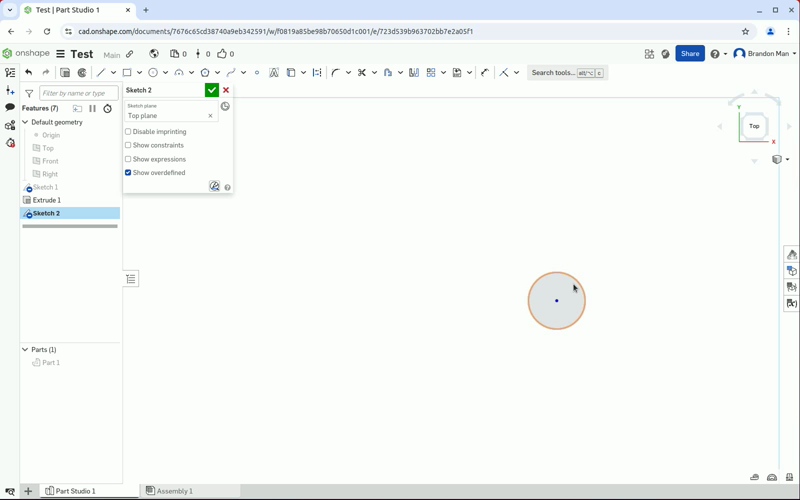
scroll(-6)
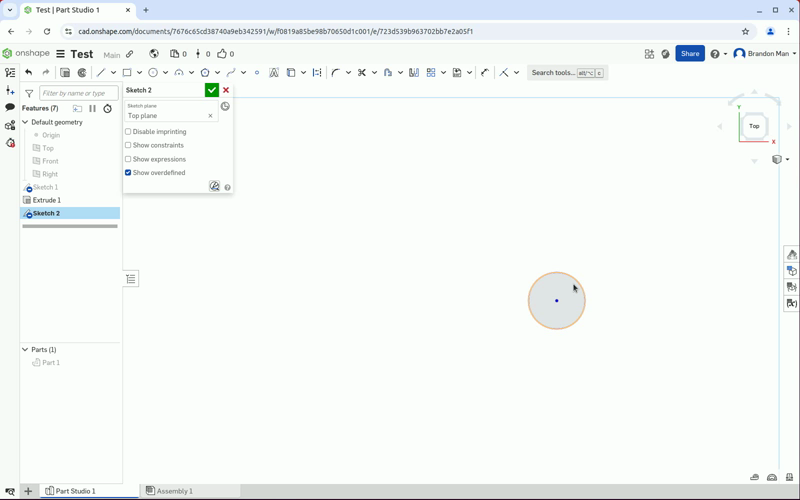
scroll(-6)
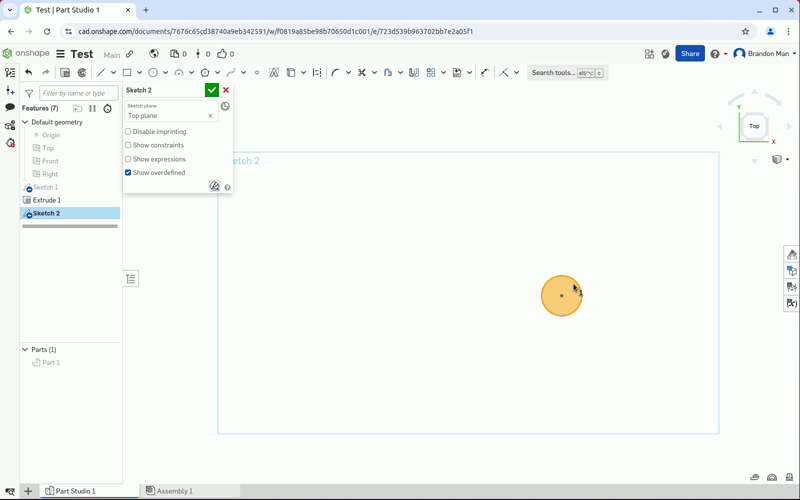
scroll(-6)
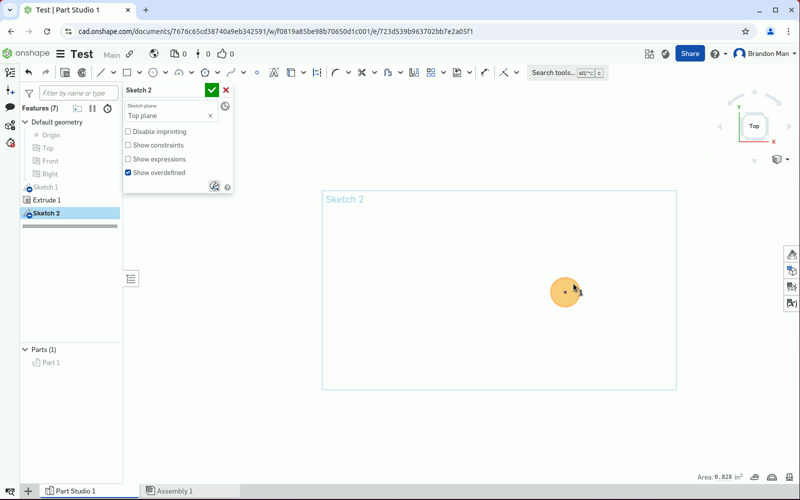
scroll(-6)
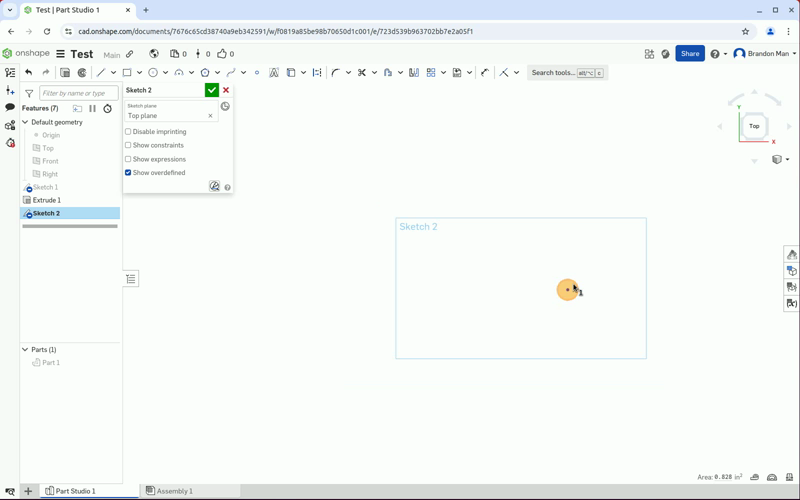
scroll(-6)
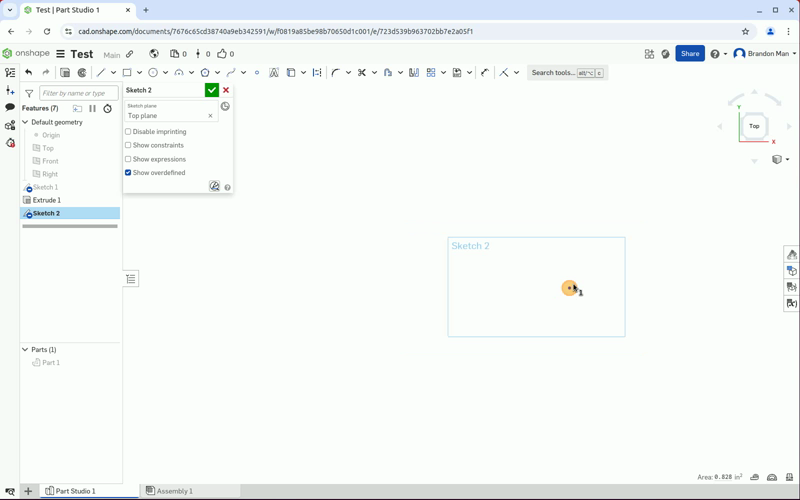
scroll(-6)
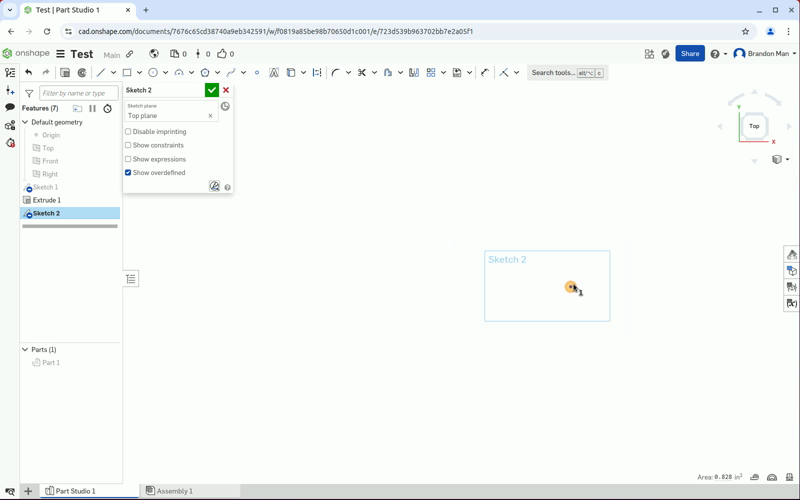
scroll(-6)
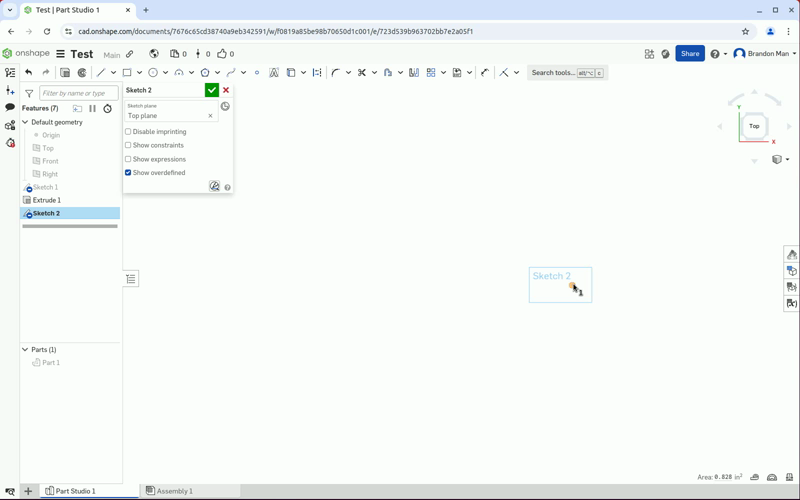
mouse_move(73, 352)
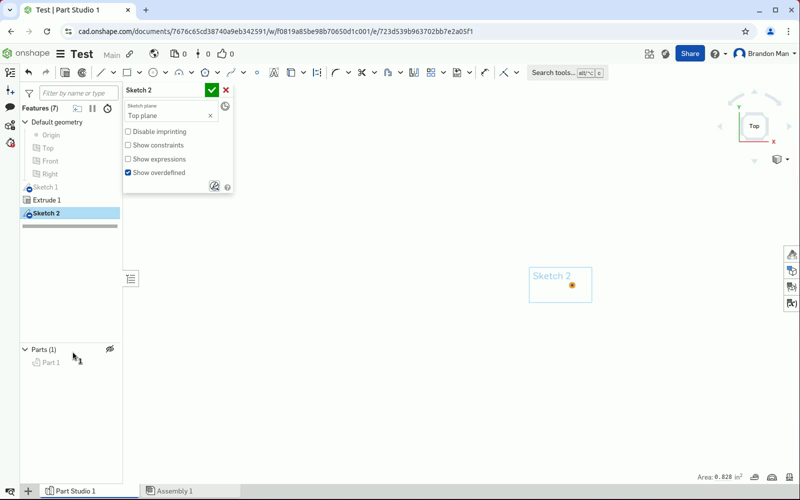
key(shift+y)
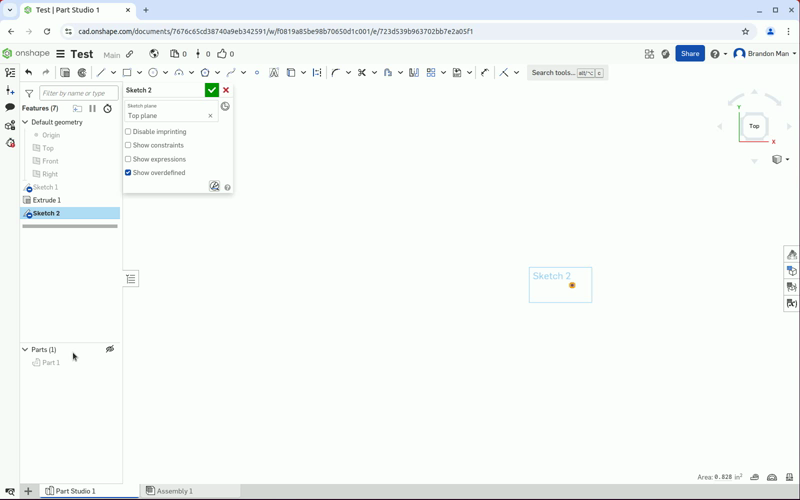
key(shift+e)
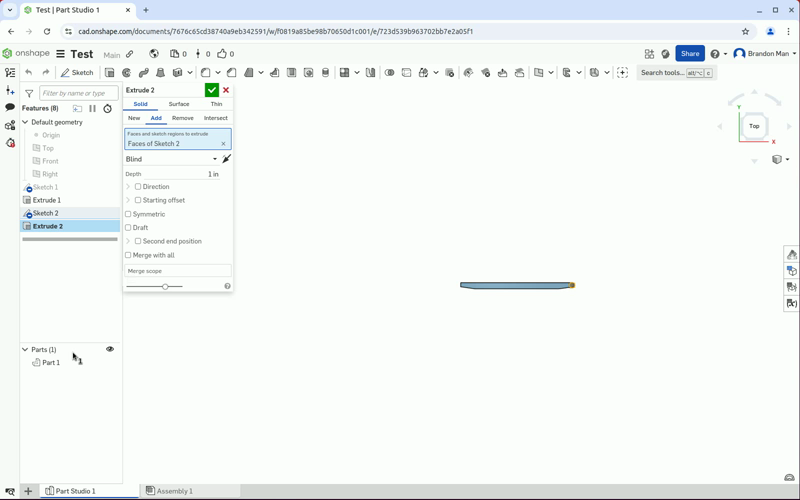
mouse_move(143, 106)
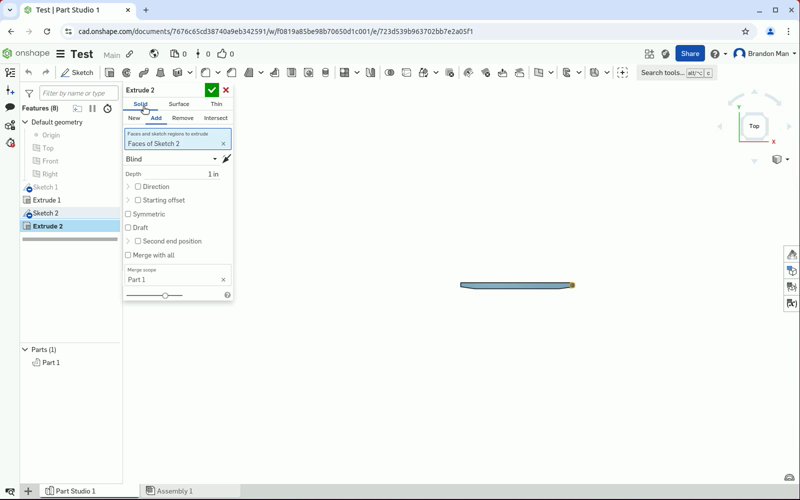
click(143, 106)
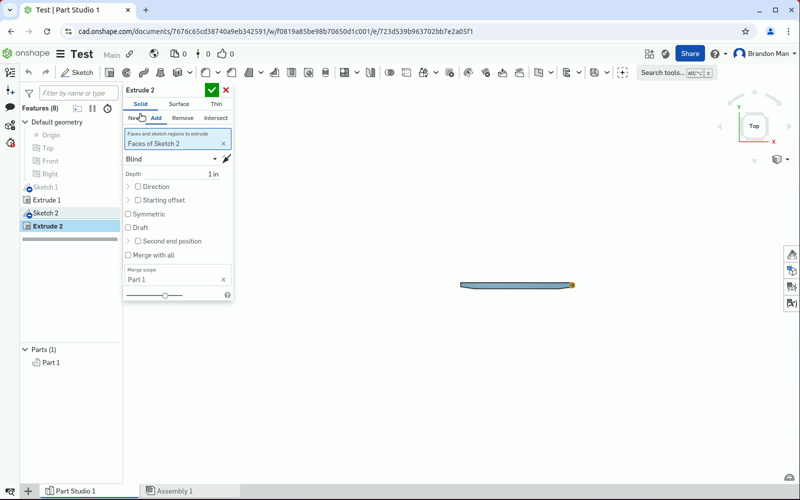
mouse_move(137, 120)
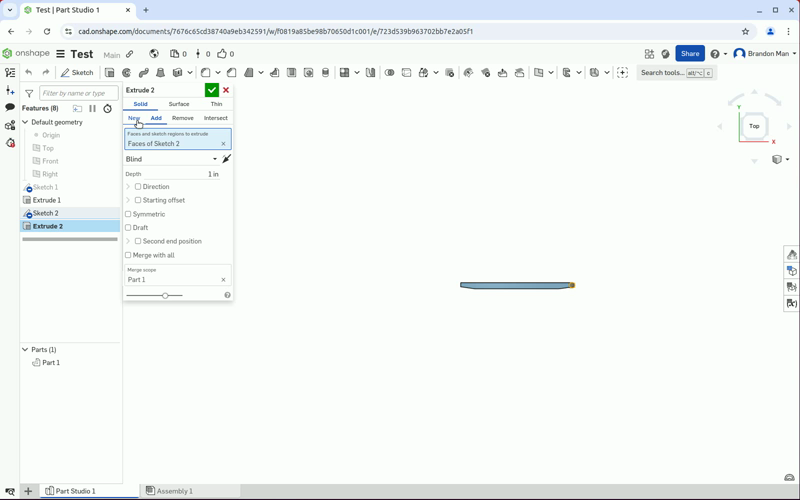
click(137, 120)
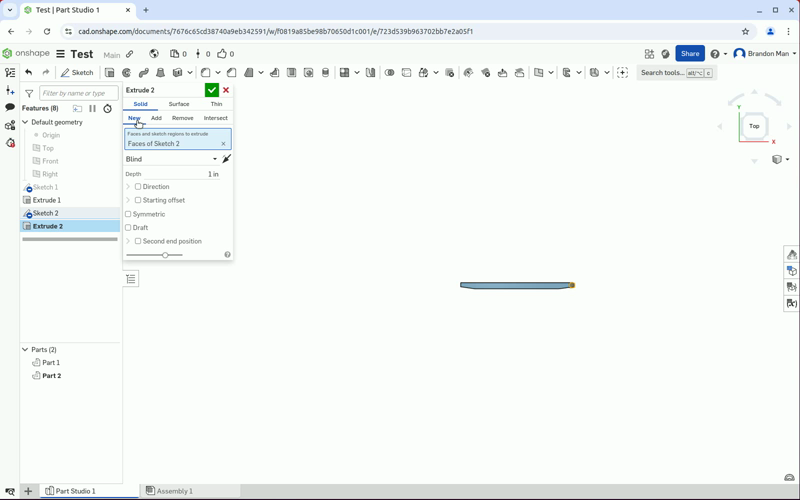
key(tab, 4)
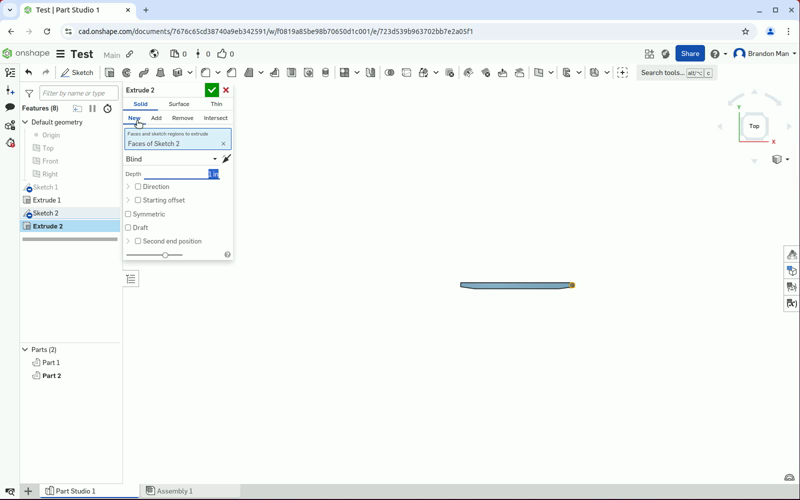
text(1.444)
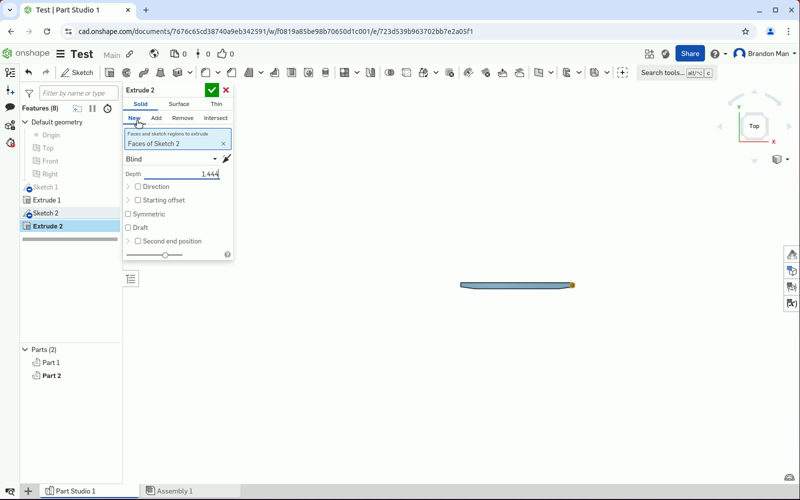
key(enter)
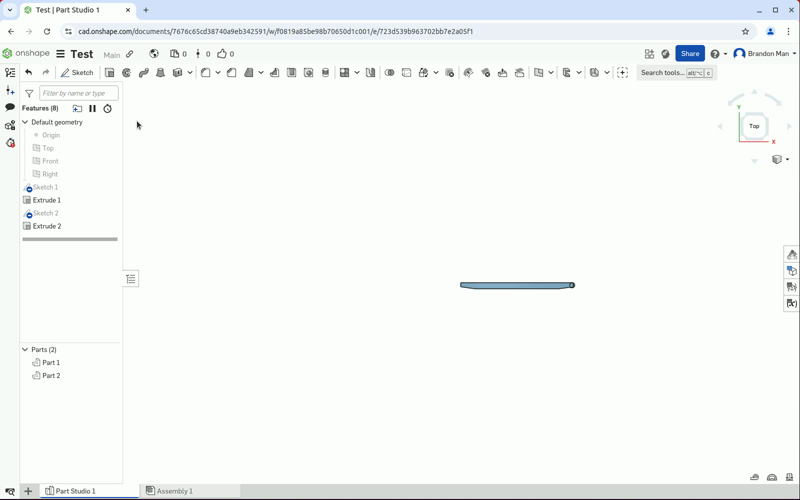
key(shift+h)
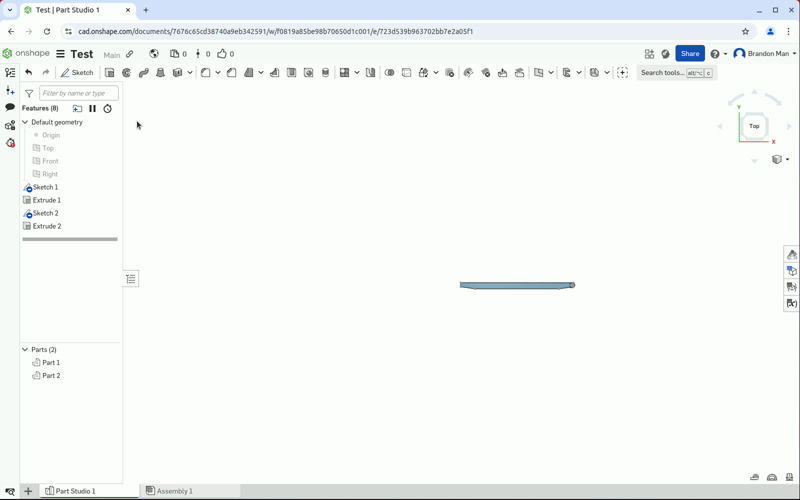
key(shift+h)
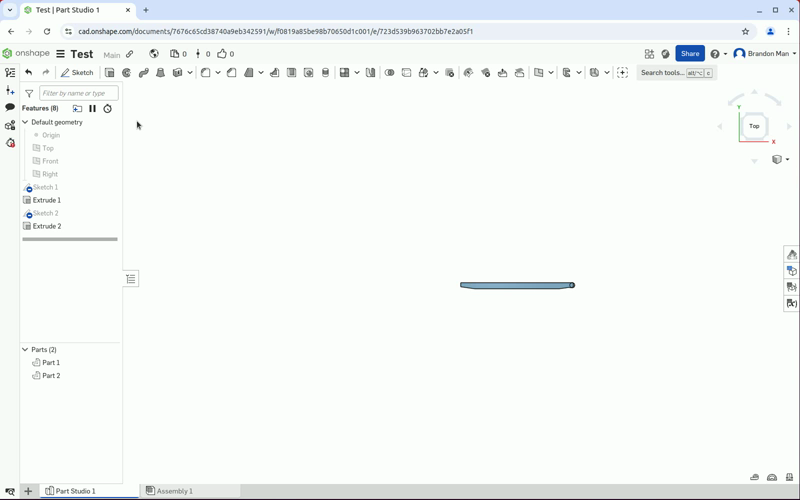
mouse_move(73, 189)
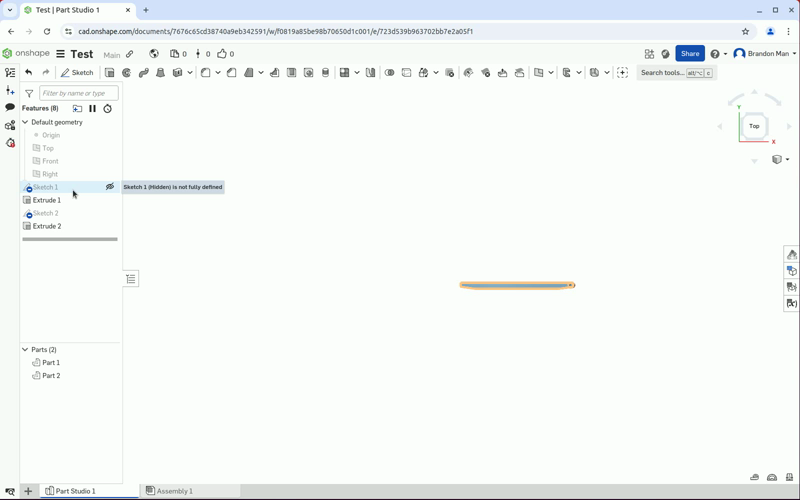
click(73, 189)
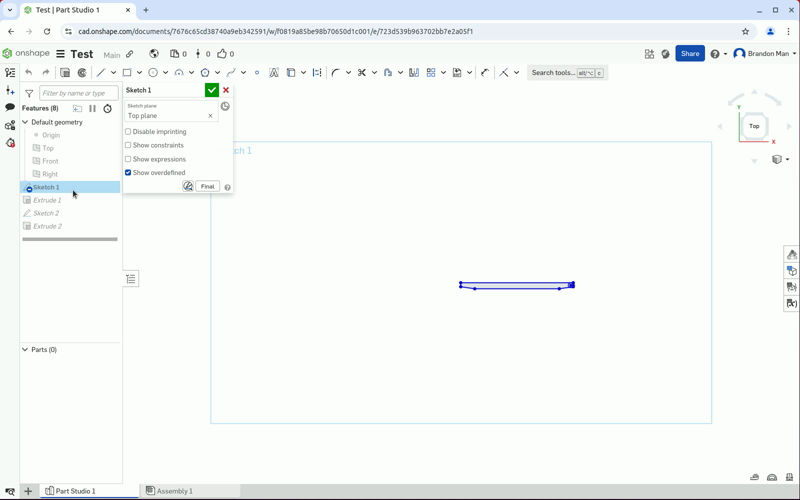
mouse_move(229, 92)
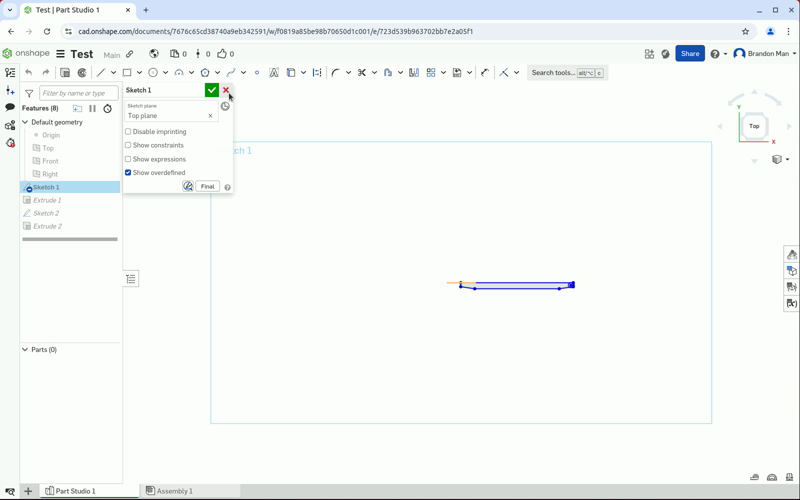
click(229, 92)
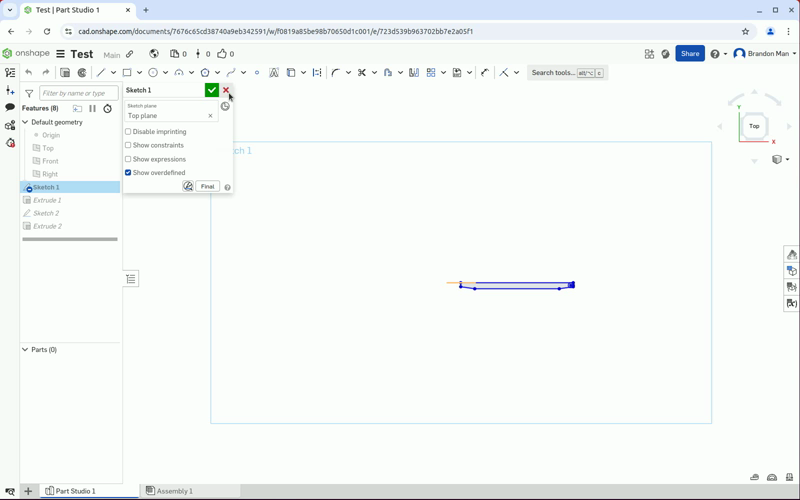
key(shift+s)
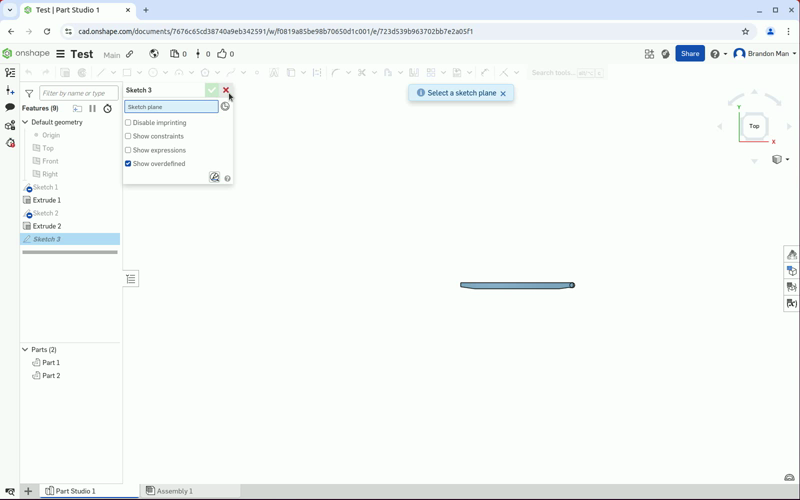
mouse_move(73, 150)
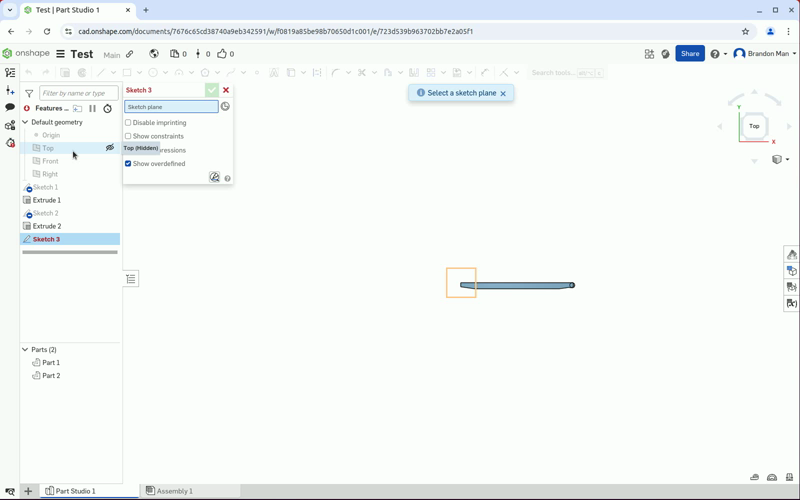
click(73, 150)
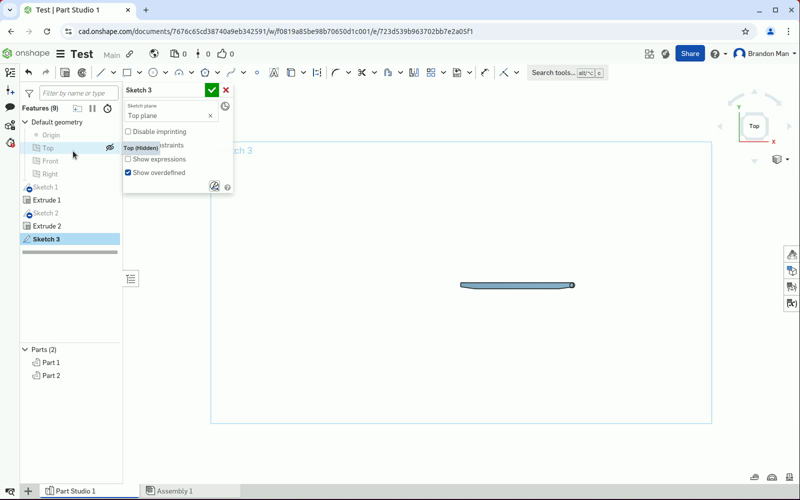
mouse_move(73, 352)
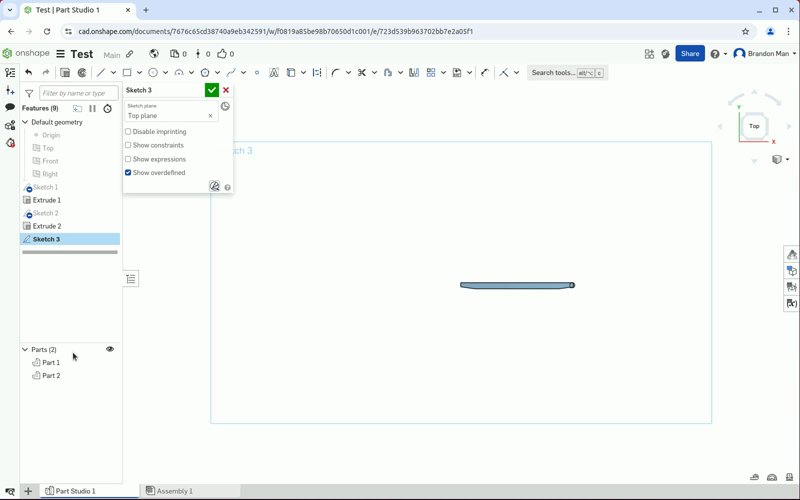
key(y)
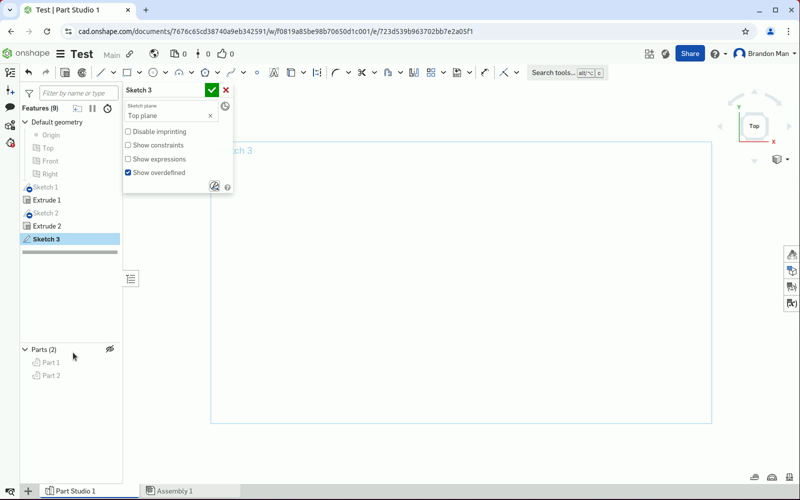
key(c)
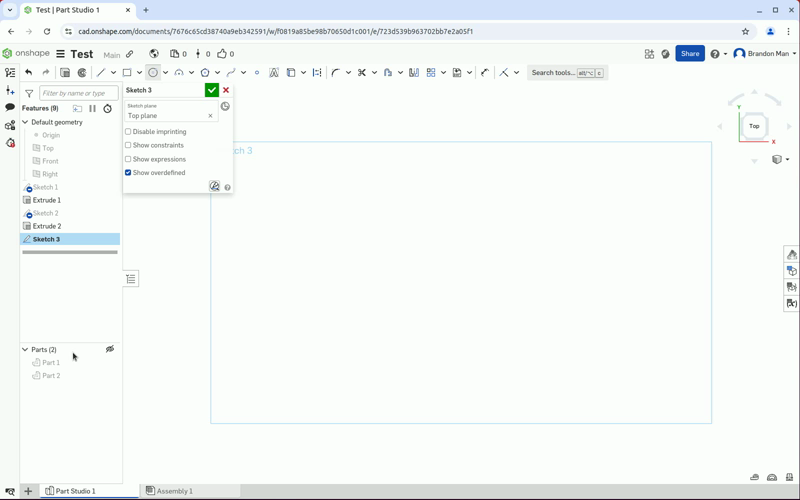
key_down(shift)
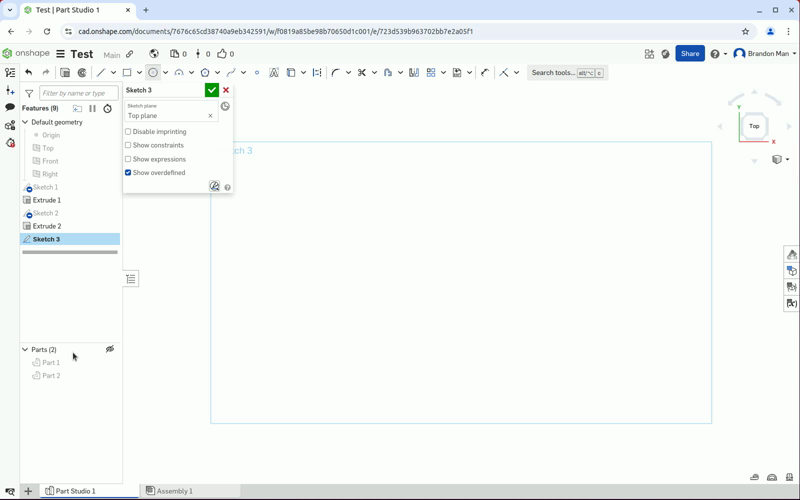
mouse_move(572, 285)
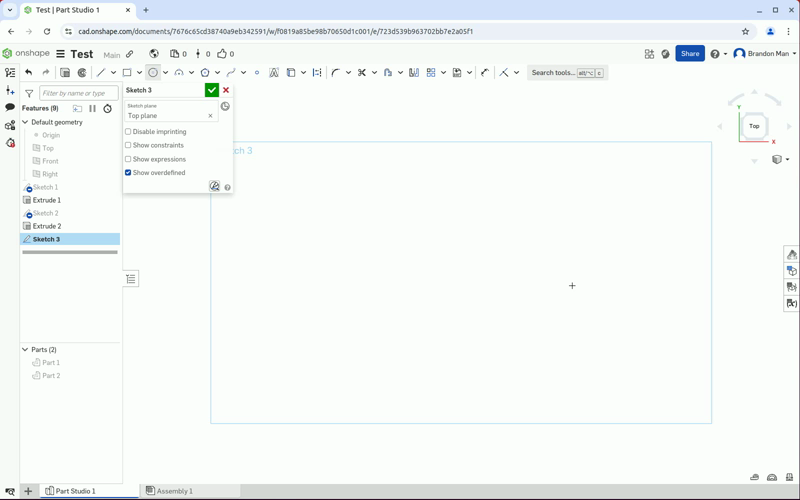
click(572, 285)
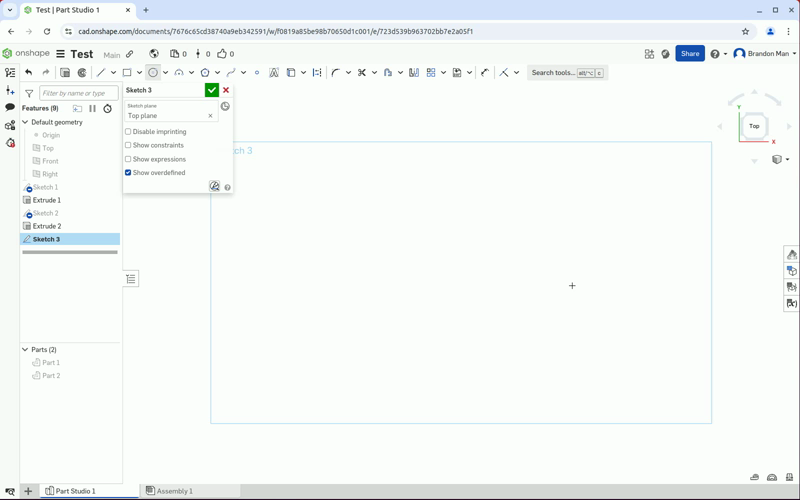
key_up(shift)
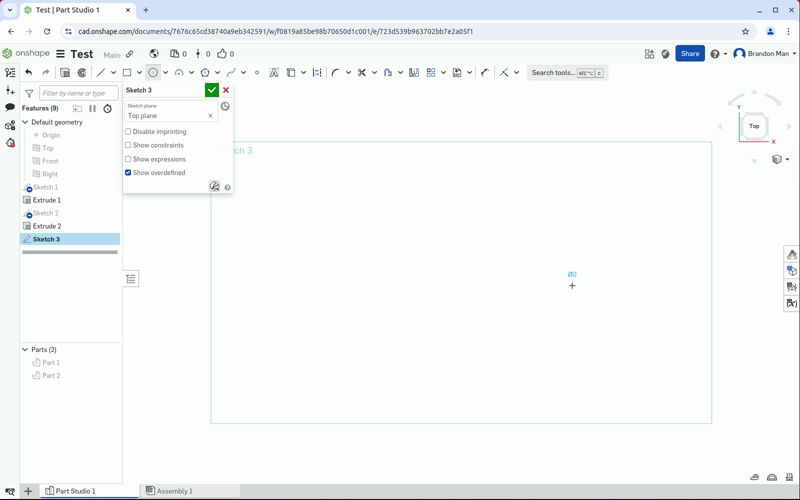
mouse_move(574, 285)
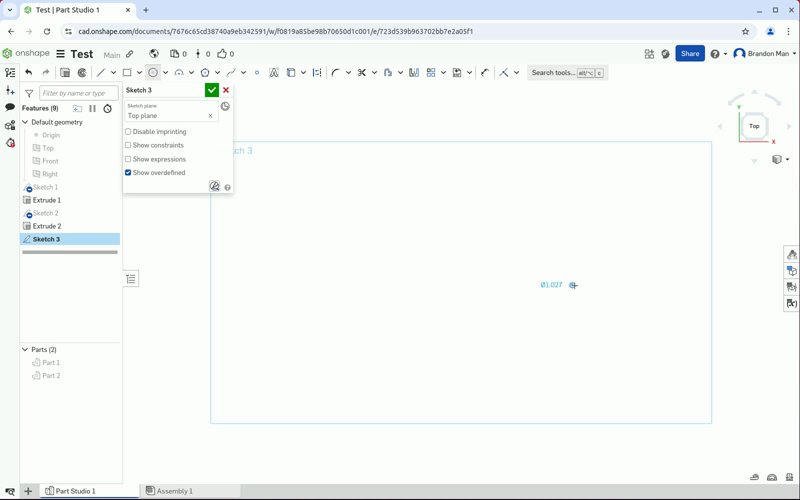
scroll(6)
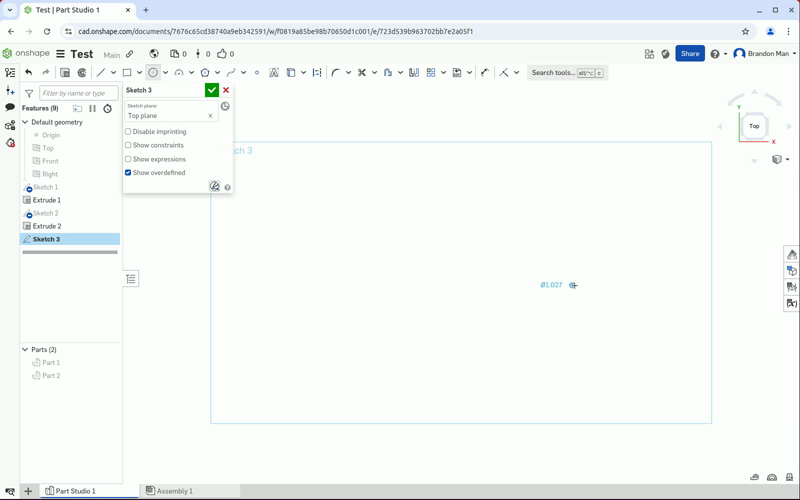
scroll(6)
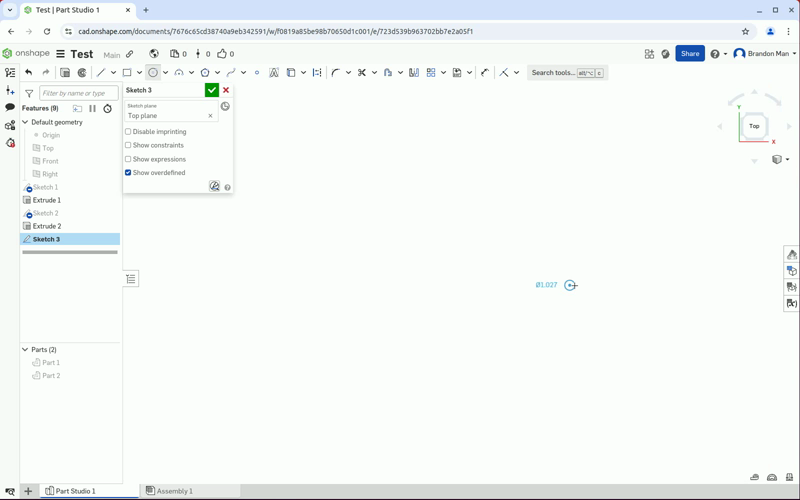
scroll(6)
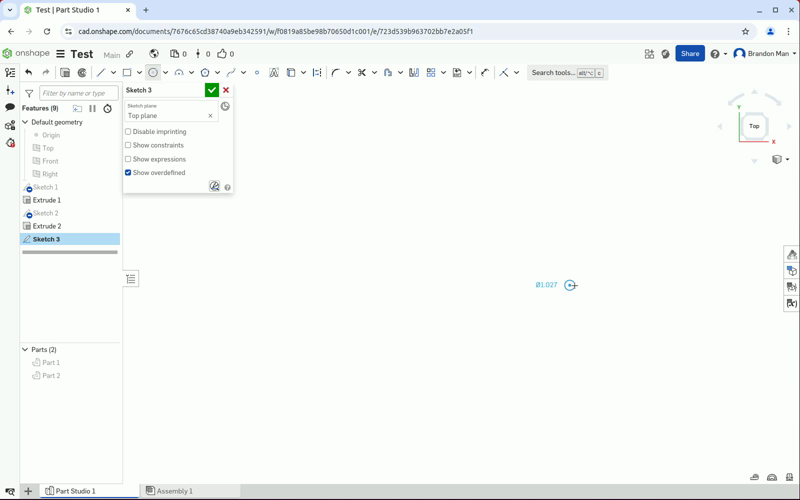
scroll(6)
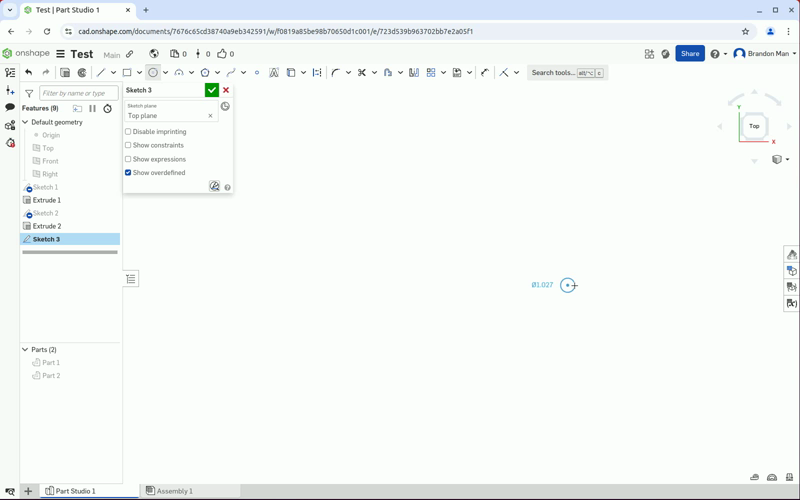
scroll(6)
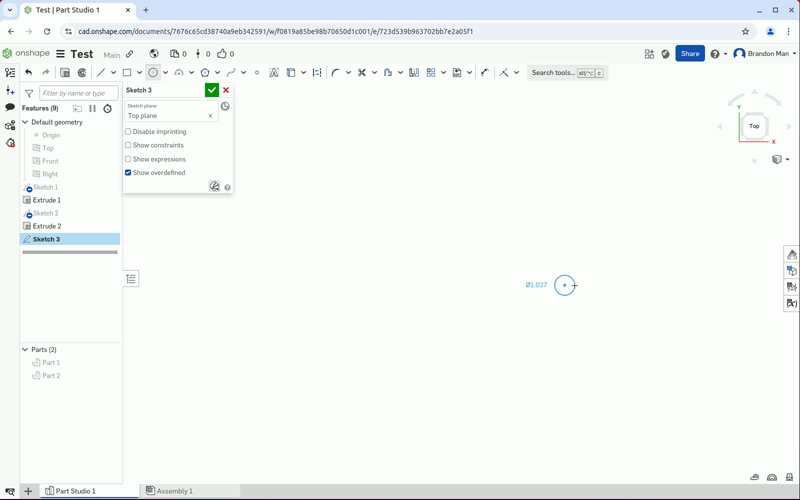
scroll(6)
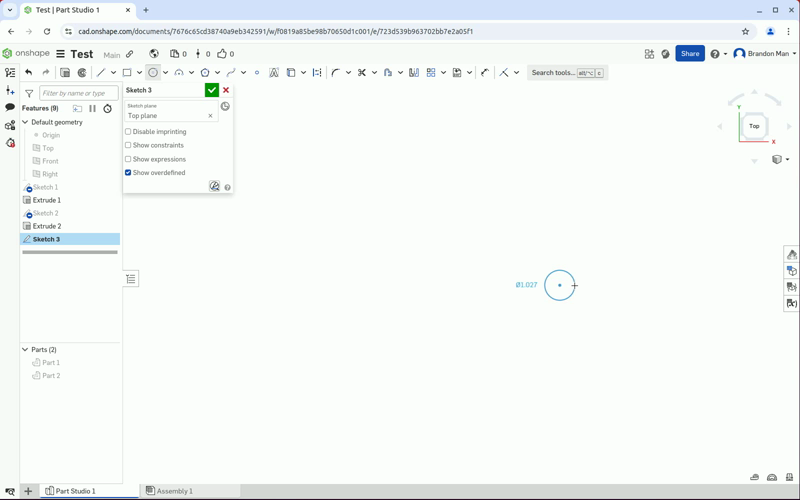
scroll(6)
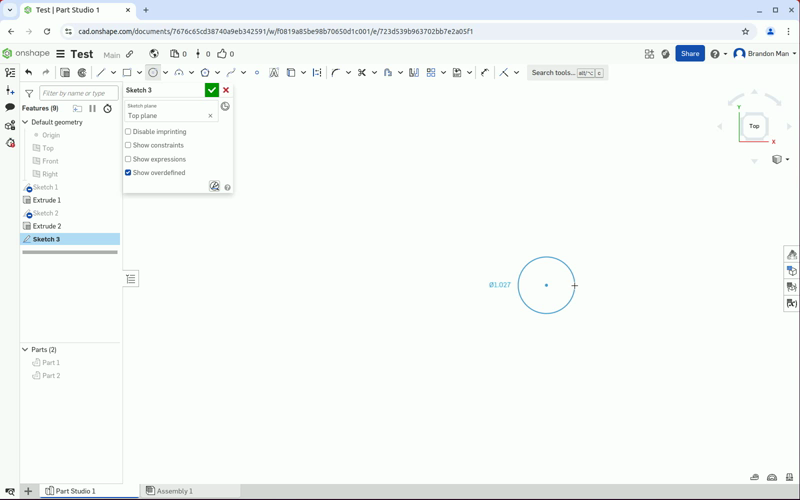
click(574, 285)
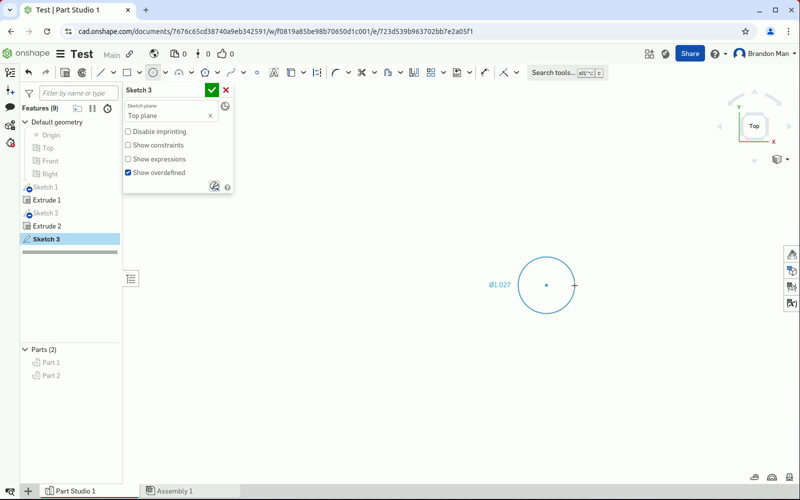
scroll(-6)
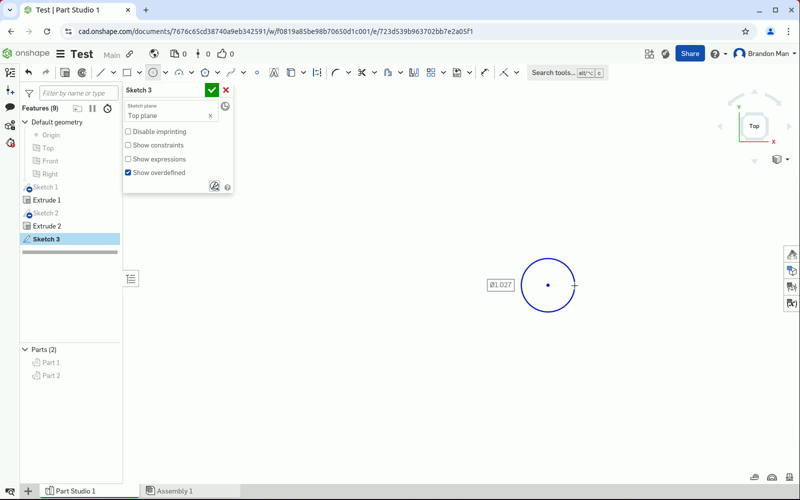
scroll(-6)
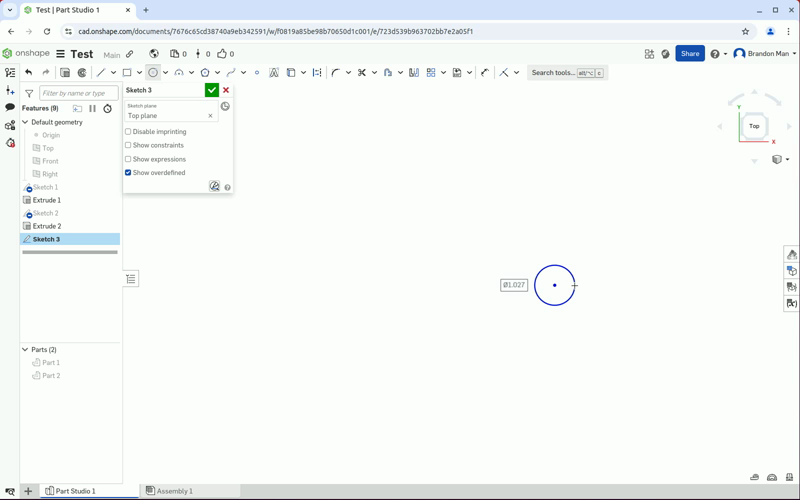
scroll(-6)
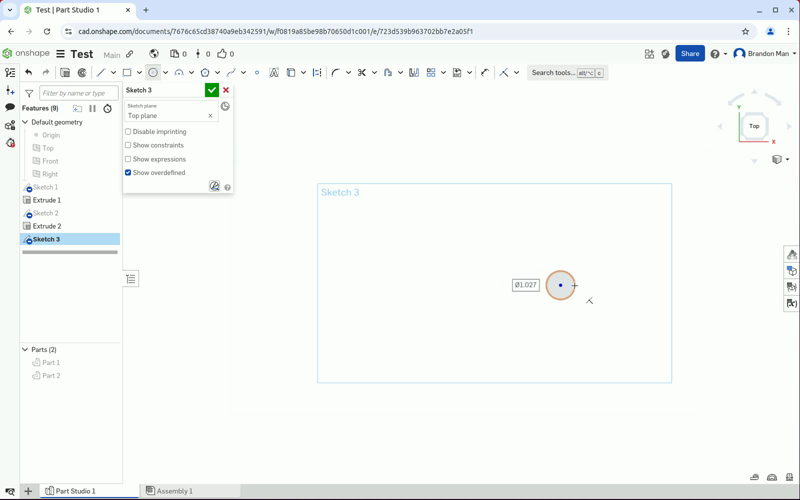
scroll(-6)
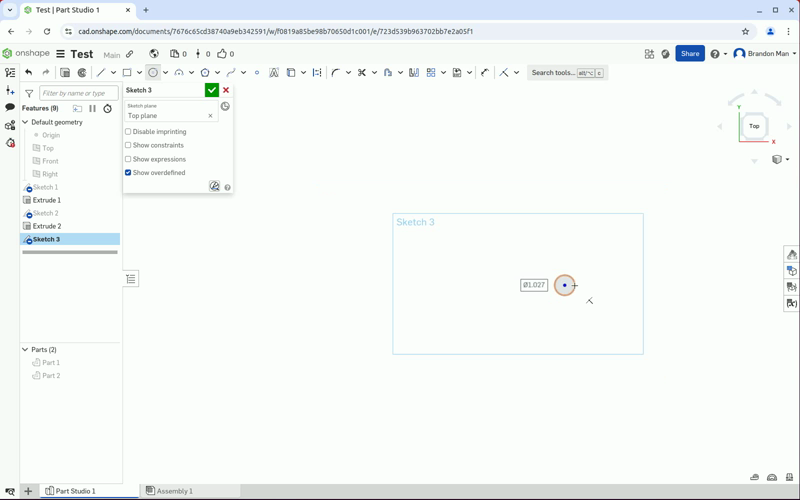
scroll(-6)
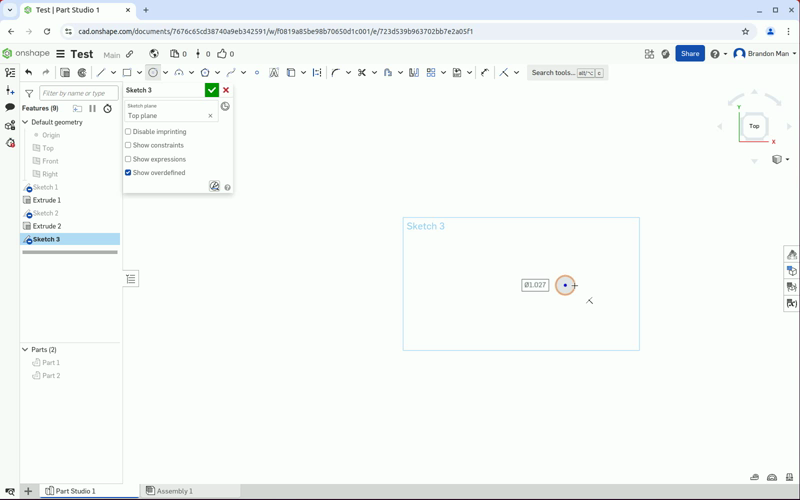
scroll(-6)
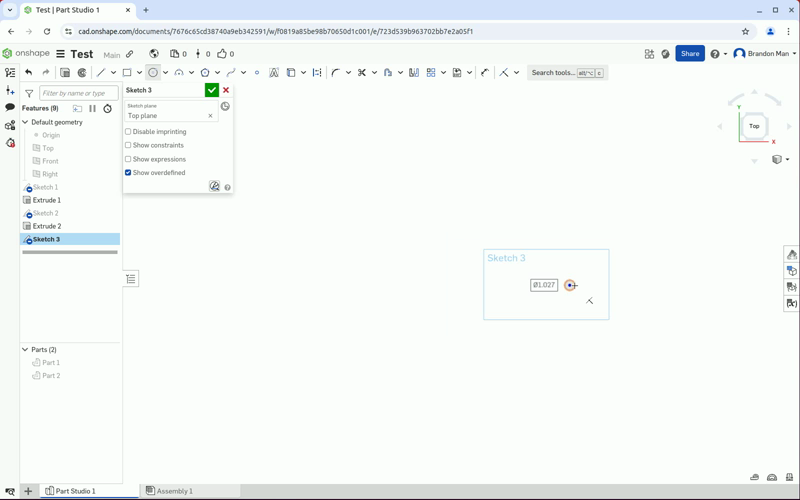
scroll(-6)
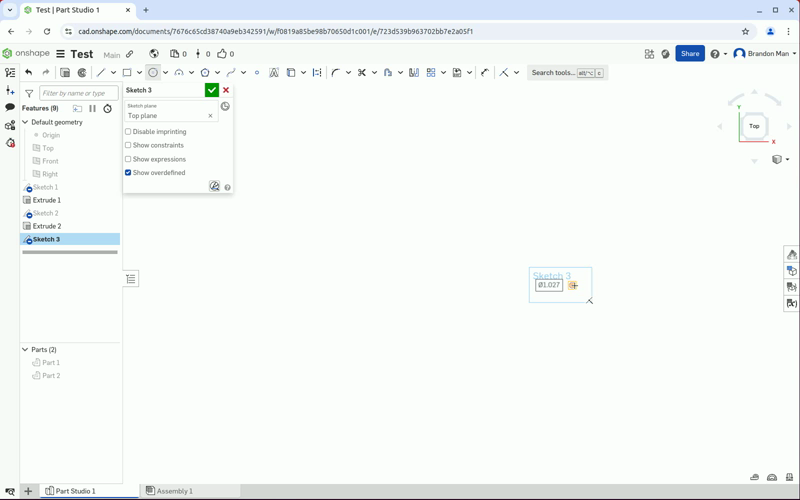
key(esc)
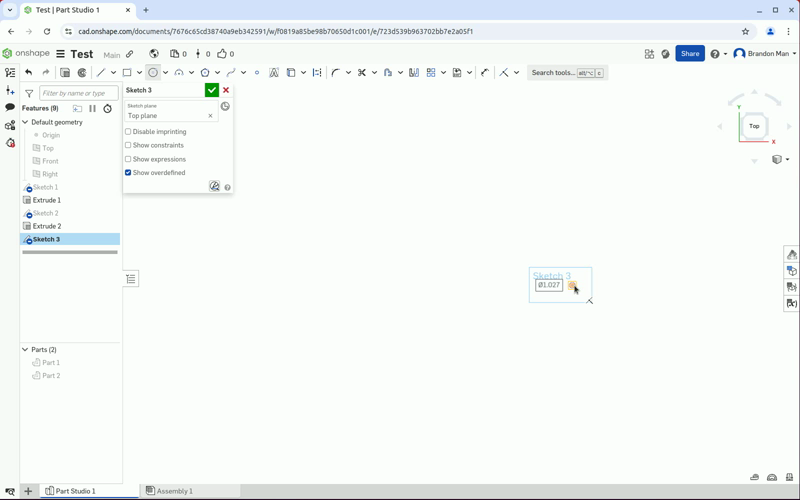
mouse_move(573, 285)
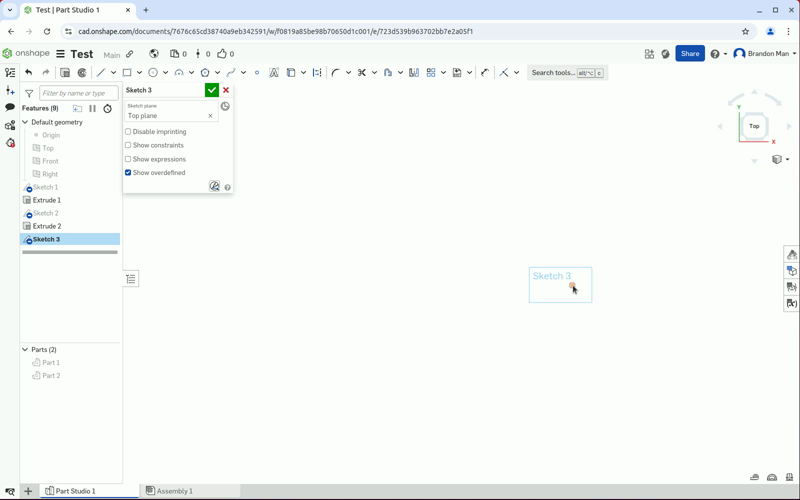
scroll(6)
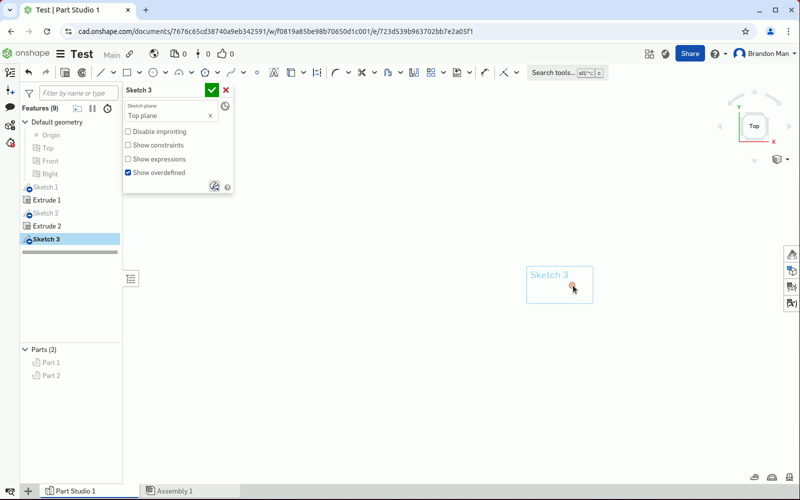
scroll(6)
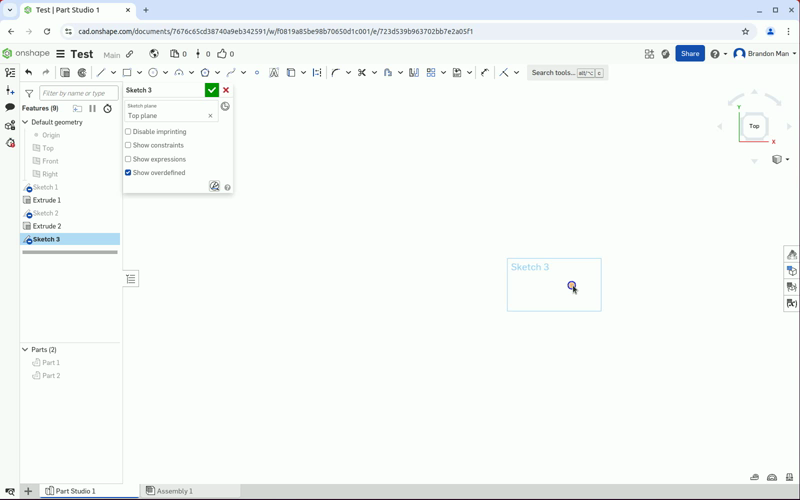
scroll(6)
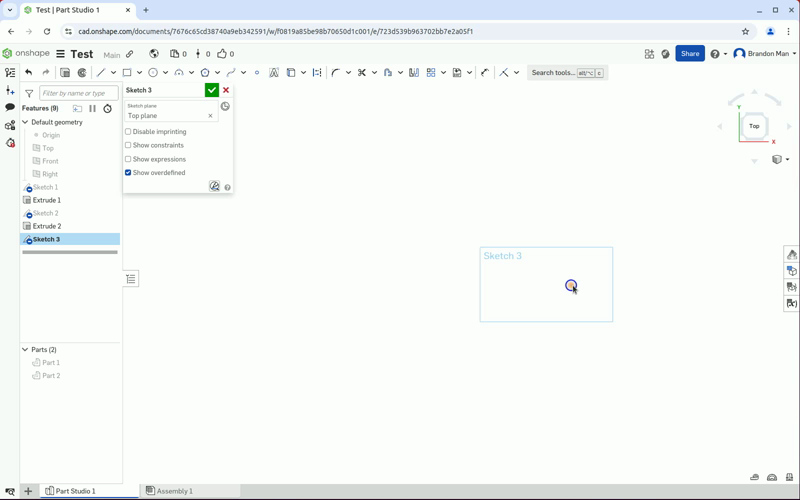
scroll(6)
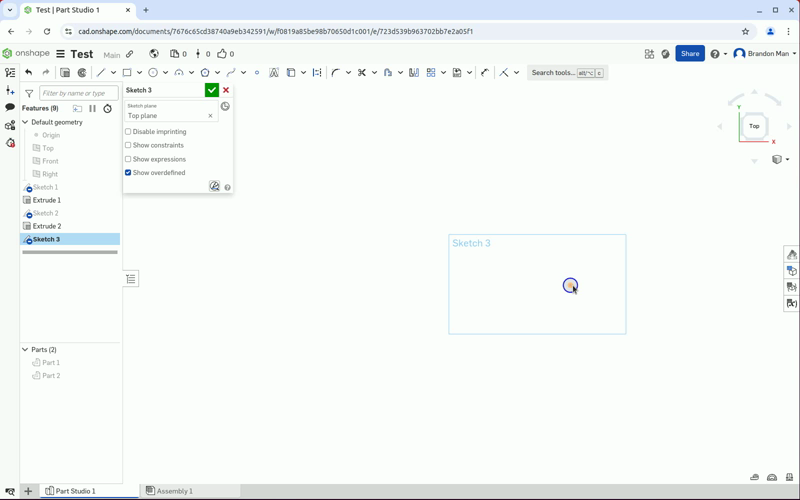
scroll(6)
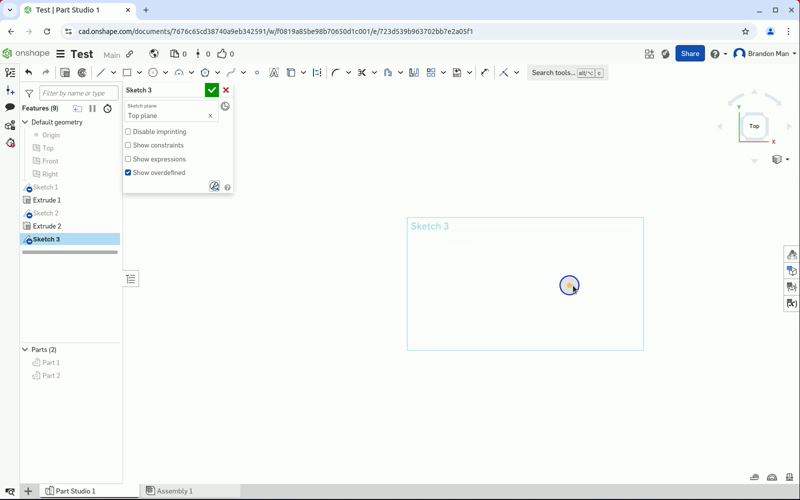
scroll(6)
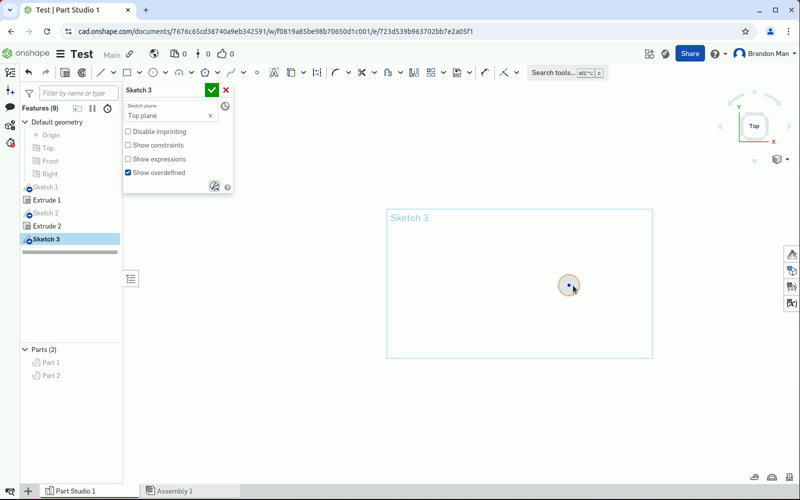
scroll(6)
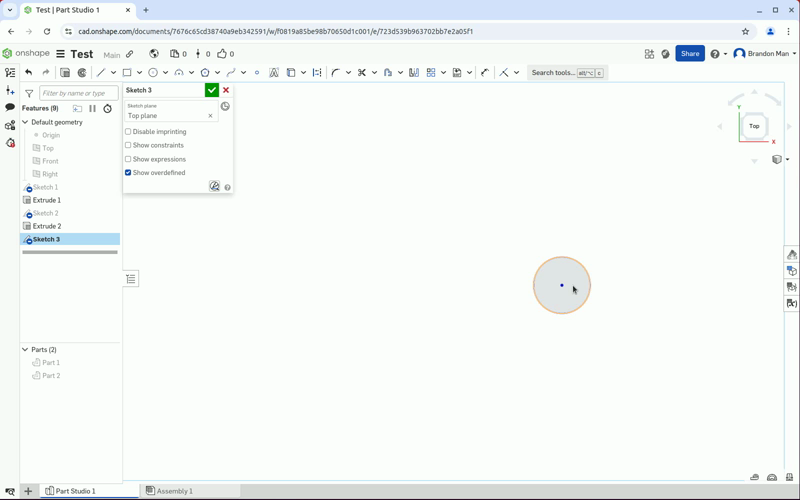
click(573, 285)
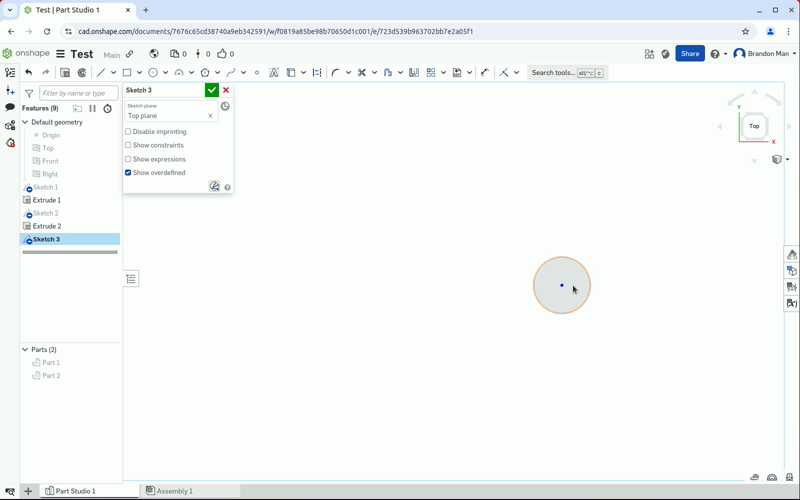
scroll(-6)
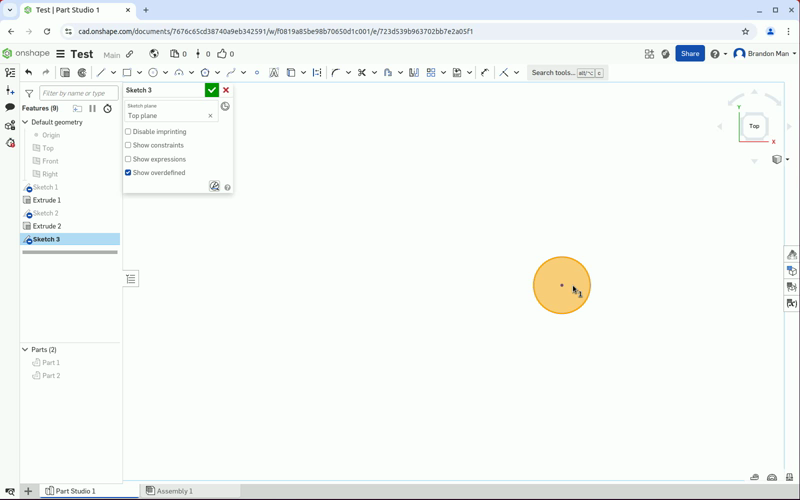
scroll(-6)
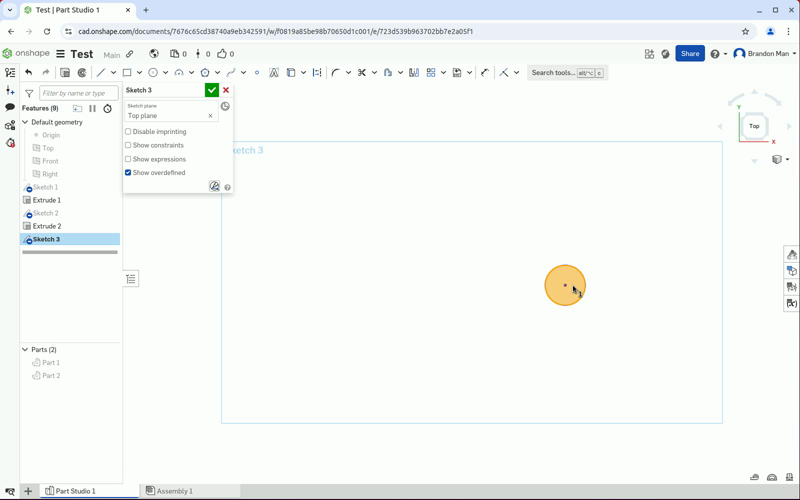
scroll(-6)
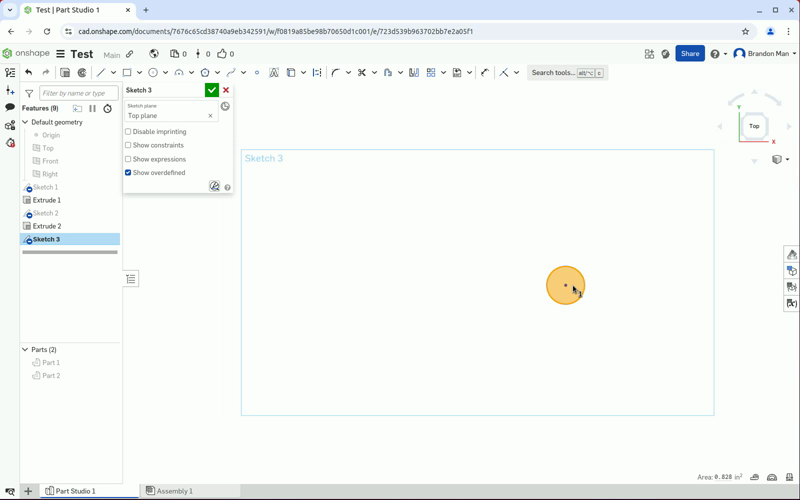
scroll(-6)
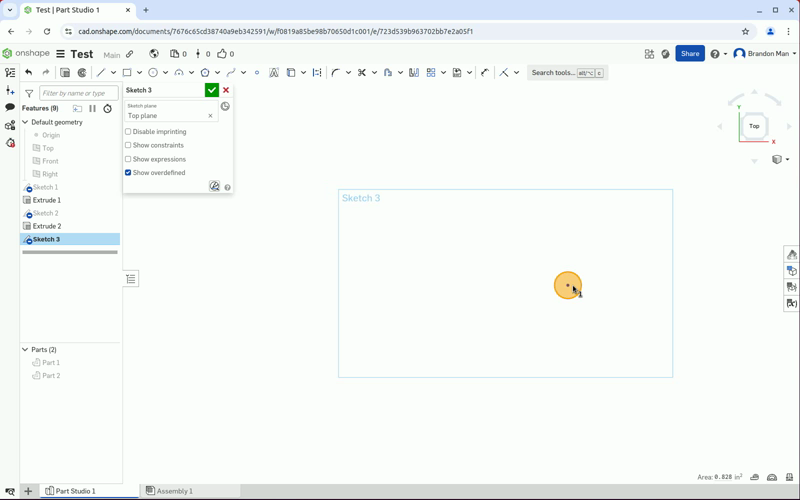
scroll(-6)
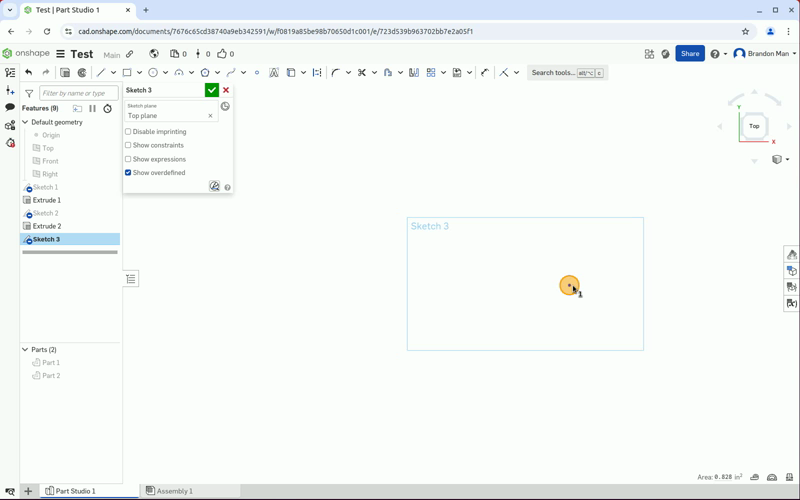
scroll(-6)
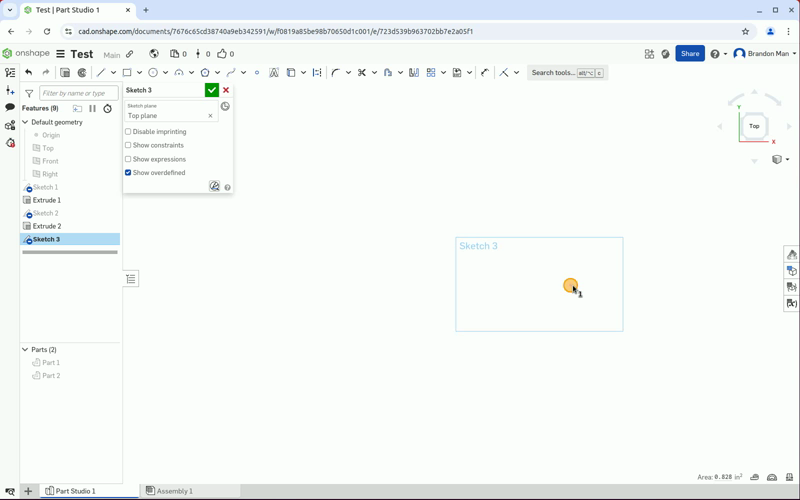
scroll(-6)
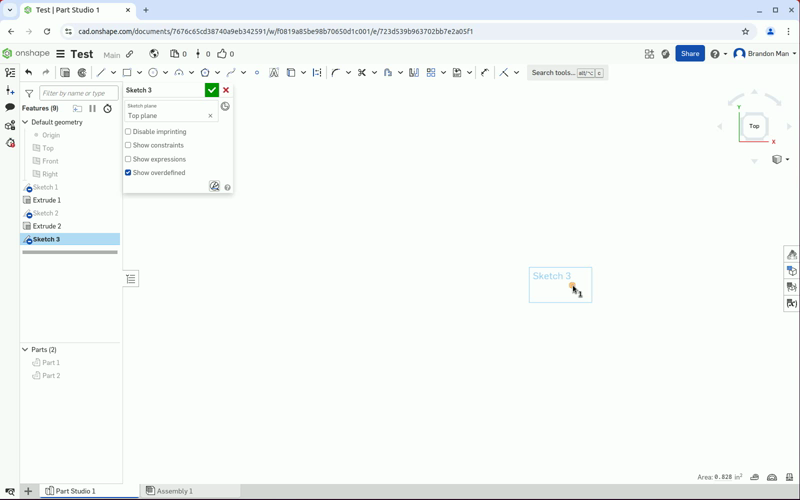
mouse_move(73, 352)
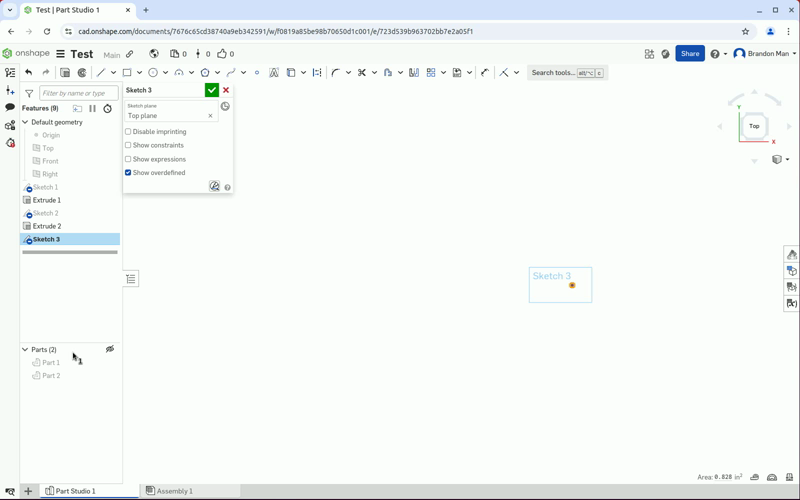
key(shift+y)
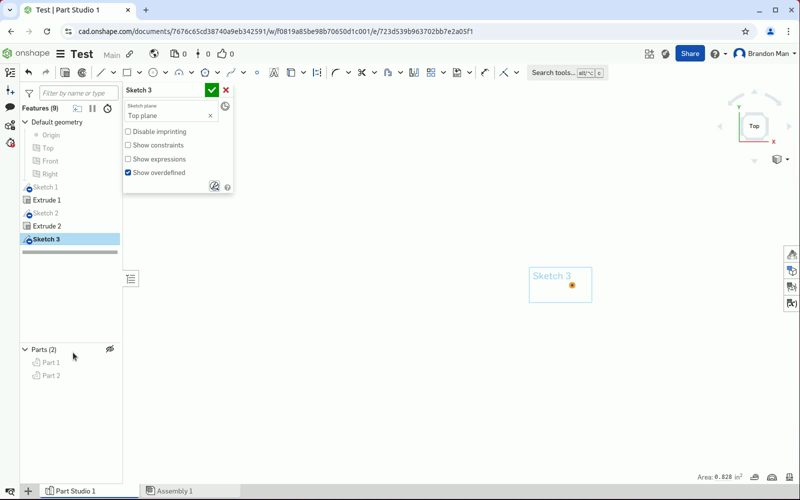
key(shift+e)
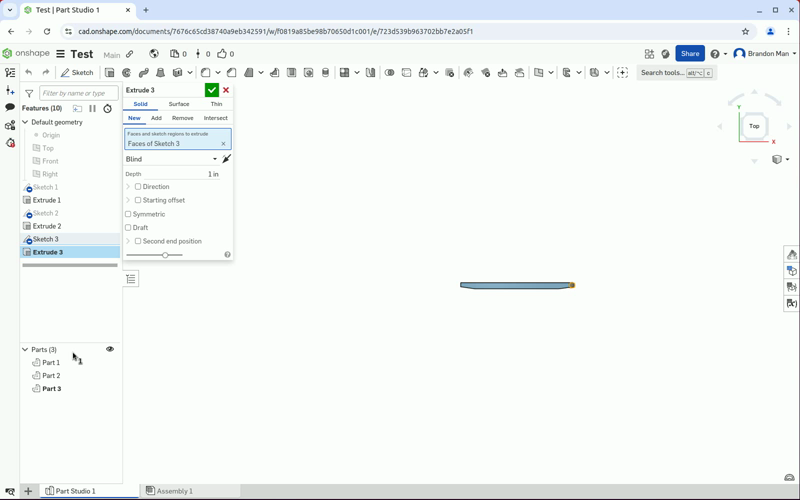
mouse_move(143, 106)
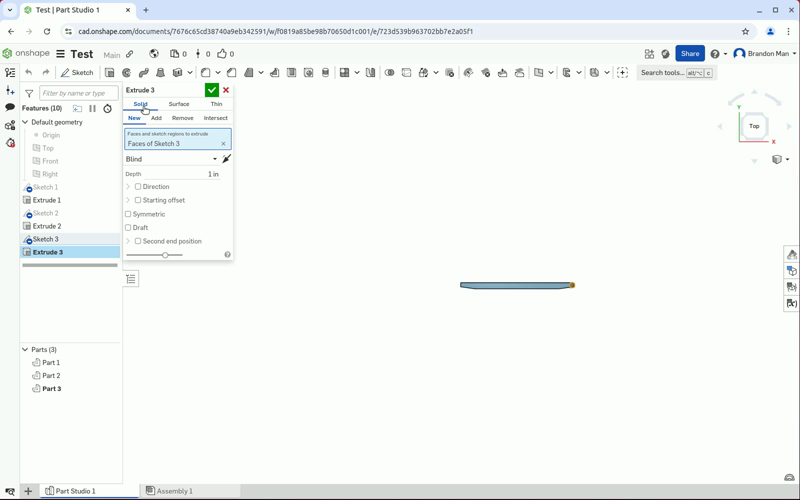
click(143, 106)
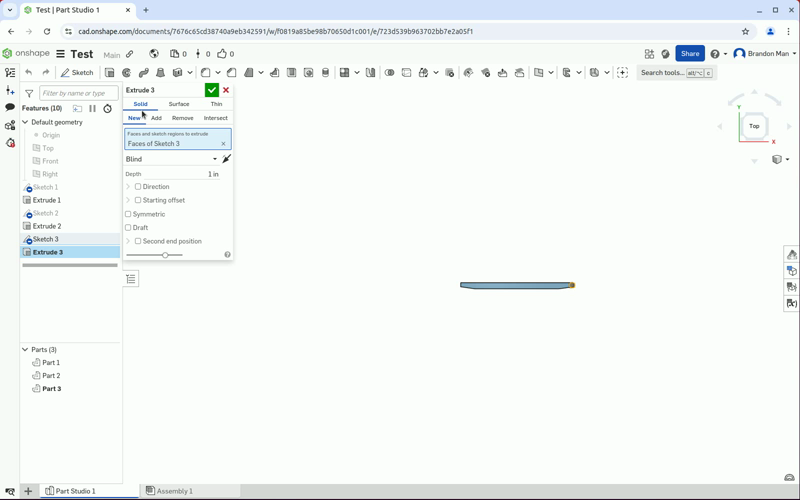
mouse_move(137, 120)
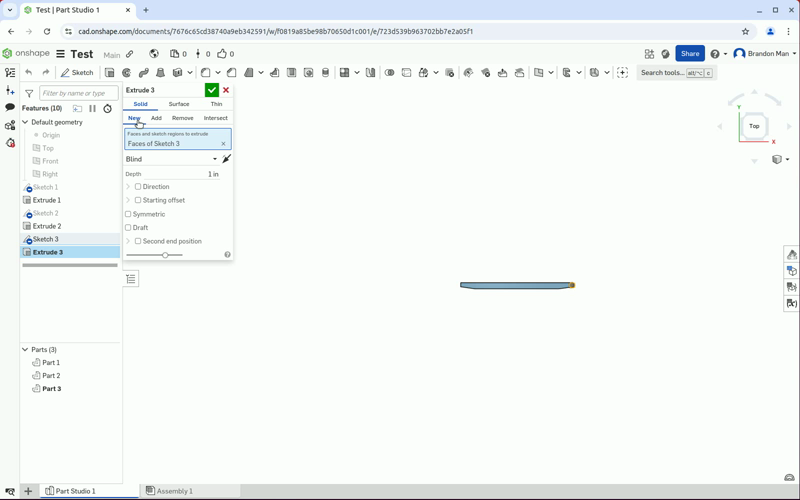
click(137, 120)
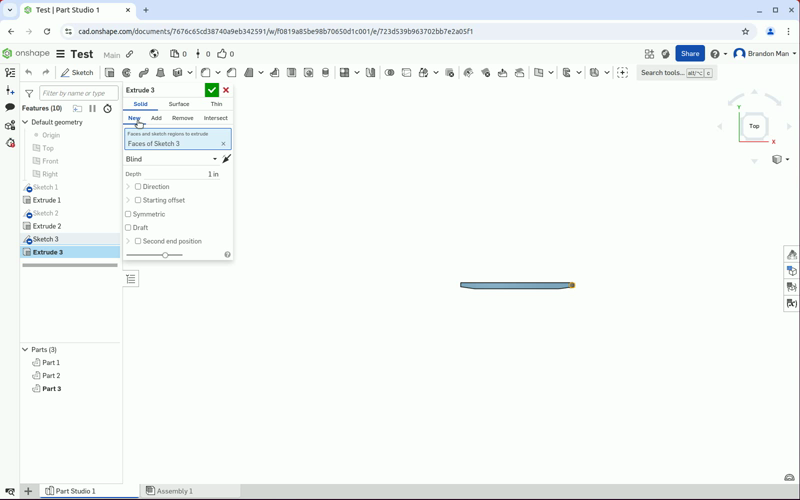
key(tab, 4)
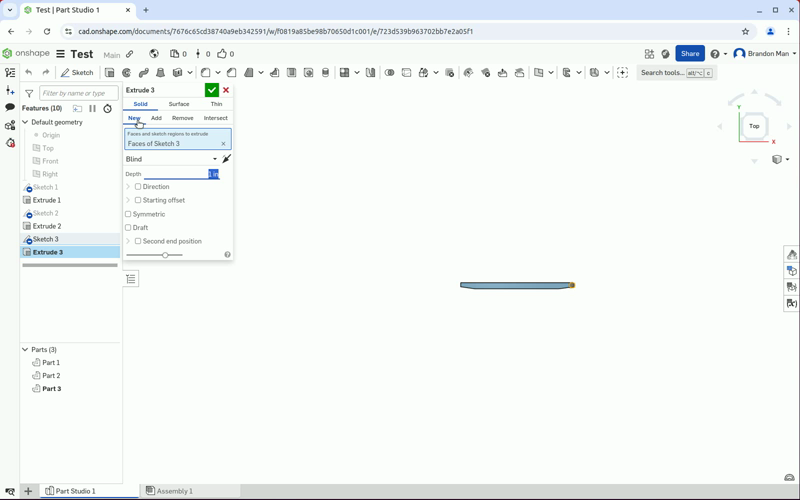
text(1.444)
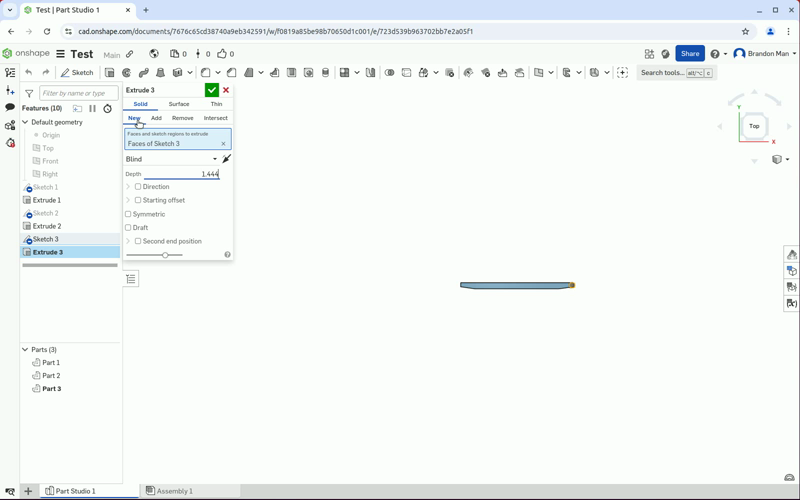
key(enter)
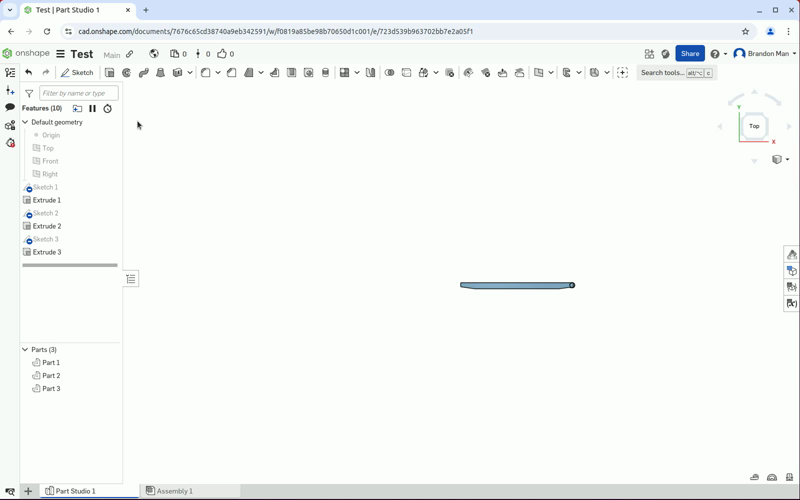
key(shift+h)
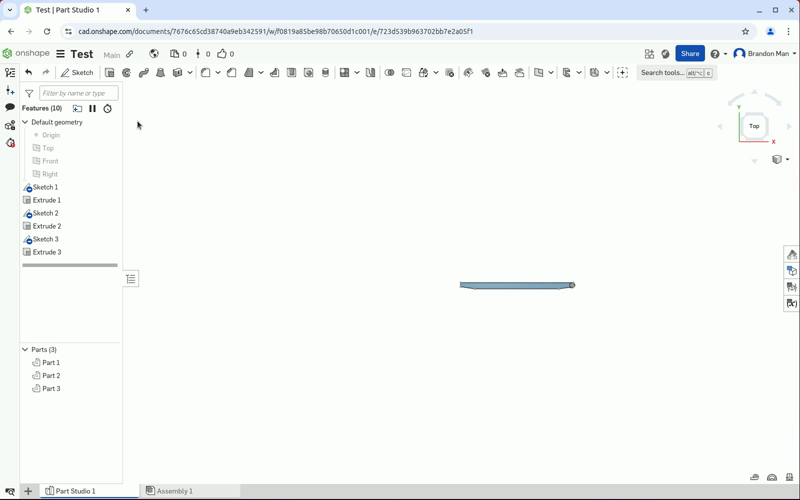
key(shift+h)
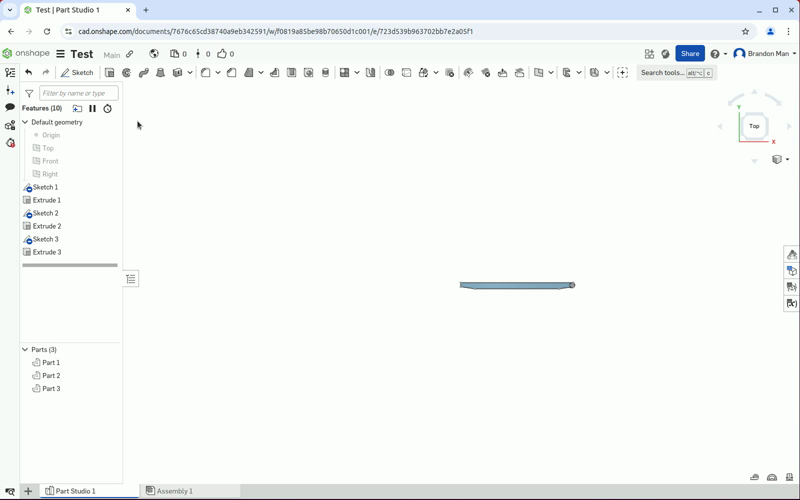
key(shift+7)
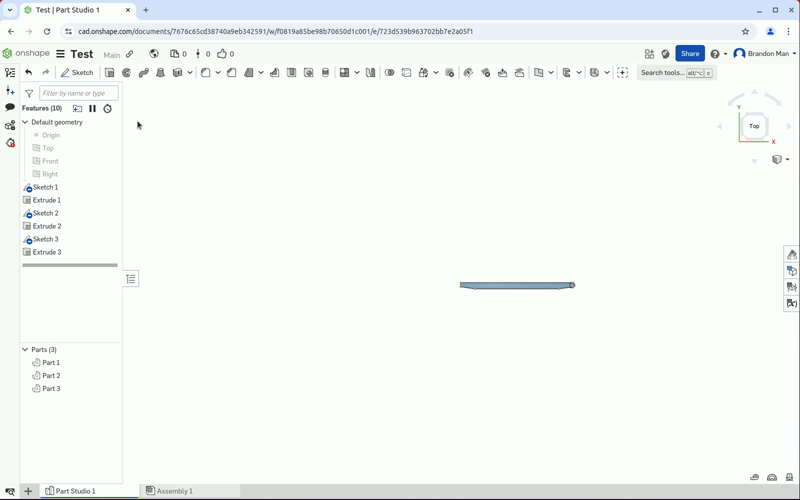
key(up, 3)
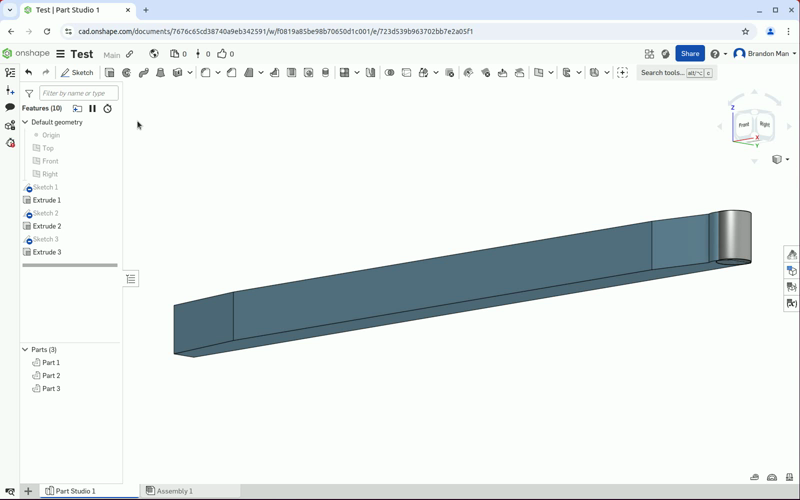
key(left, 3)
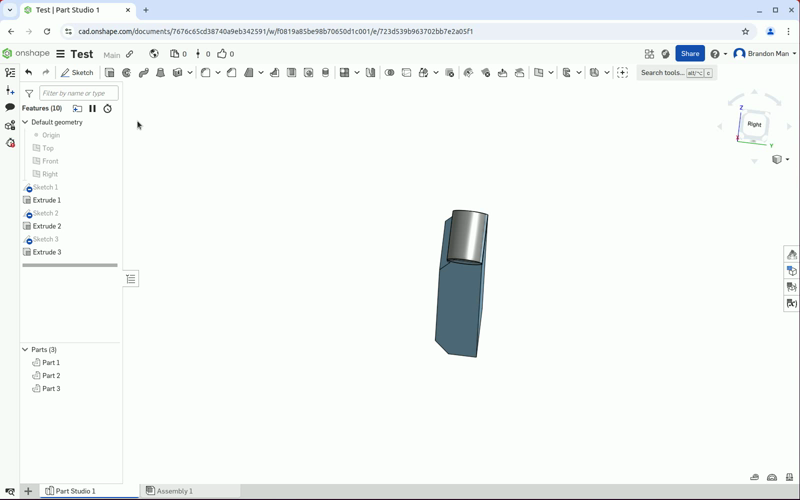
key(right, 3)
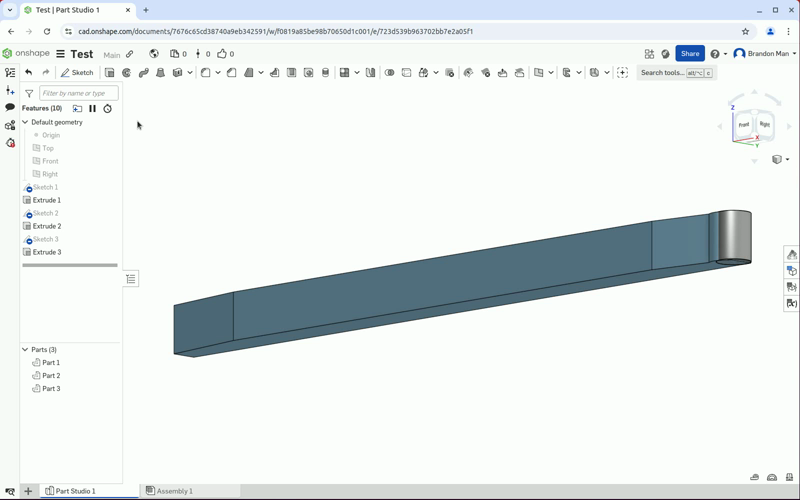
key(down, 3)
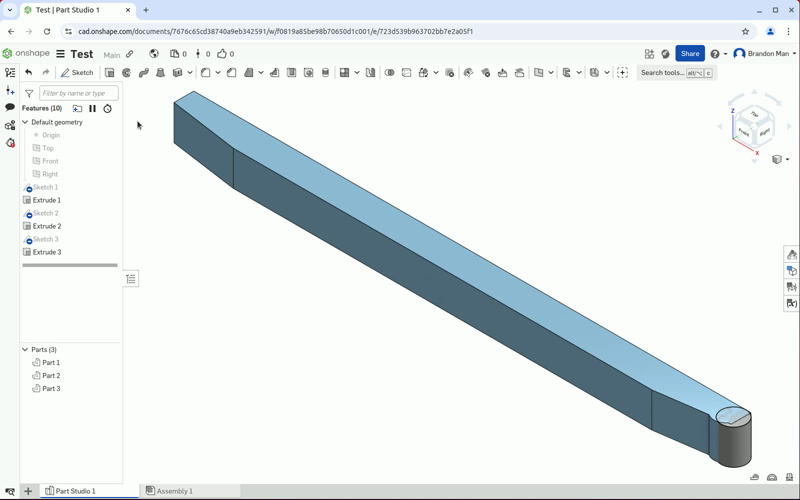
mouse_move(73, 189)
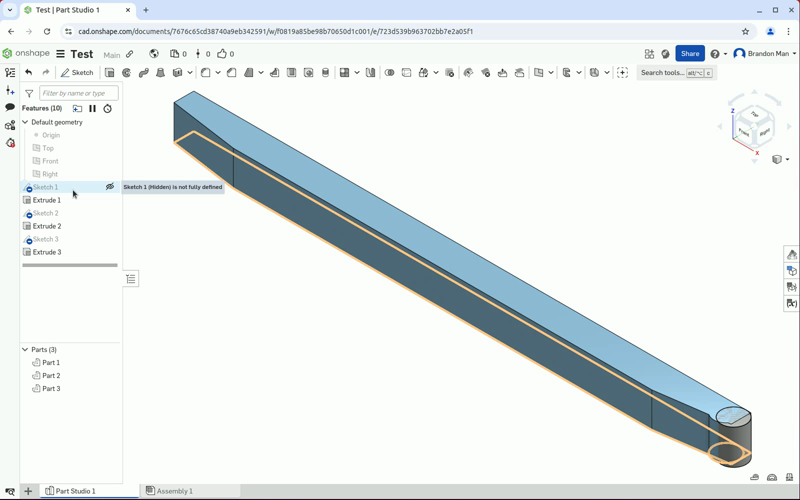
click(73, 189)